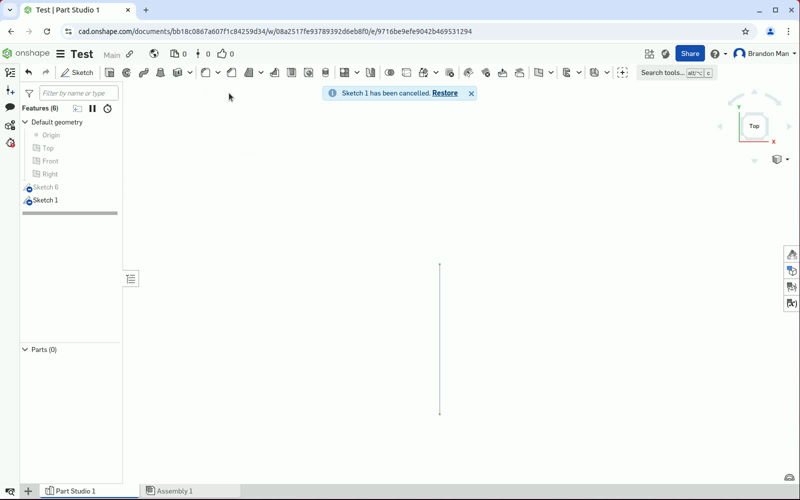
key(shift+h)
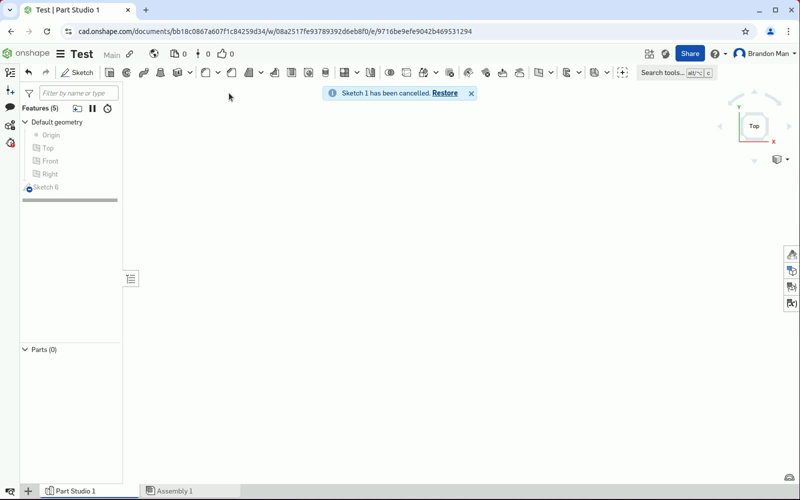
mouse_move(73, 352)
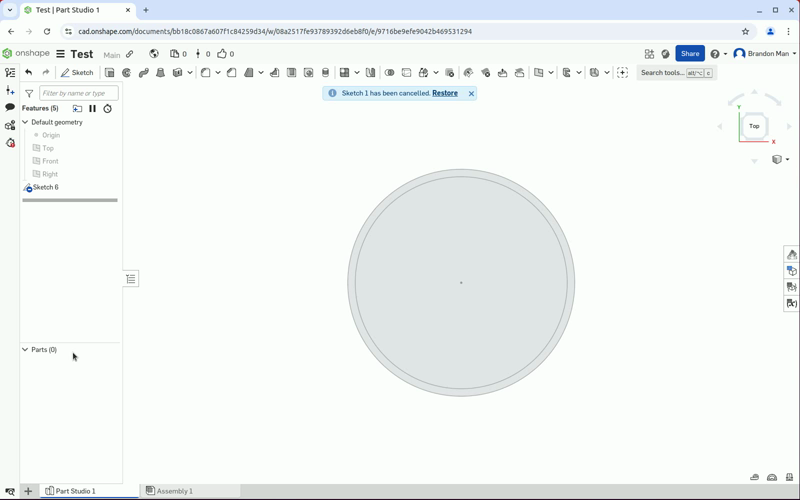
key(y)
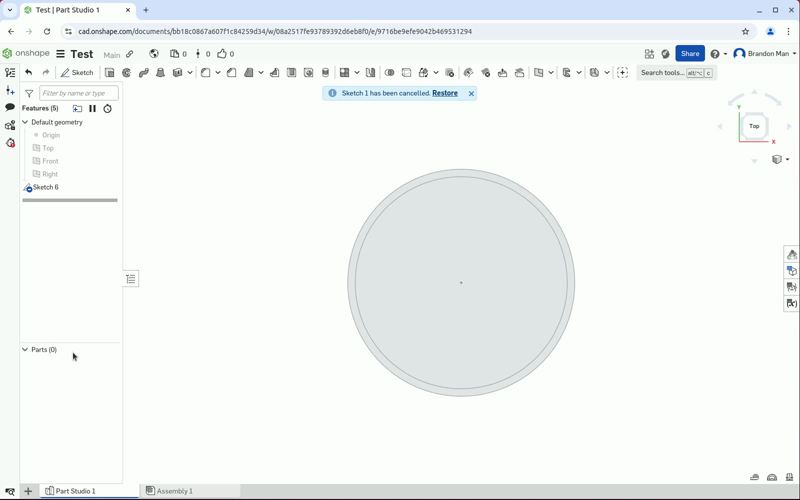
key(shift+p)
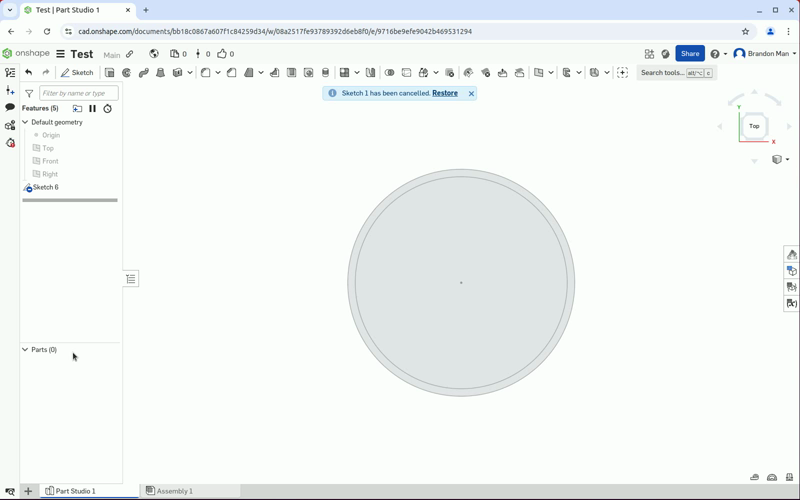
key(space)
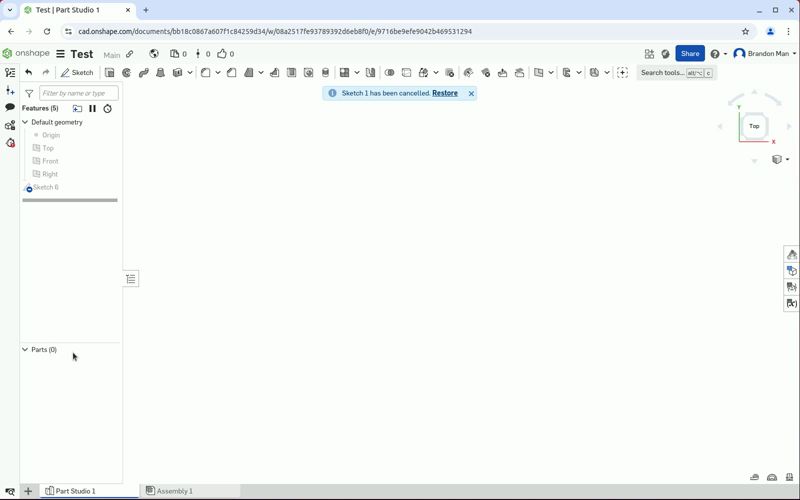
key_down(shift)
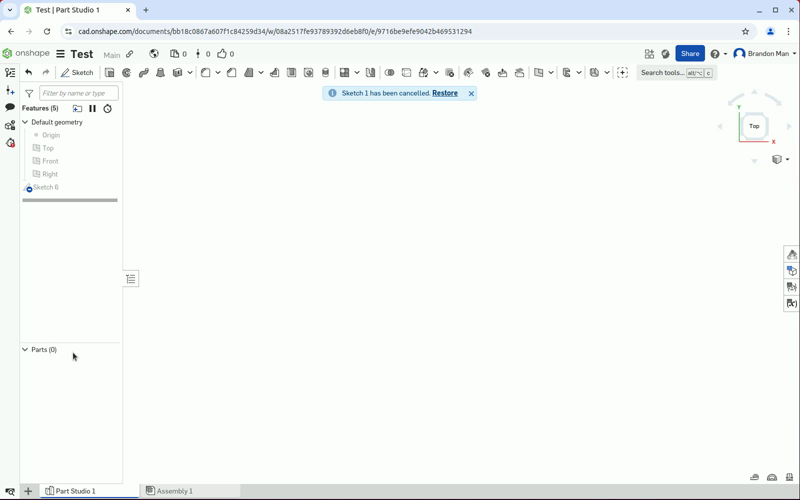
key(up)
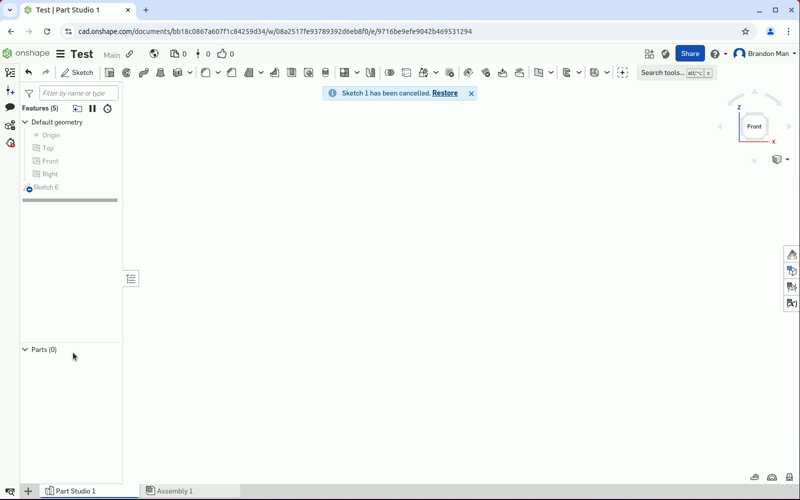
key_up(shift)
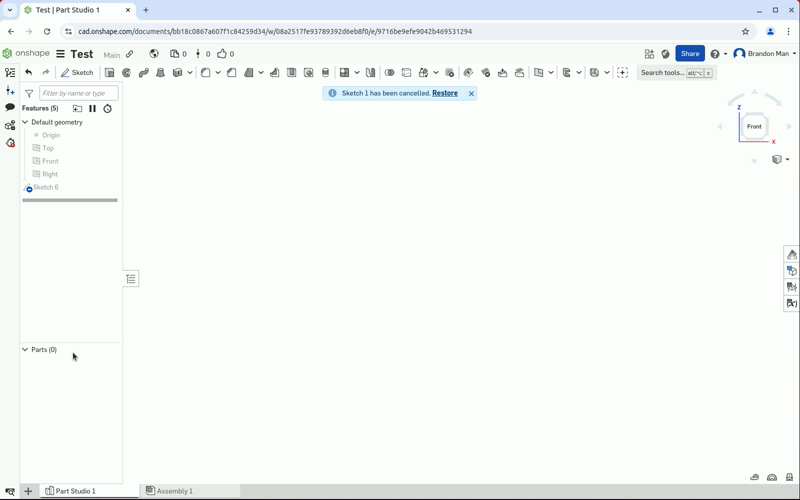
mouse_move(73, 352)
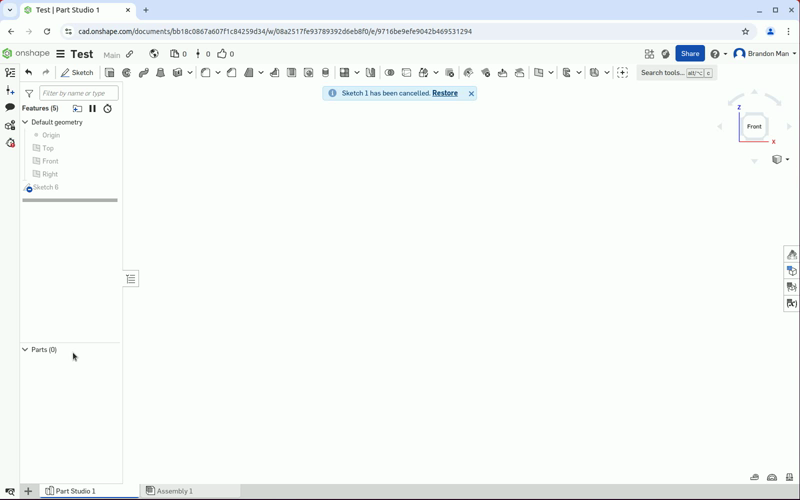
key(shift+y)
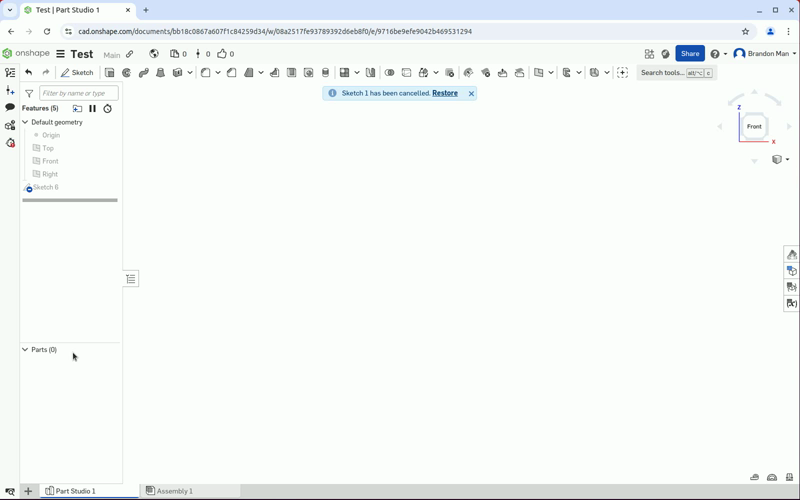
key(shift+s)
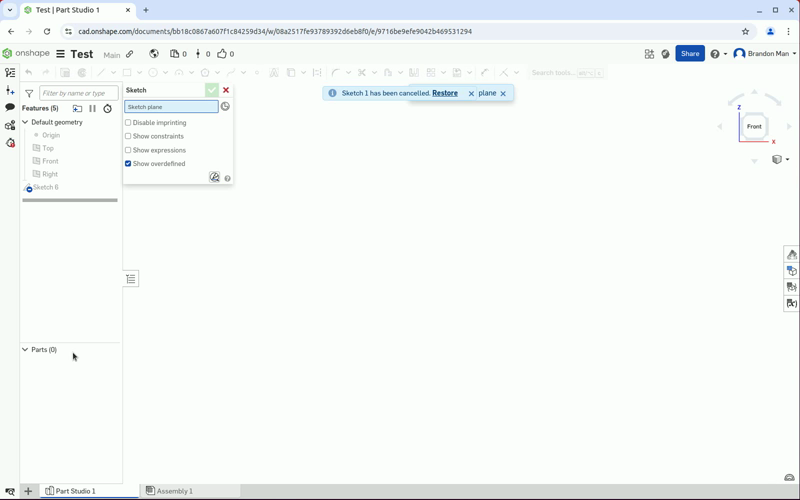
mouse_move(73, 163)
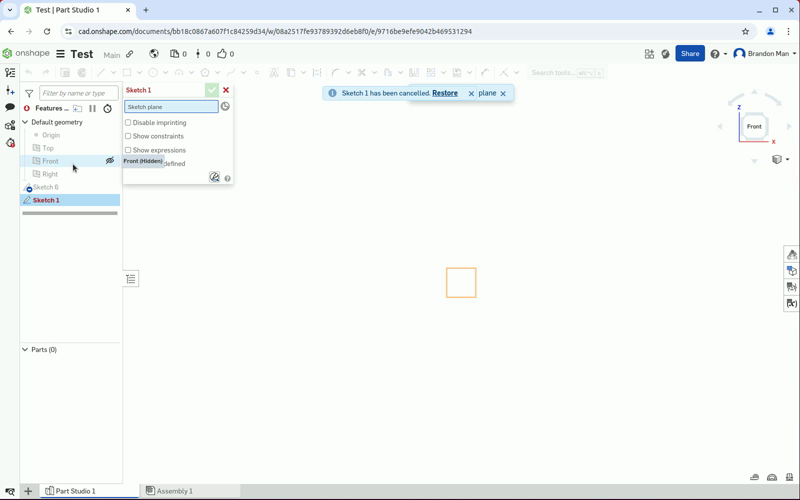
click(73, 163)
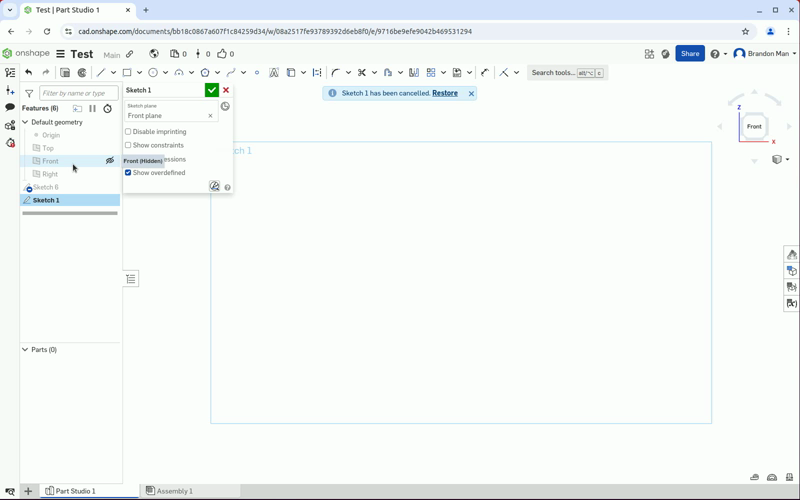
mouse_move(73, 352)
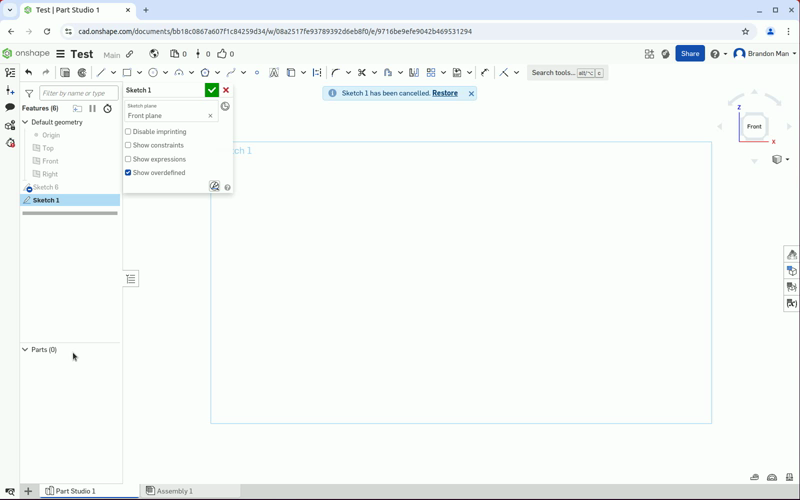
key(y)
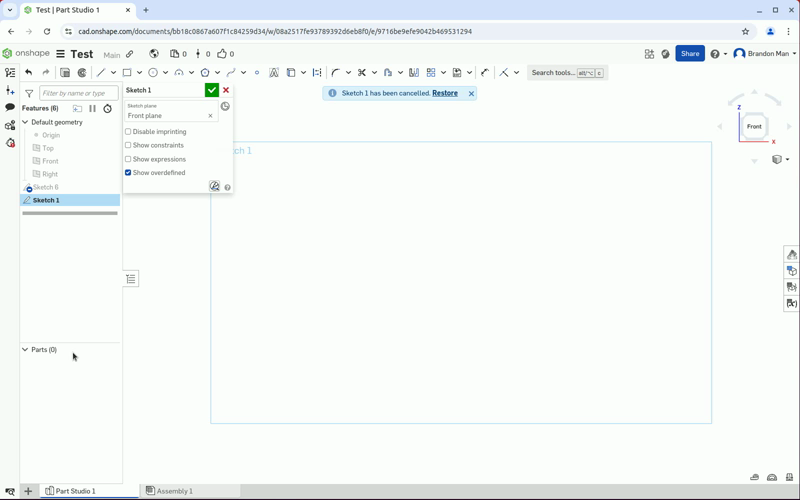
key(l)
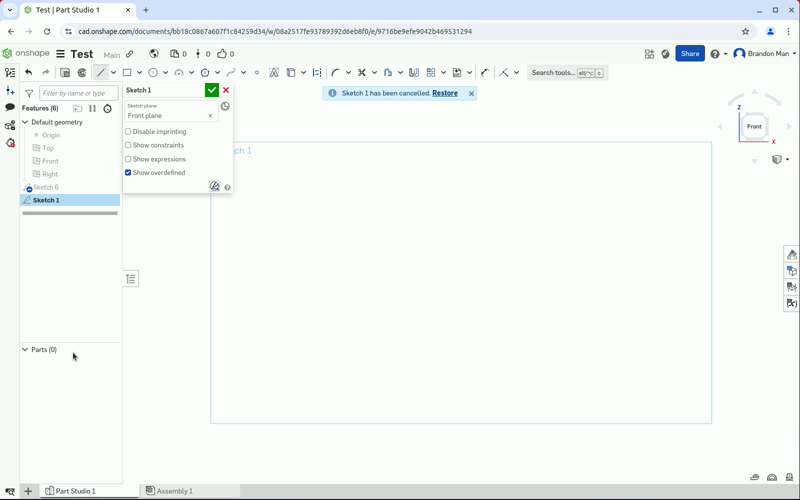
key_down(shift)
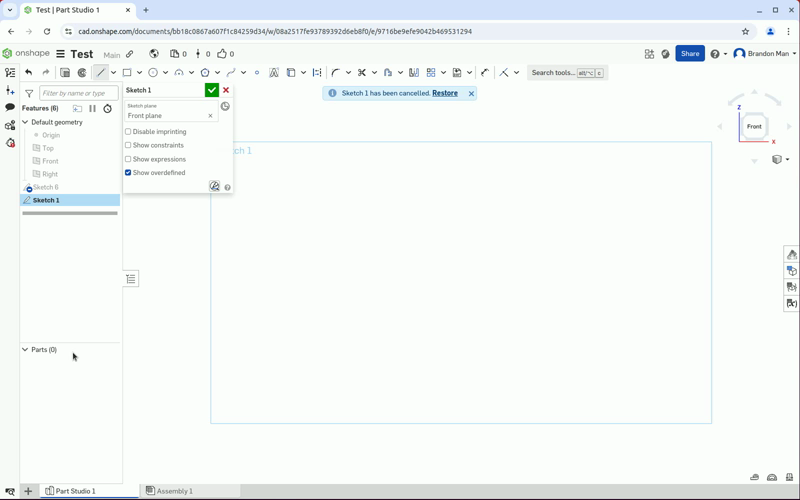
mouse_move(477, 279)
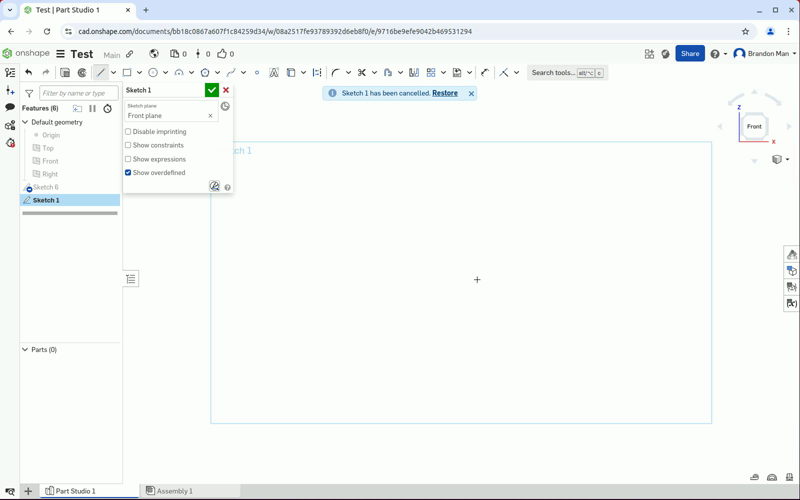
click(477, 279)
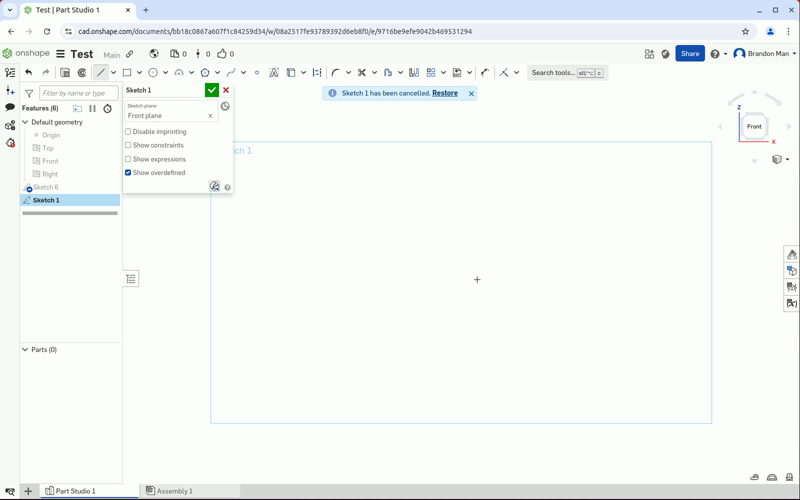
key_up(shift)
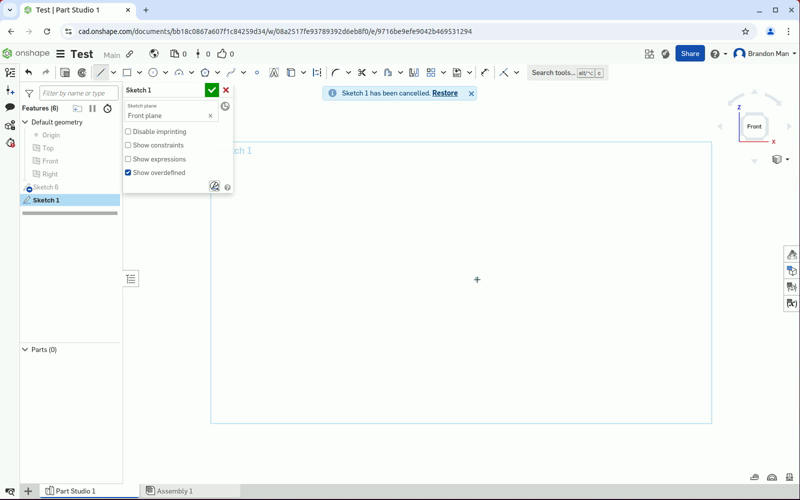
key_down(shift)
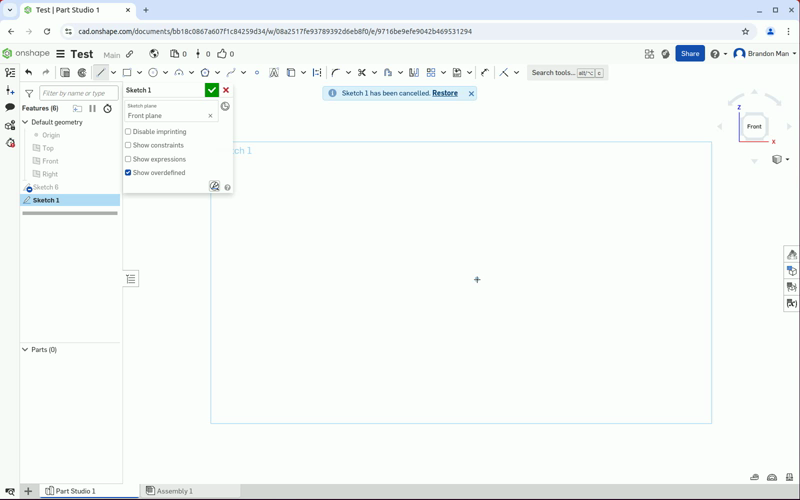
mouse_move(507, 279)
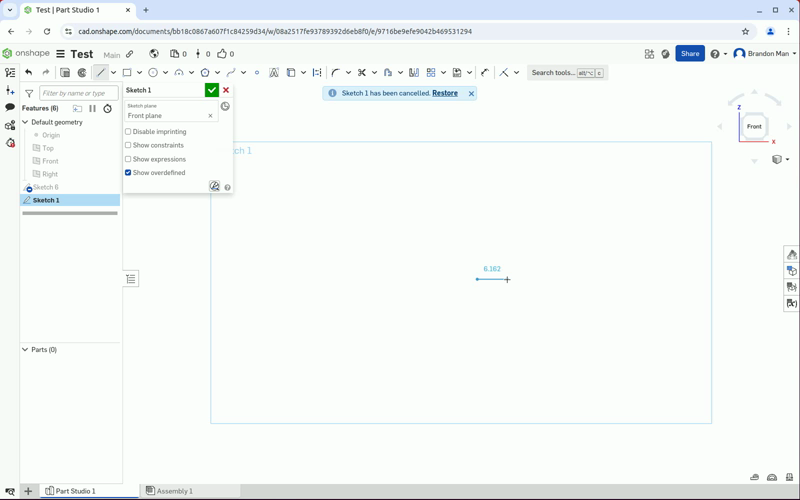
mouse_move(485, 279)
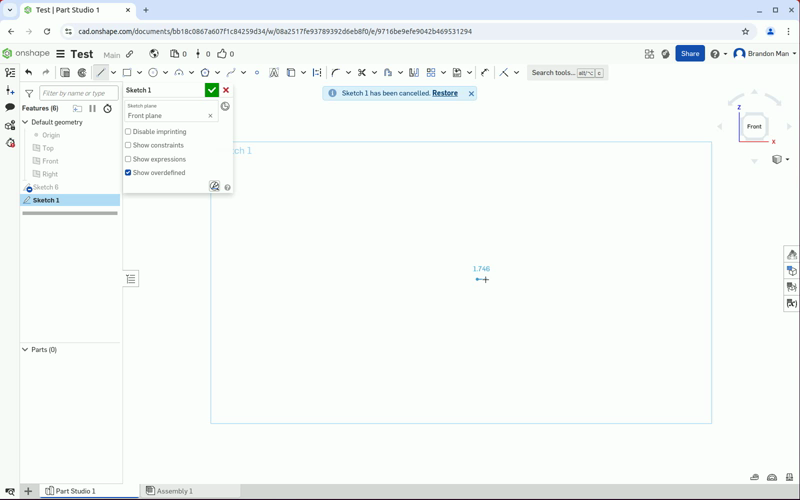
click(485, 279)
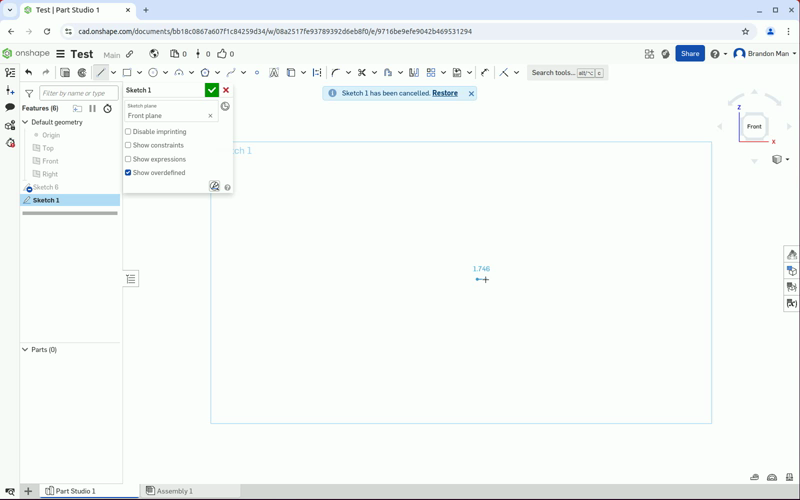
key_up(shift)
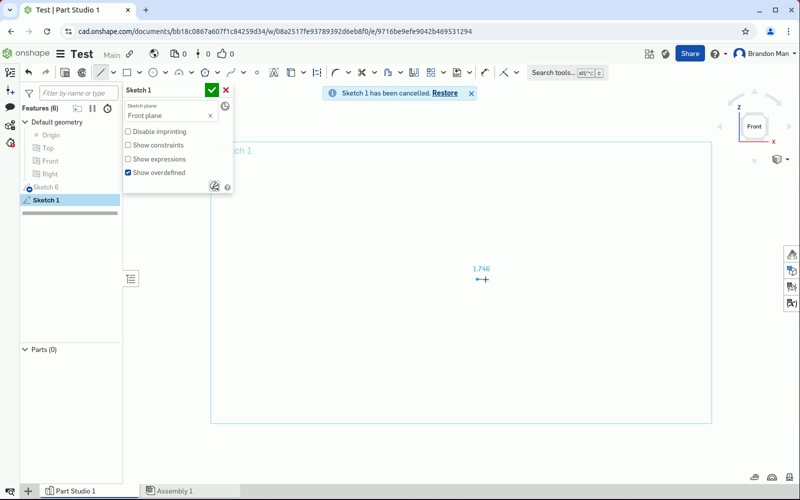
key_down(shift)
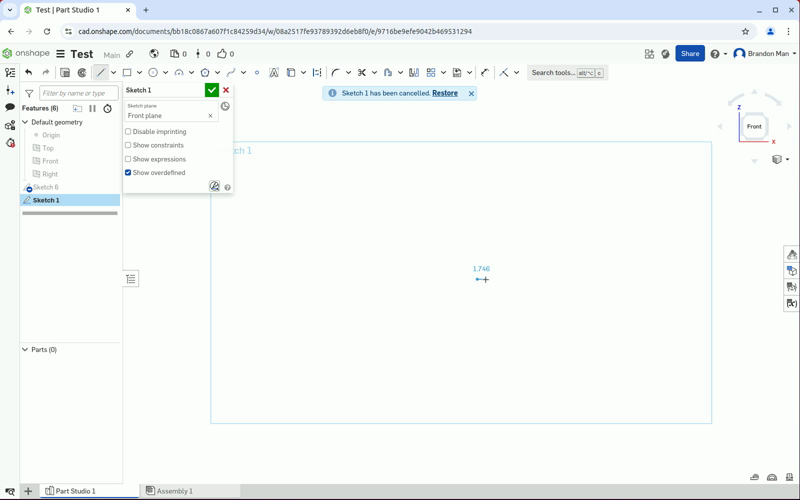
mouse_move(515, 279)
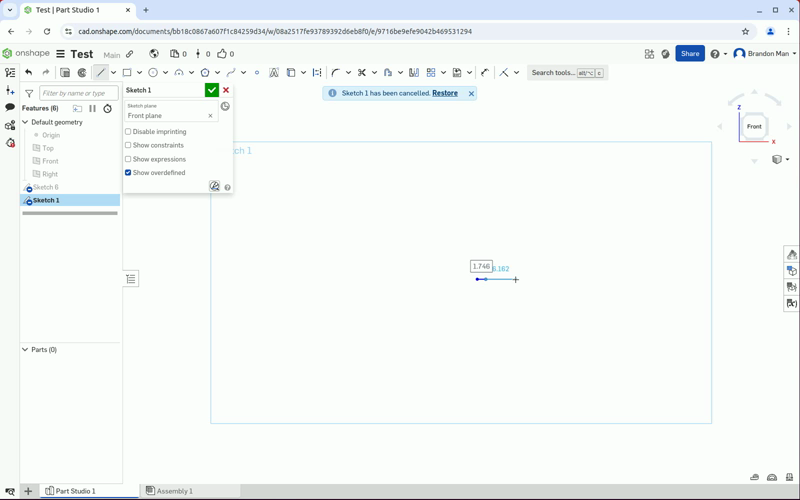
mouse_move(485, 288)
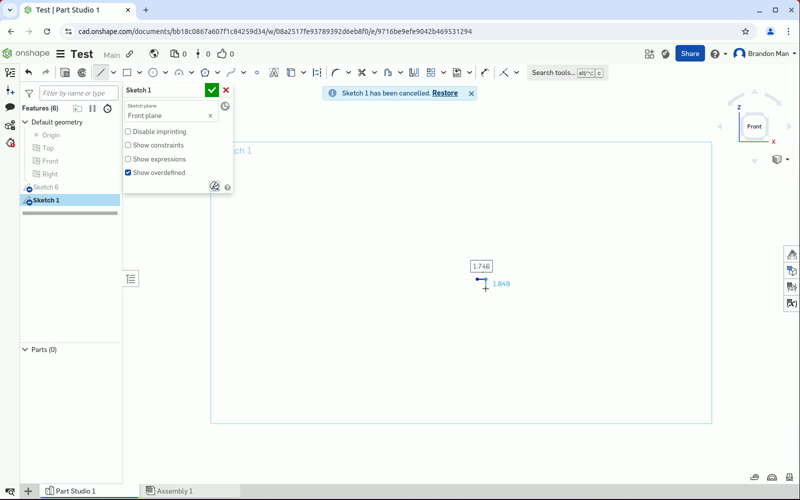
click(485, 288)
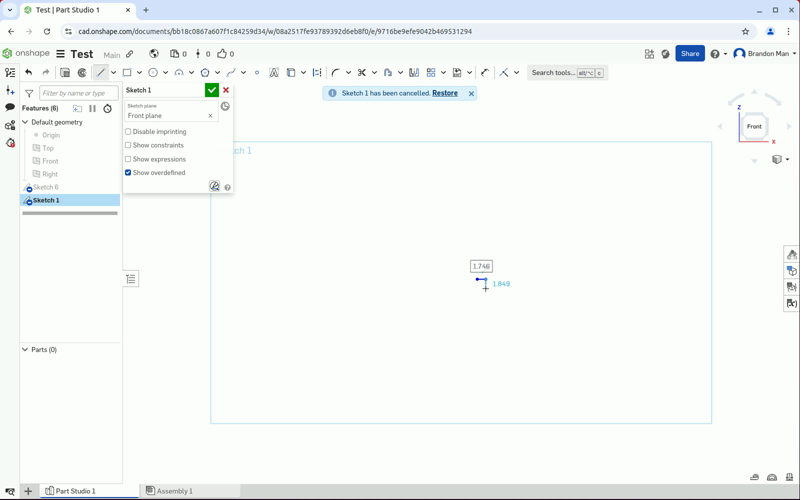
key_up(shift)
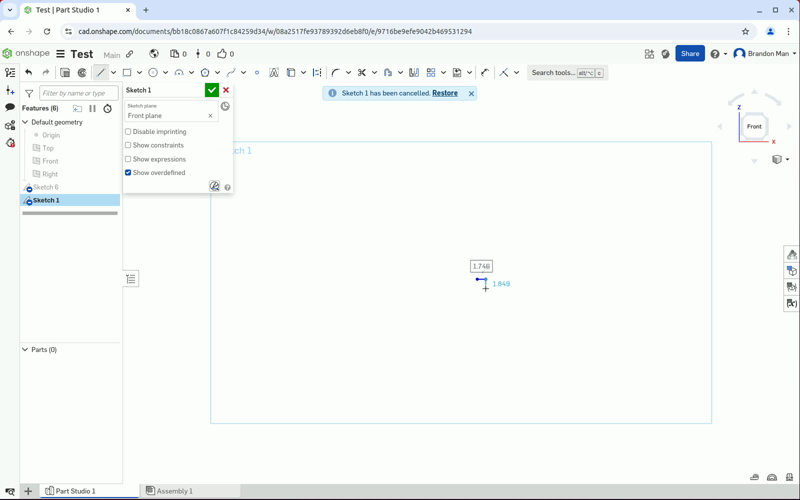
key_down(shift)
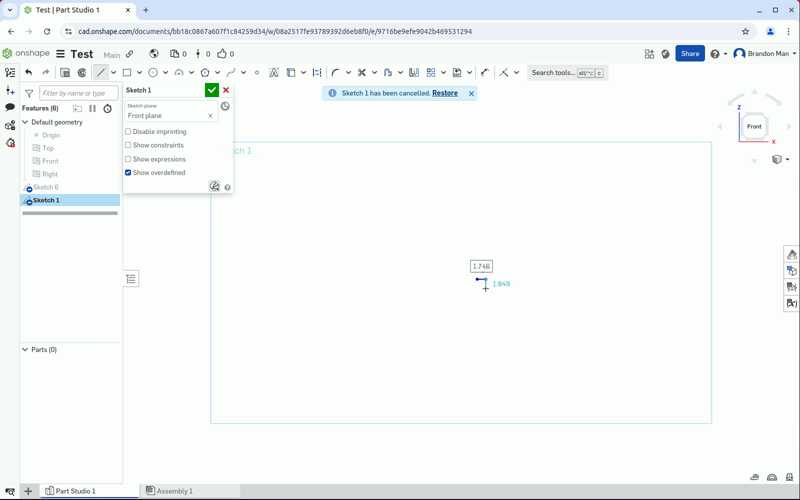
mouse_move(515, 288)
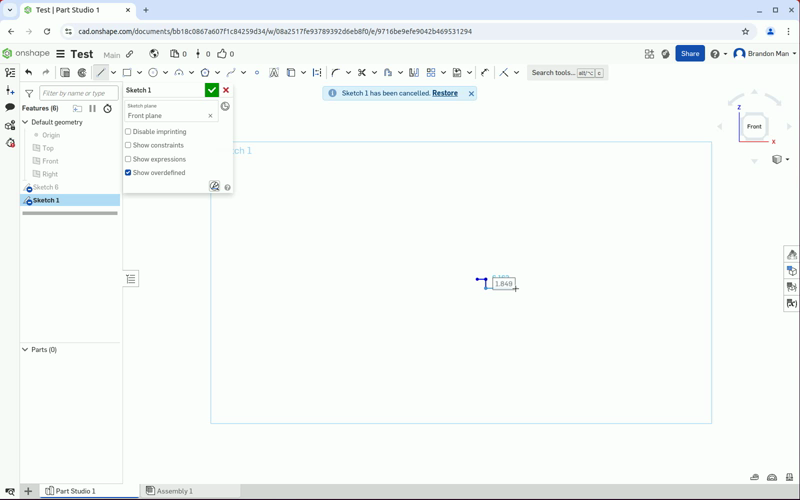
mouse_move(486, 288)
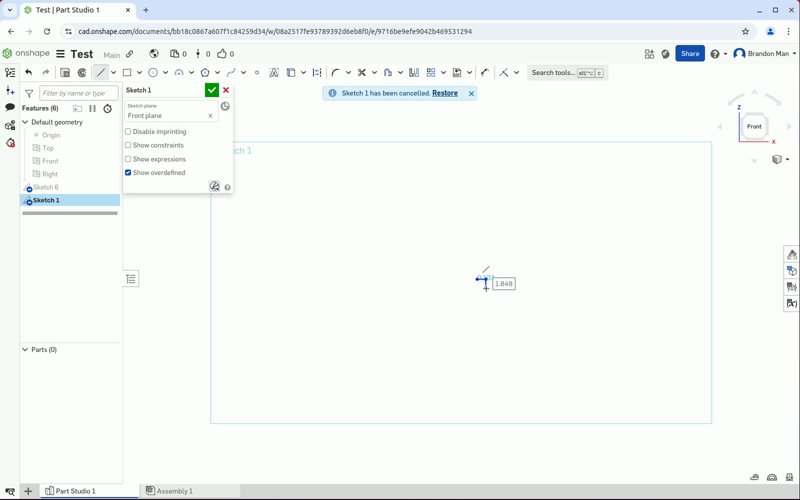
scroll(6)
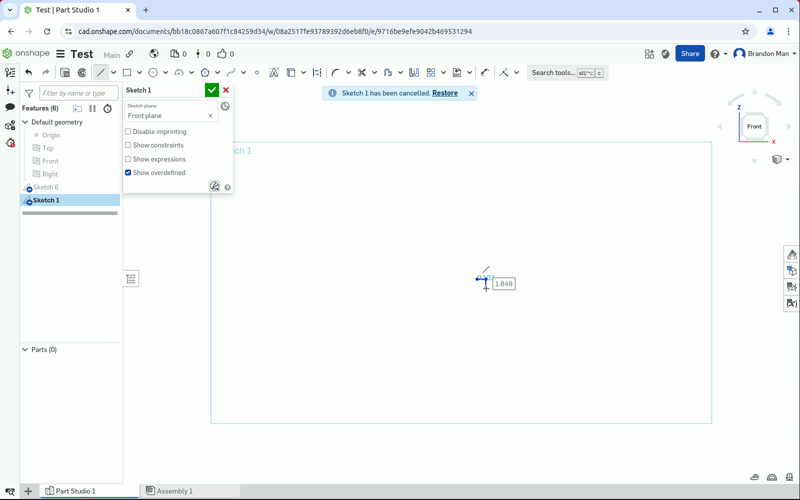
scroll(6)
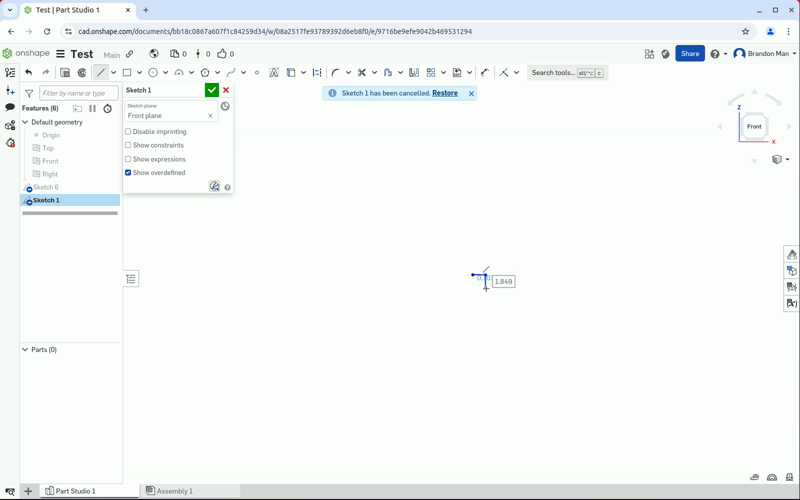
scroll(6)
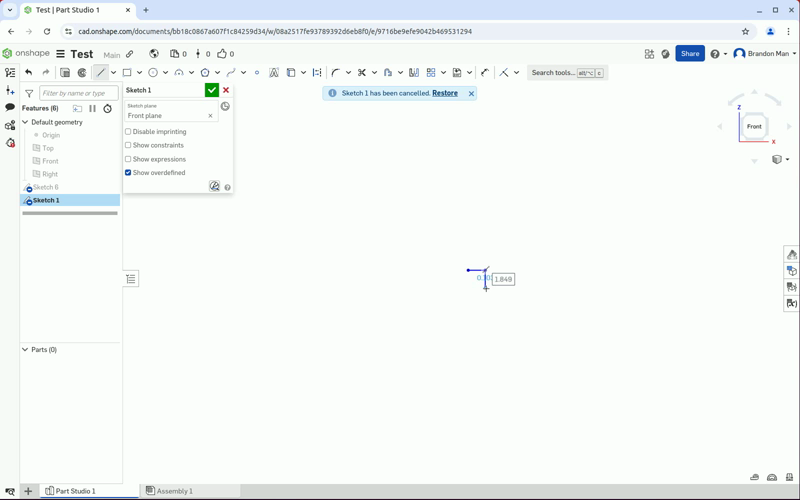
scroll(6)
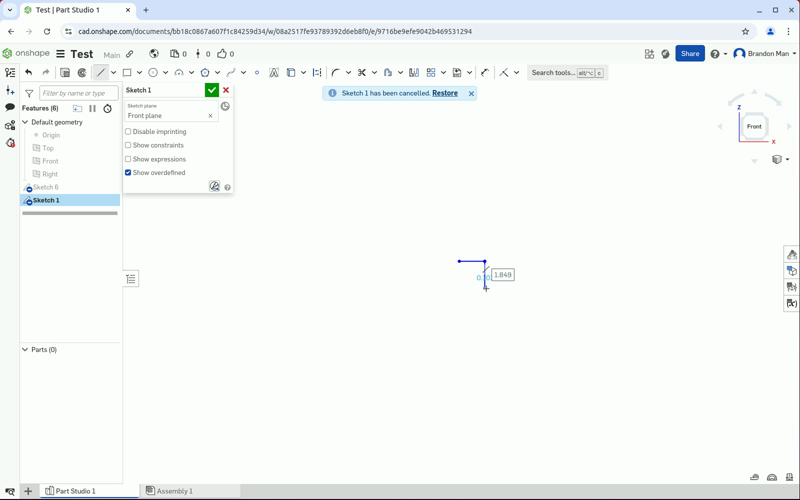
scroll(6)
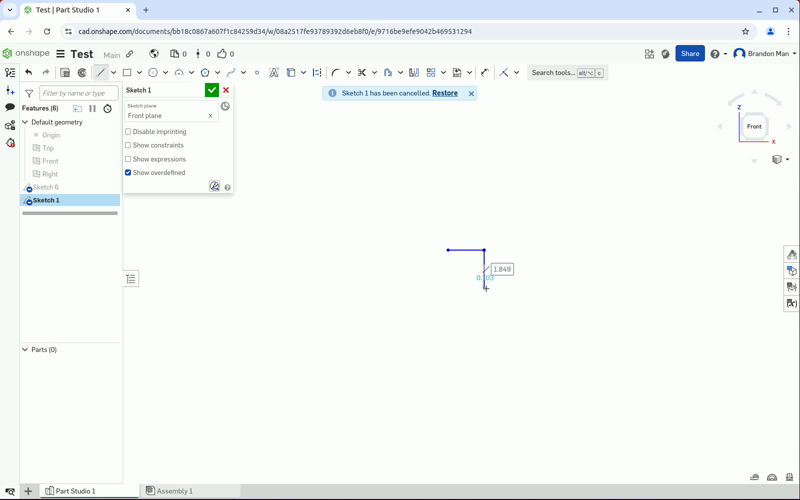
scroll(6)
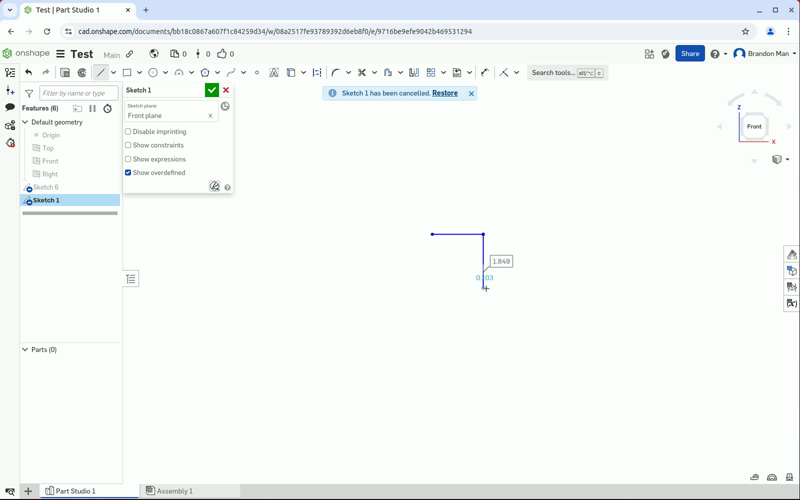
scroll(6)
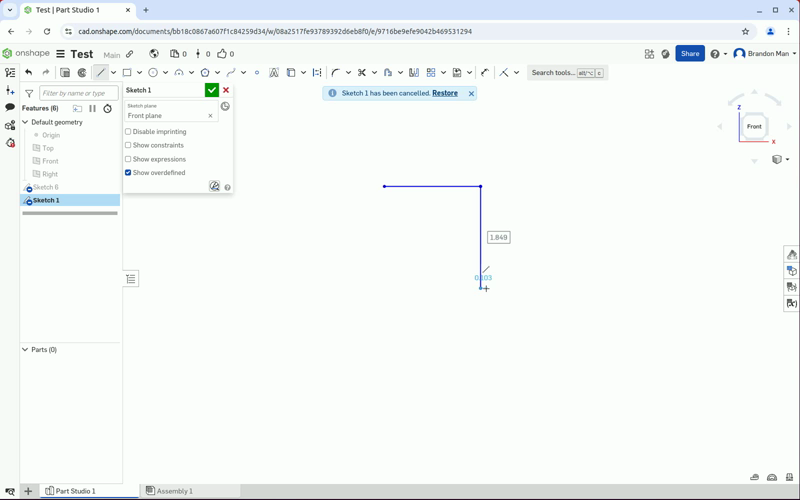
click(486, 288)
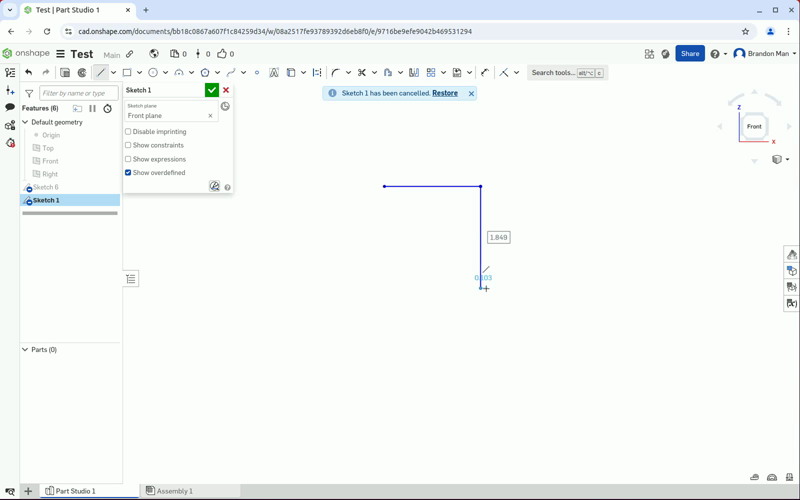
scroll(-6)
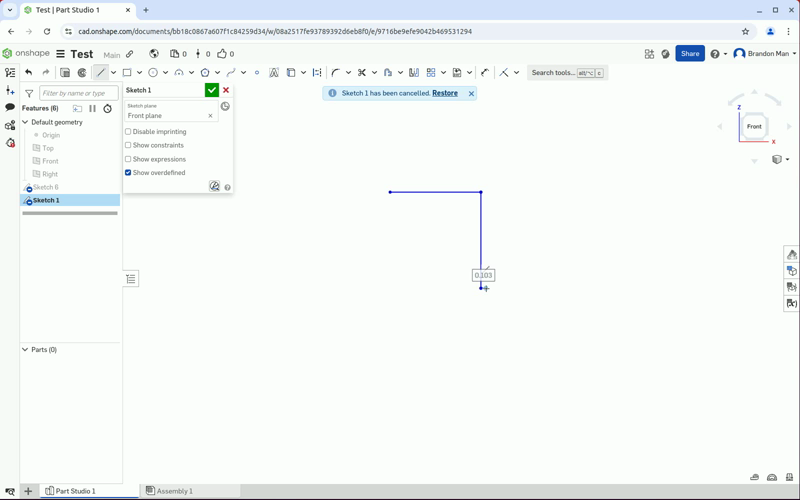
scroll(-6)
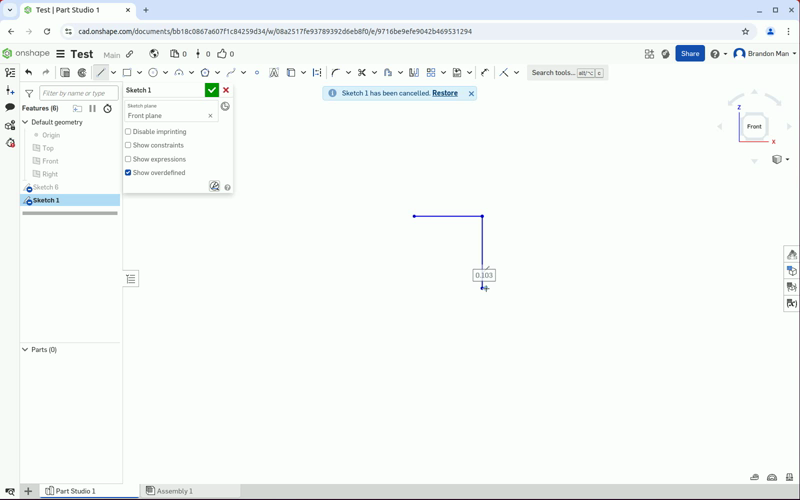
scroll(-6)
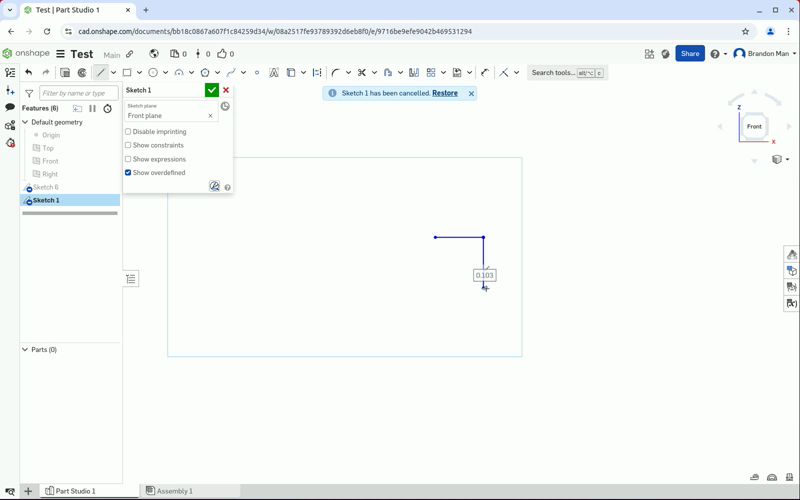
scroll(-6)
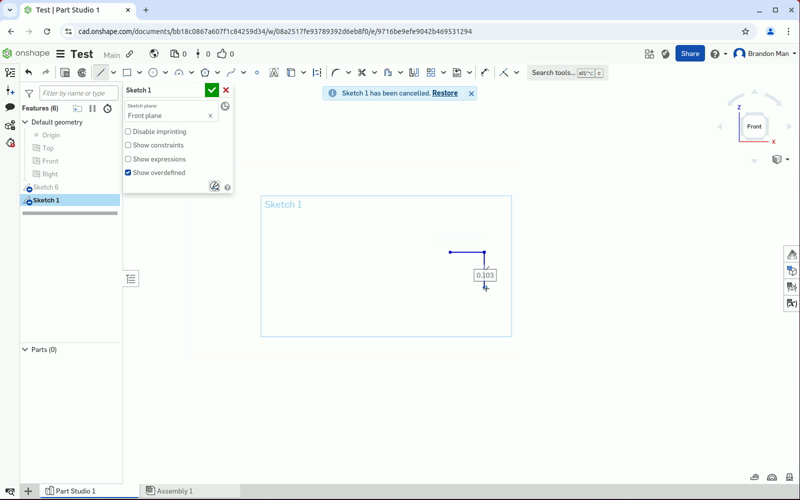
scroll(-6)
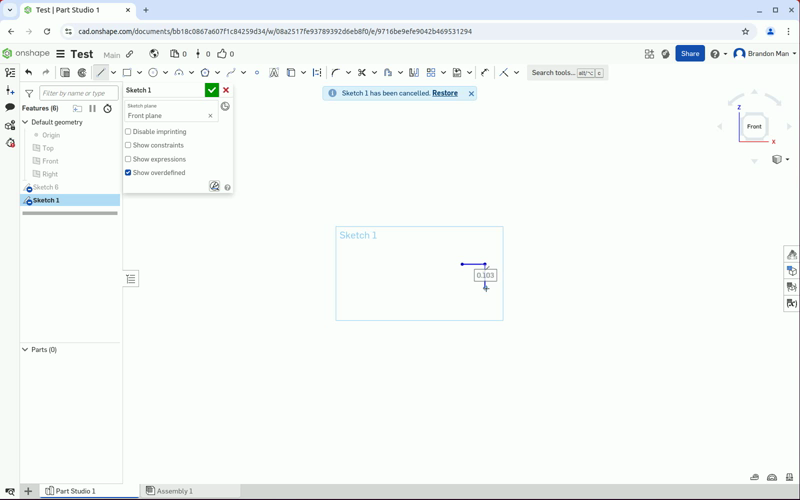
scroll(-6)
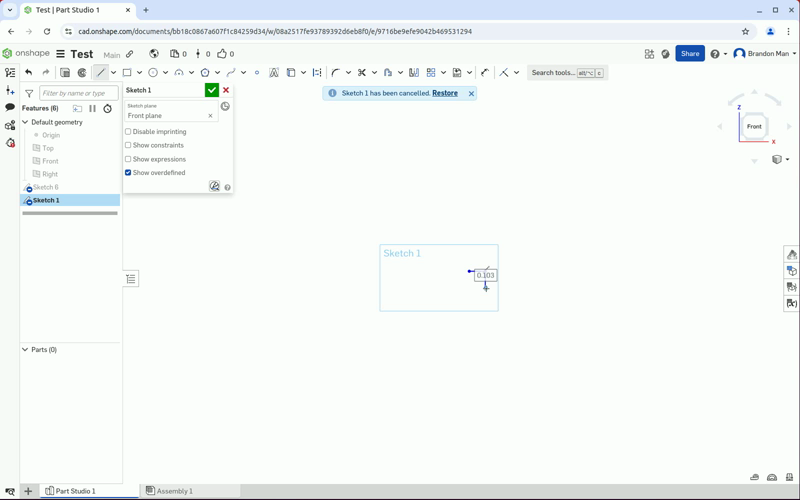
scroll(-6)
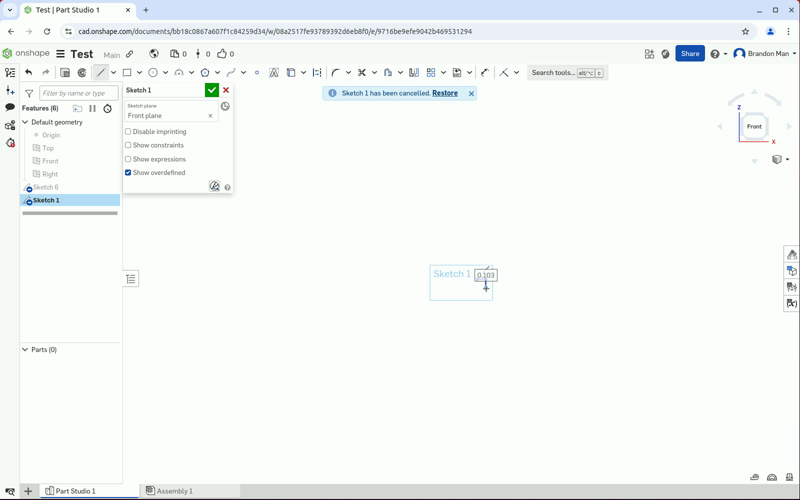
key_up(shift)
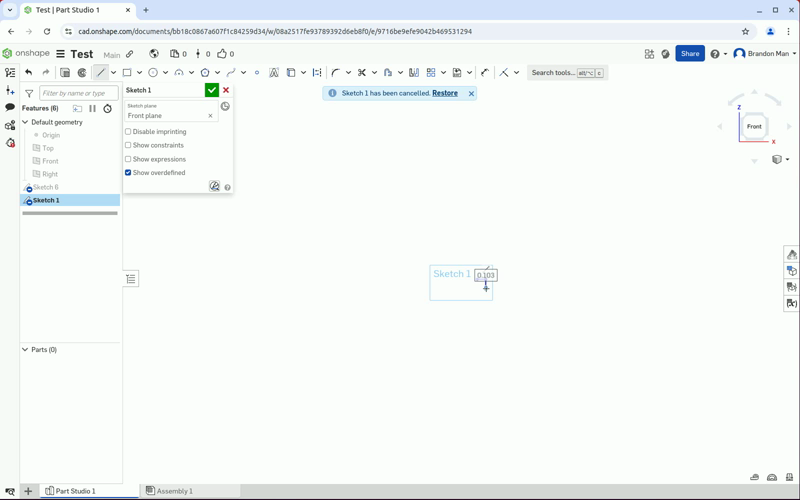
key_down(shift)
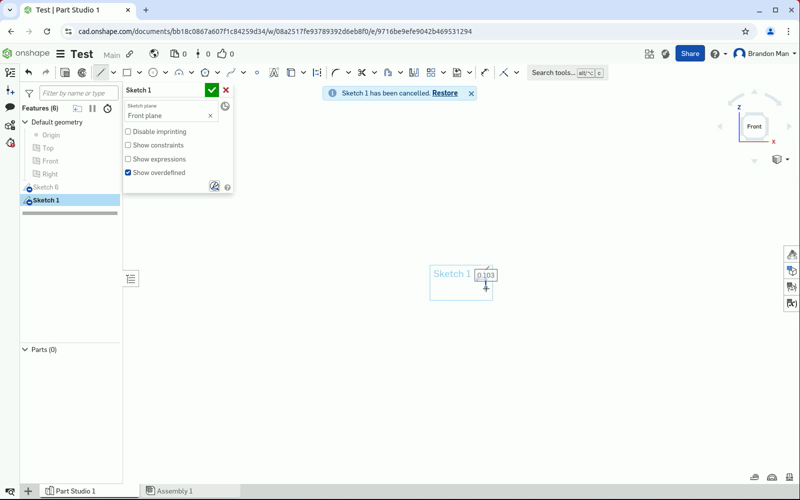
mouse_move(516, 288)
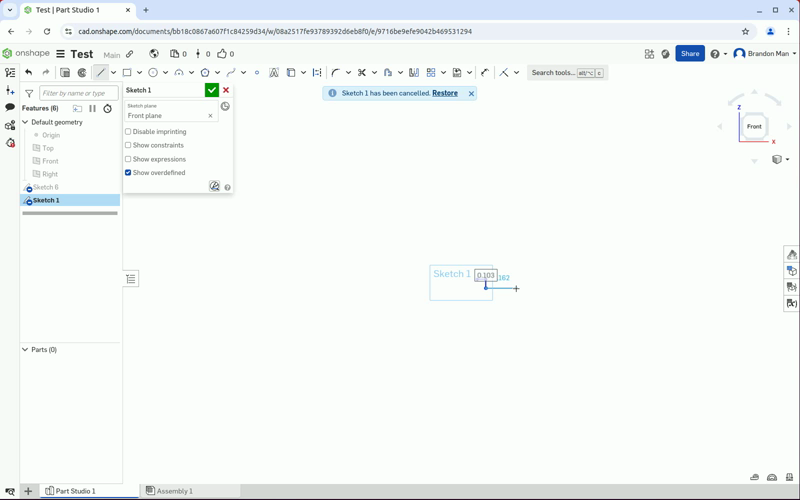
mouse_move(486, 278)
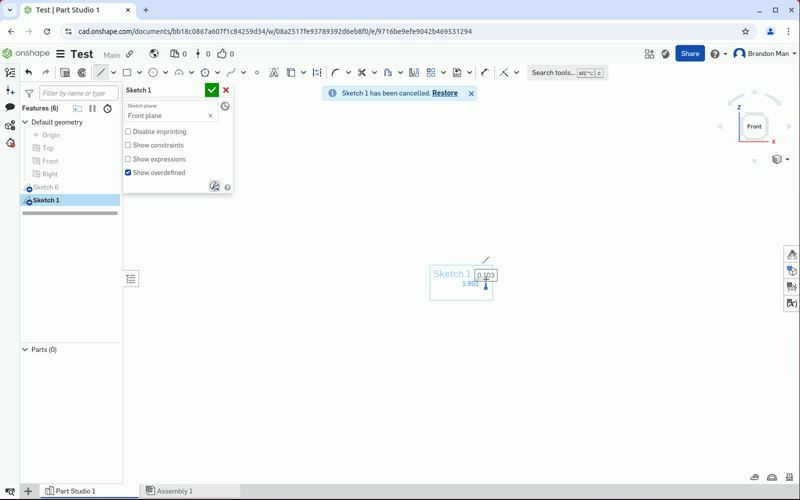
scroll(6)
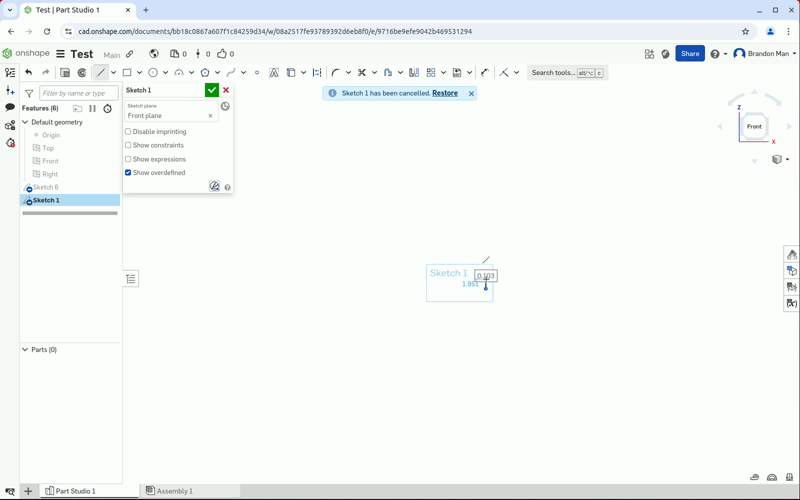
scroll(6)
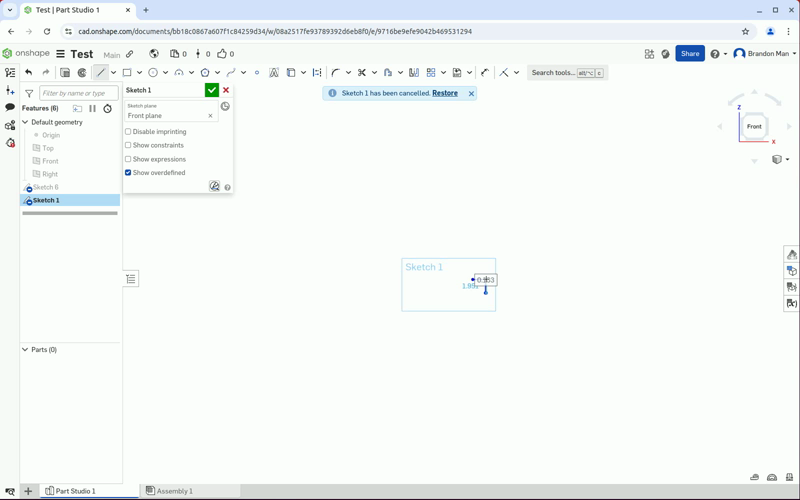
scroll(6)
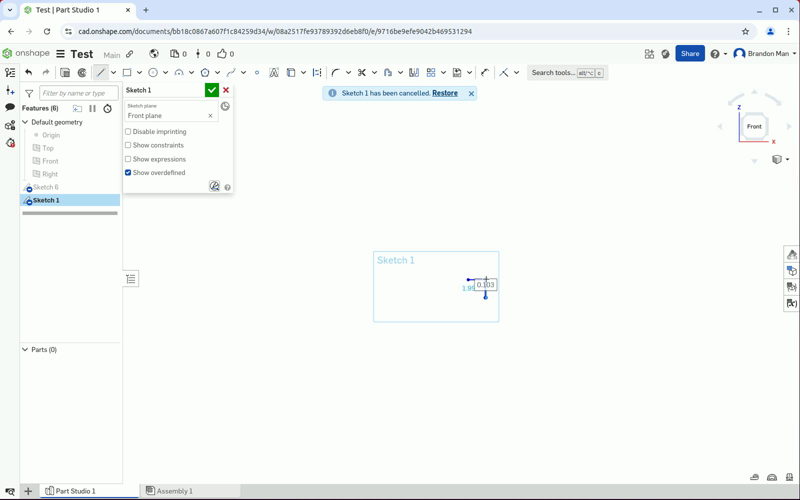
scroll(6)
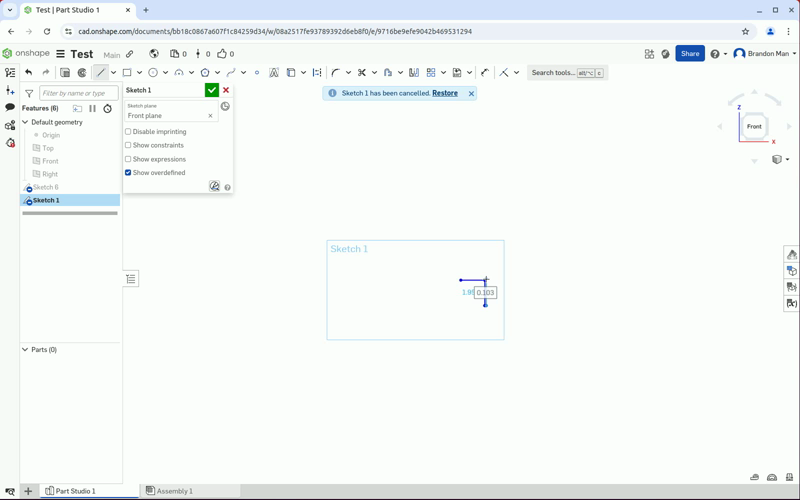
scroll(6)
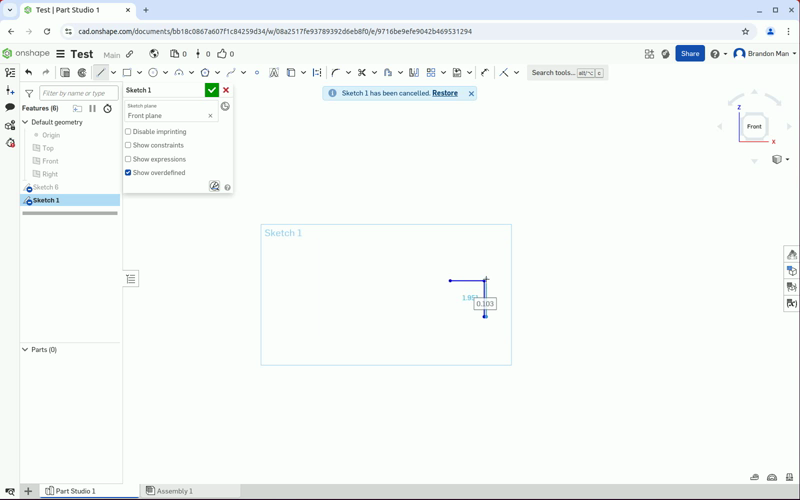
scroll(6)
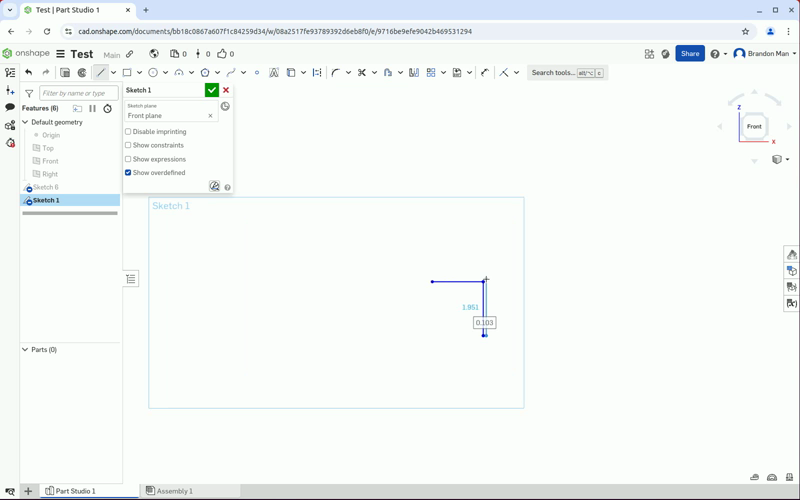
scroll(6)
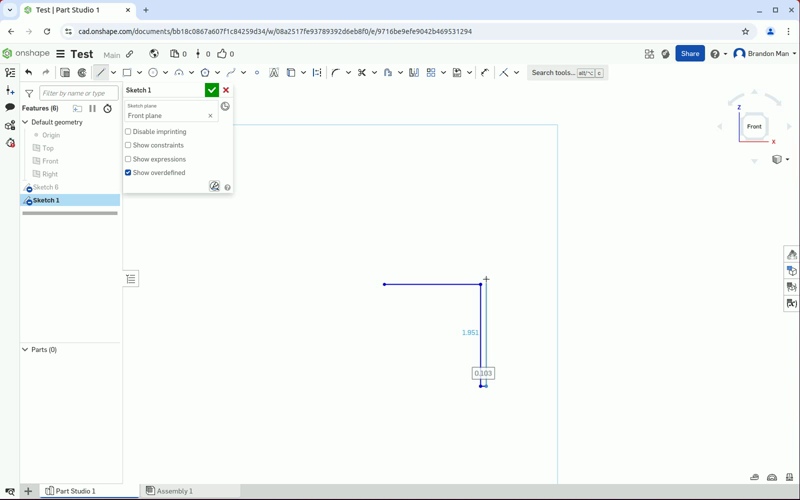
click(486, 278)
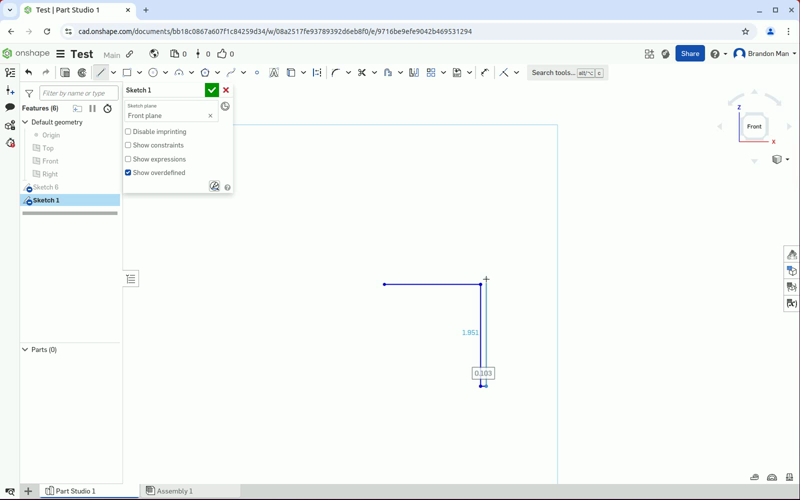
scroll(-6)
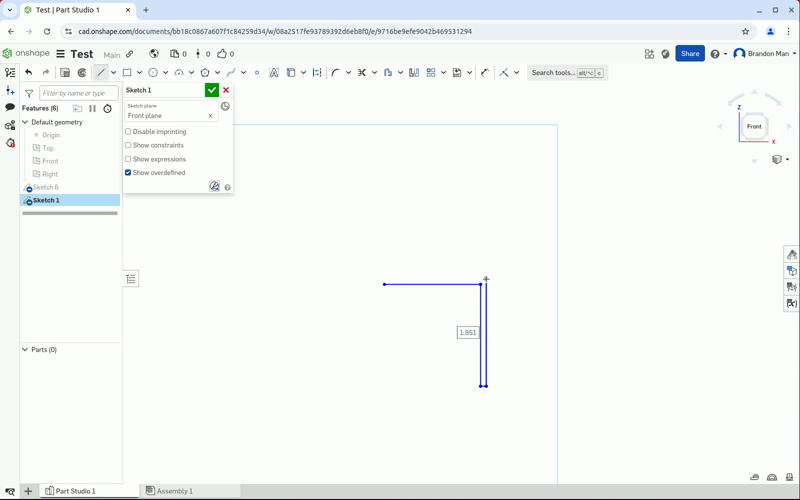
scroll(-6)
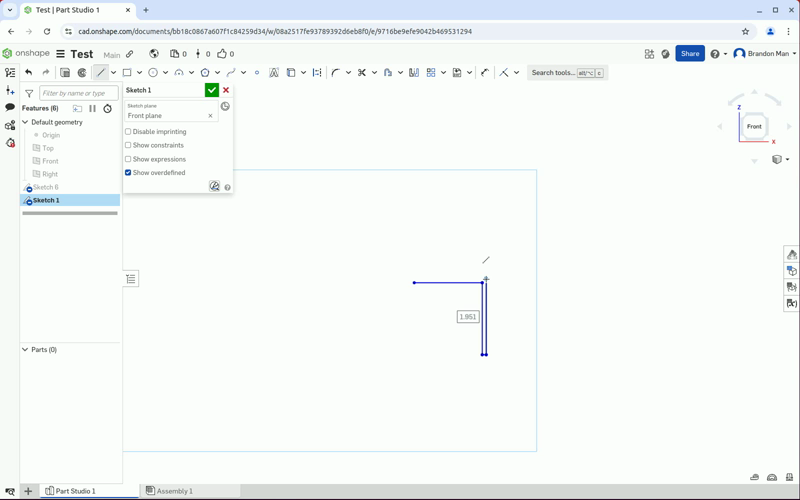
scroll(-6)
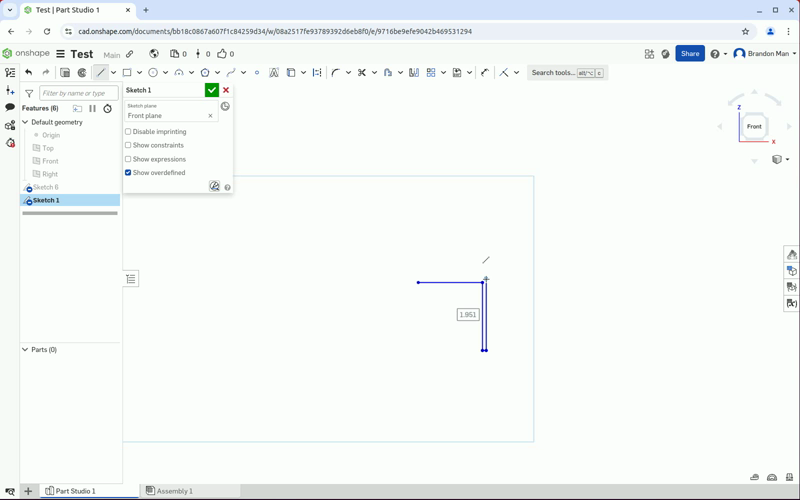
scroll(-6)
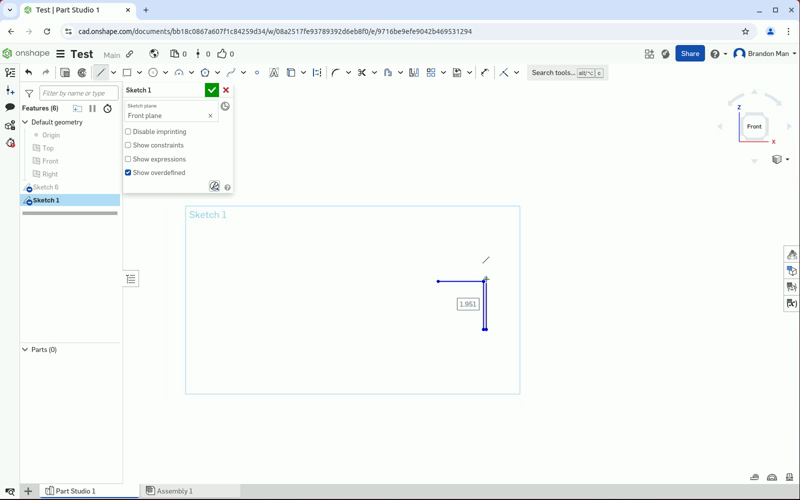
scroll(-6)
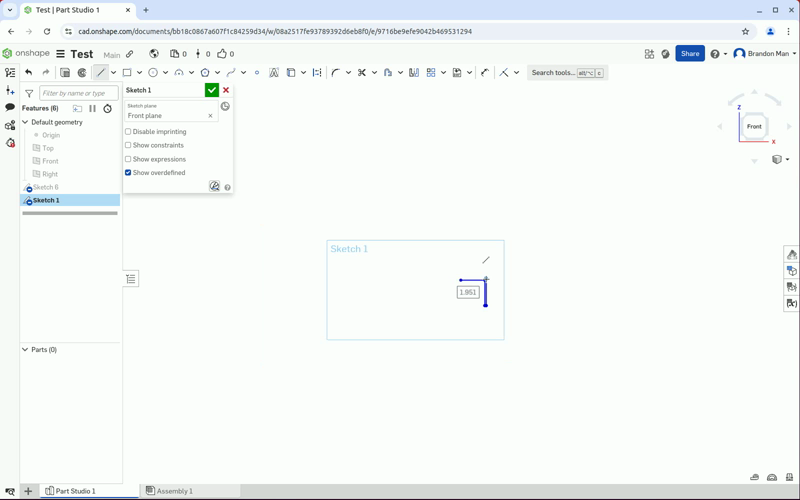
scroll(-6)
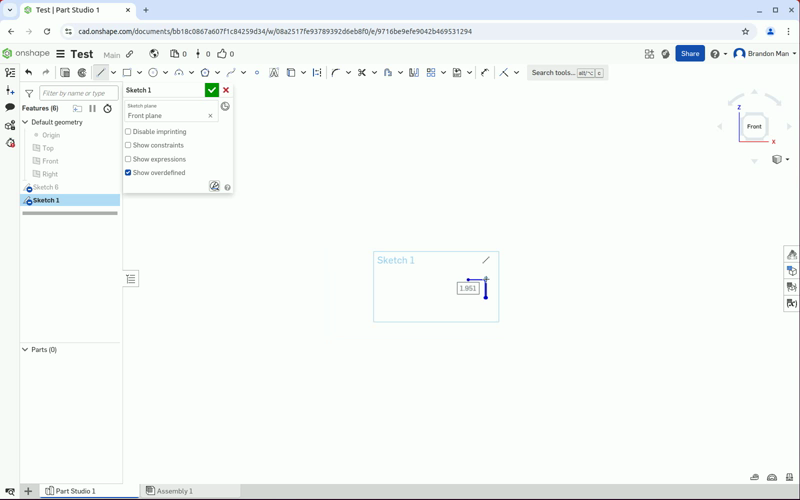
scroll(-6)
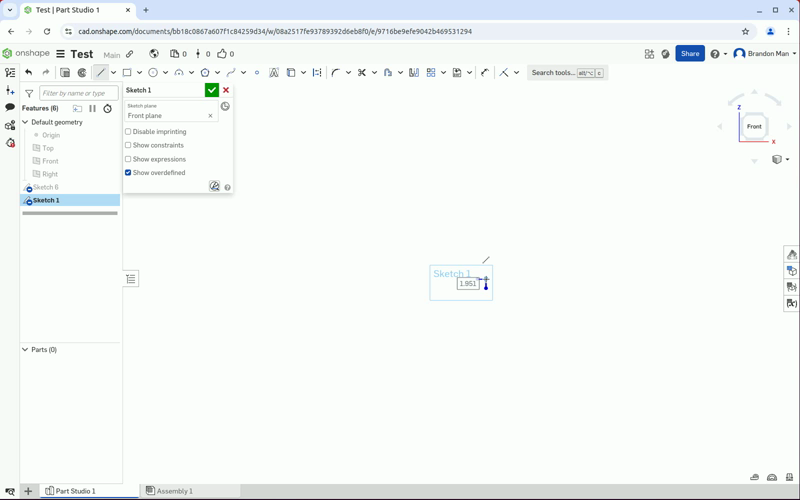
key_up(shift)
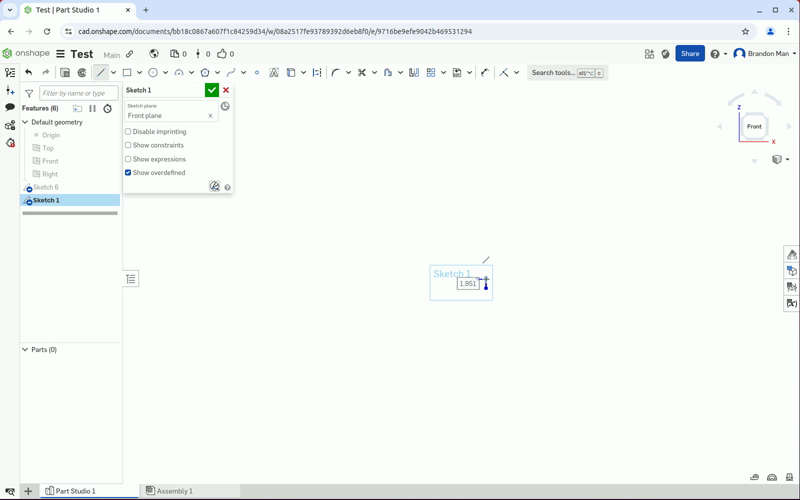
key_down(shift)
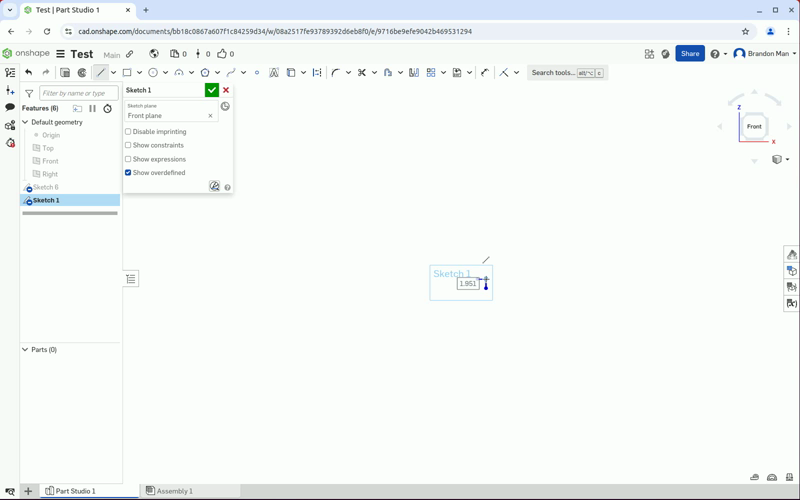
mouse_move(516, 278)
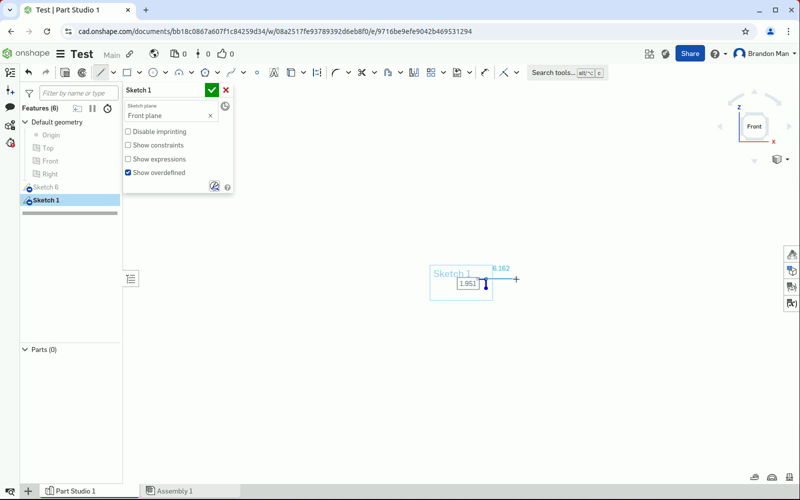
mouse_move(477, 278)
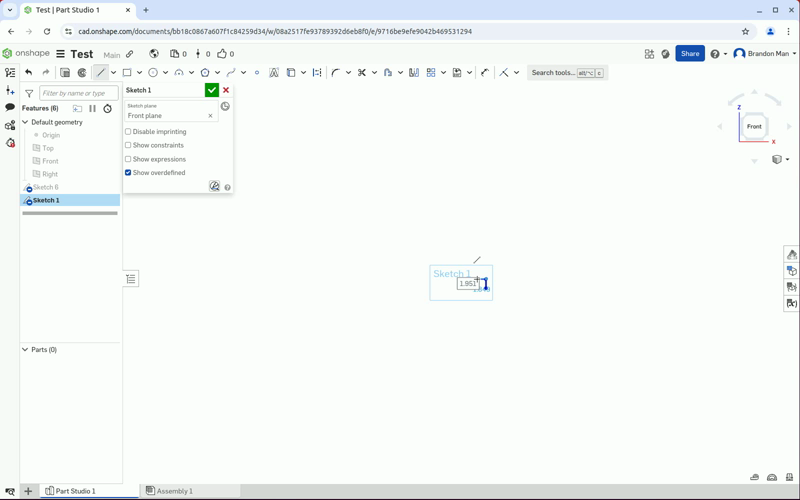
scroll(6)
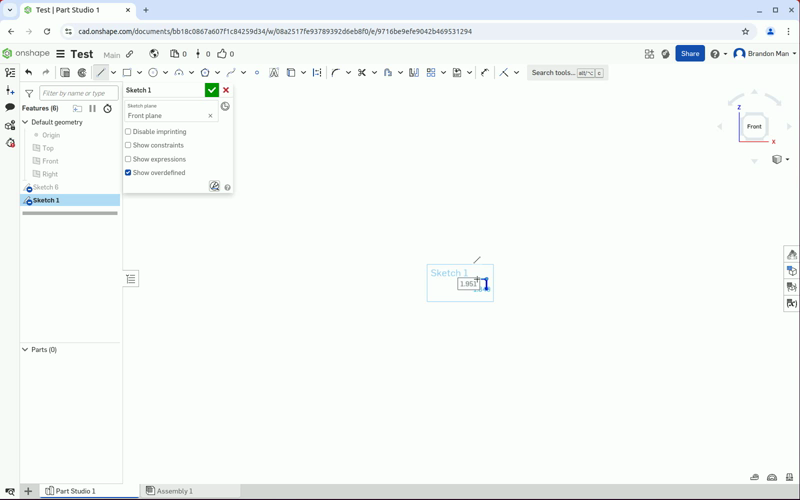
scroll(6)
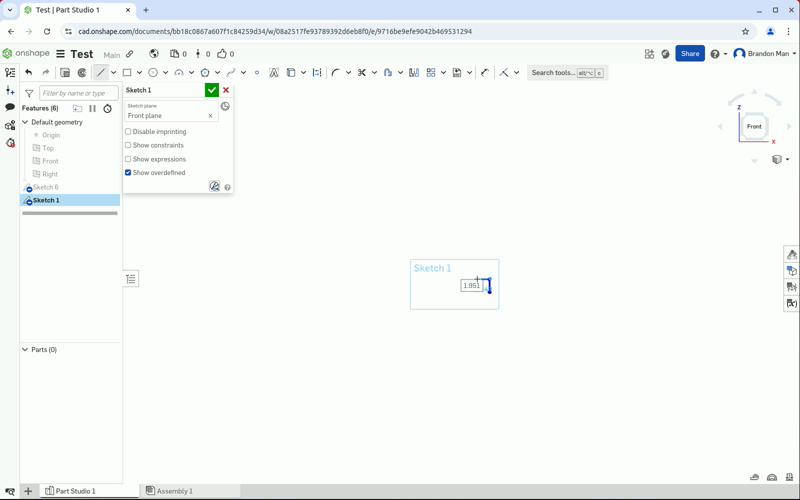
scroll(6)
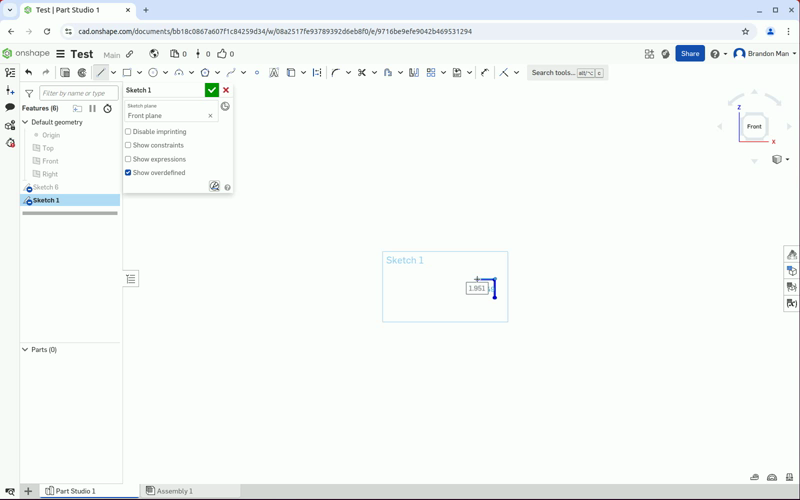
scroll(6)
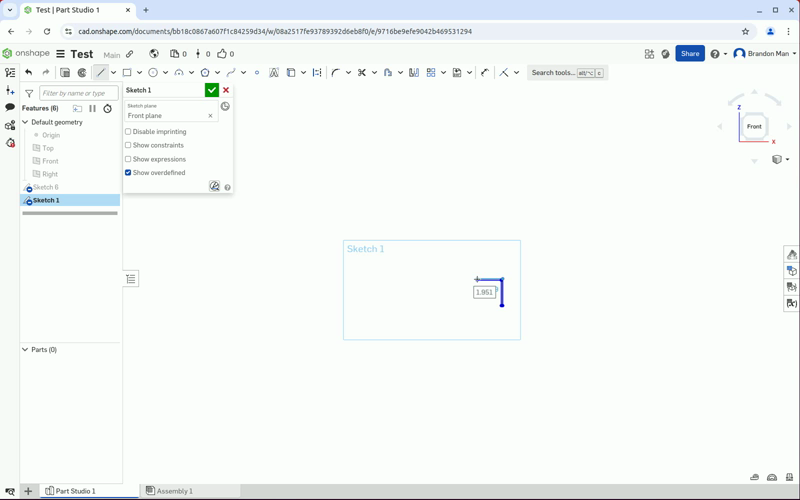
scroll(6)
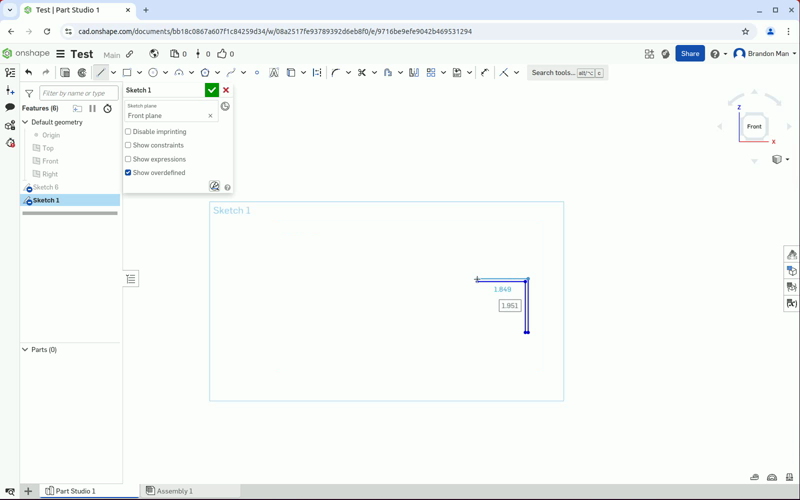
scroll(6)
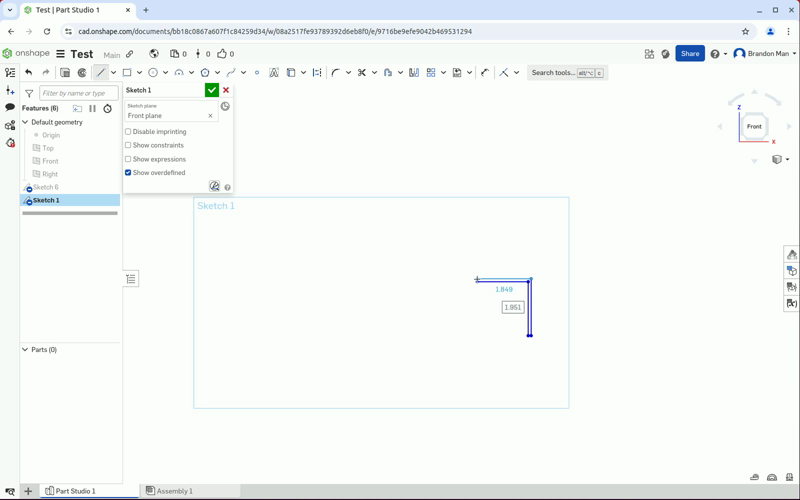
scroll(6)
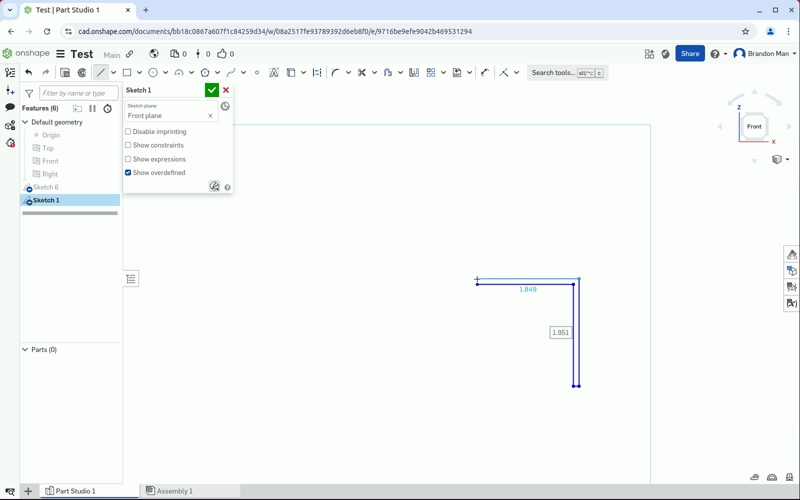
click(477, 278)
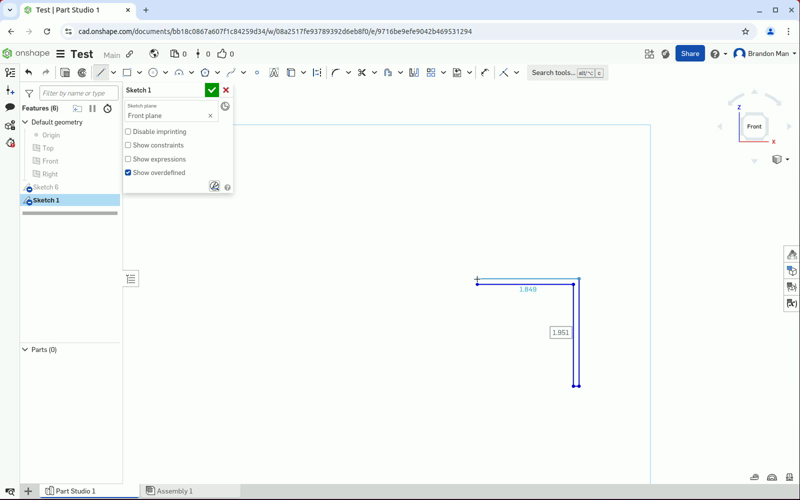
scroll(-6)
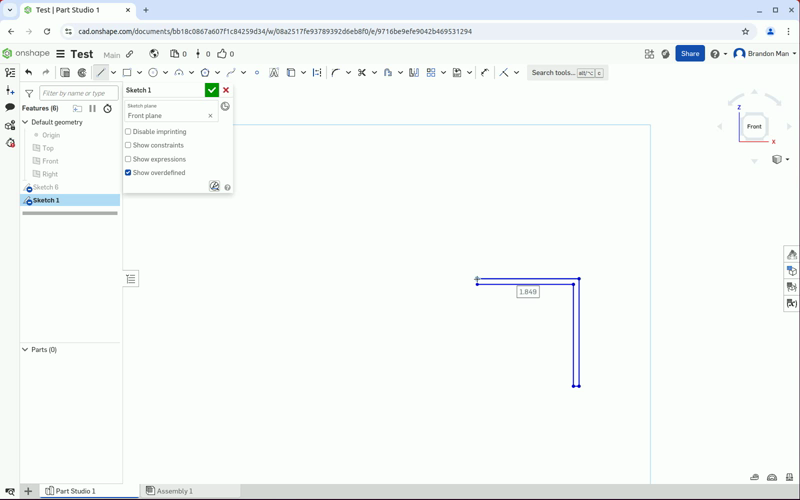
scroll(-6)
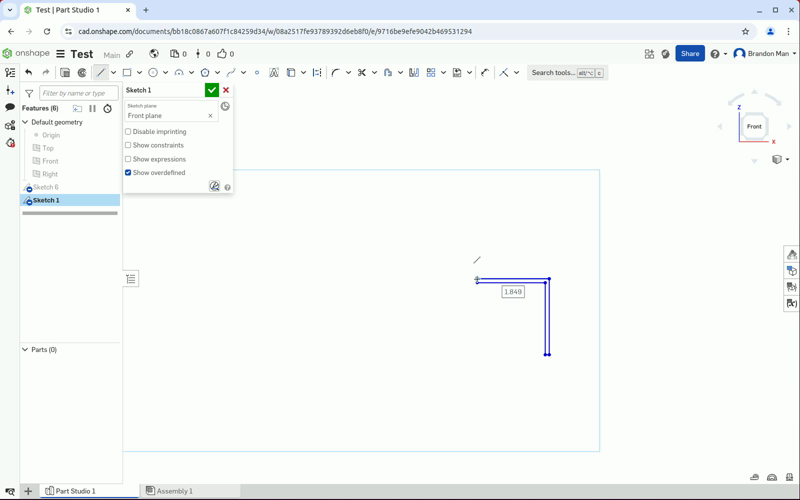
scroll(-6)
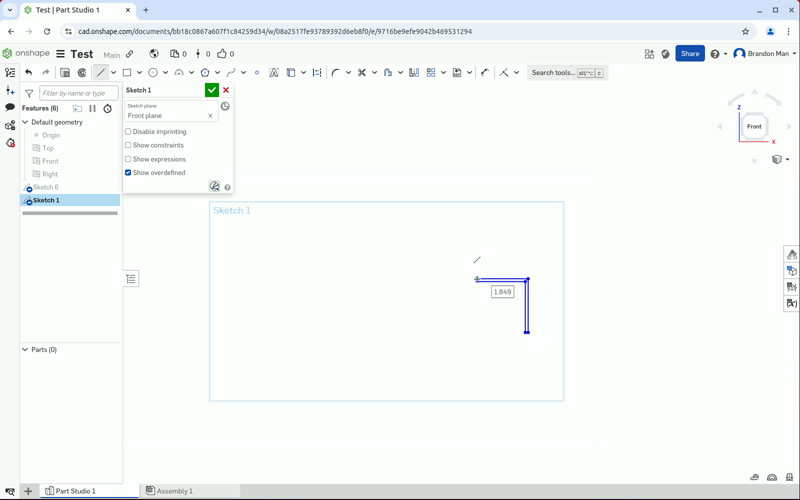
scroll(-6)
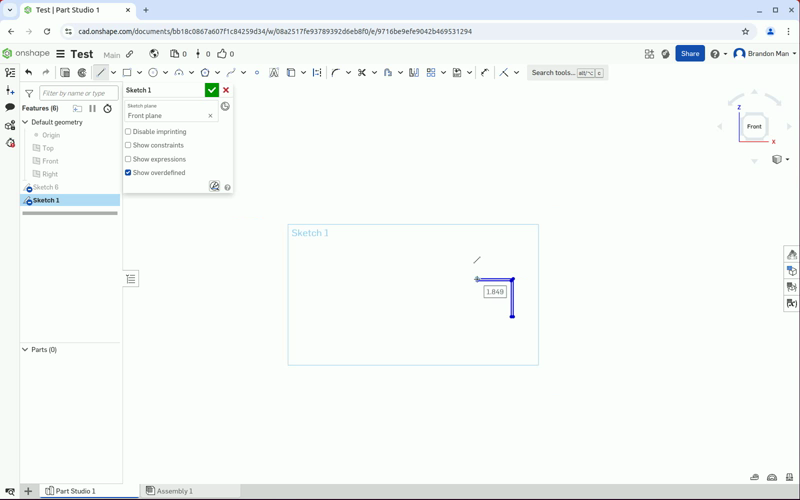
scroll(-6)
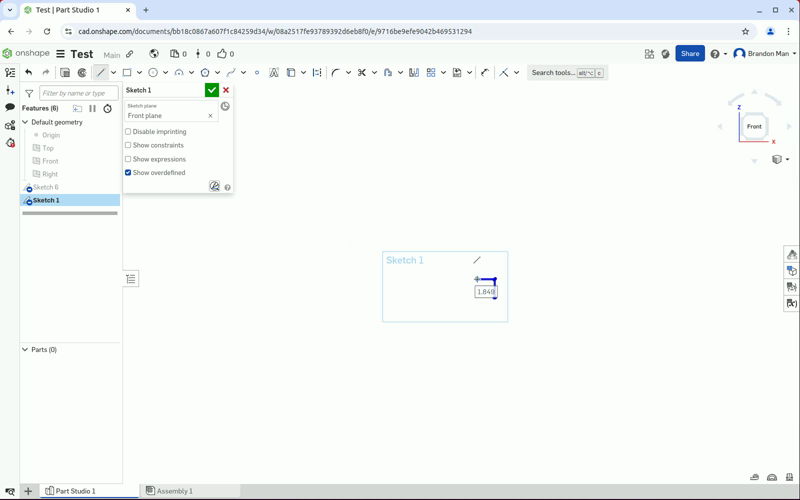
scroll(-6)
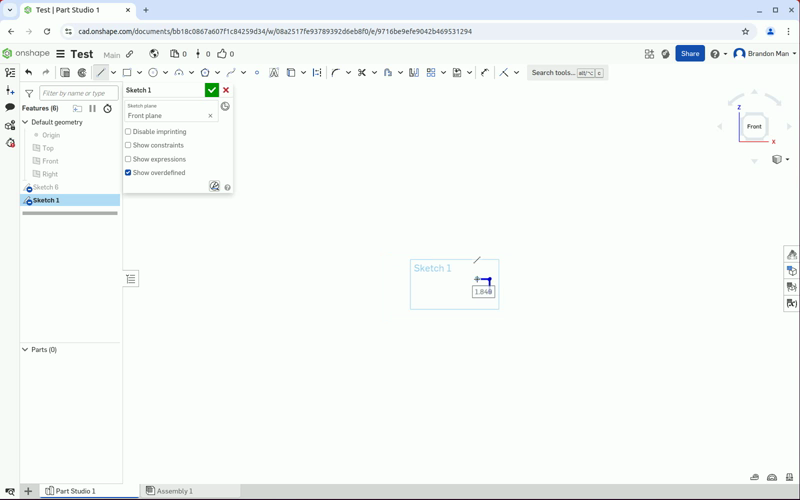
scroll(-6)
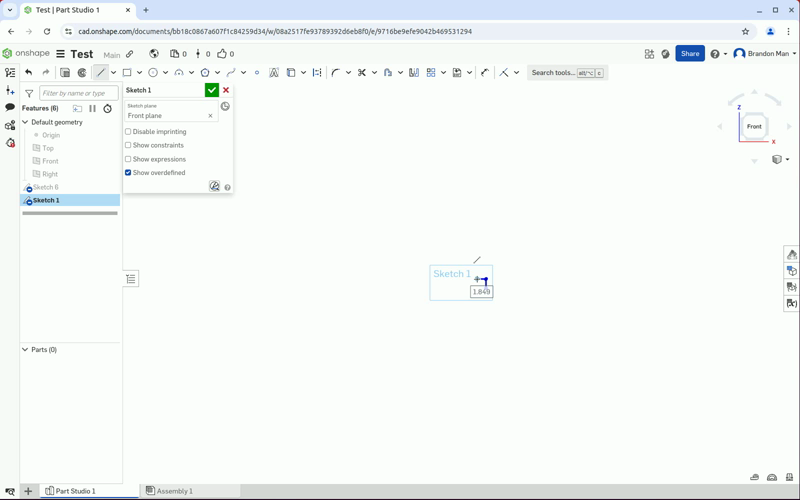
key_up(shift)
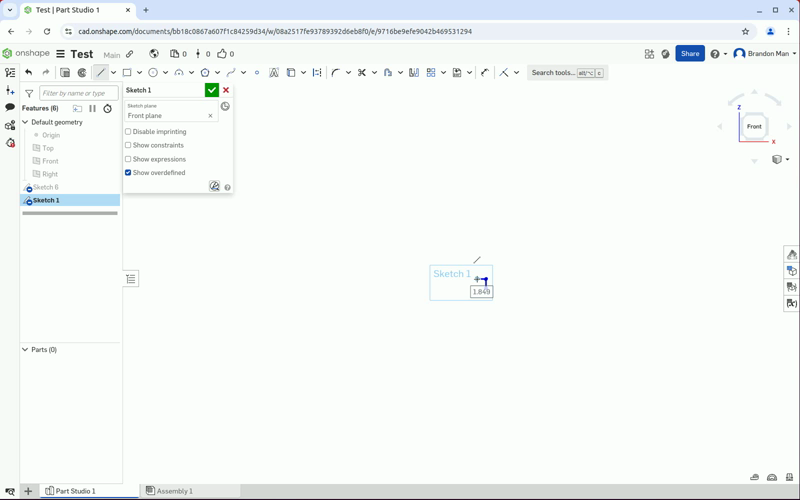
mouse_move(507, 278)
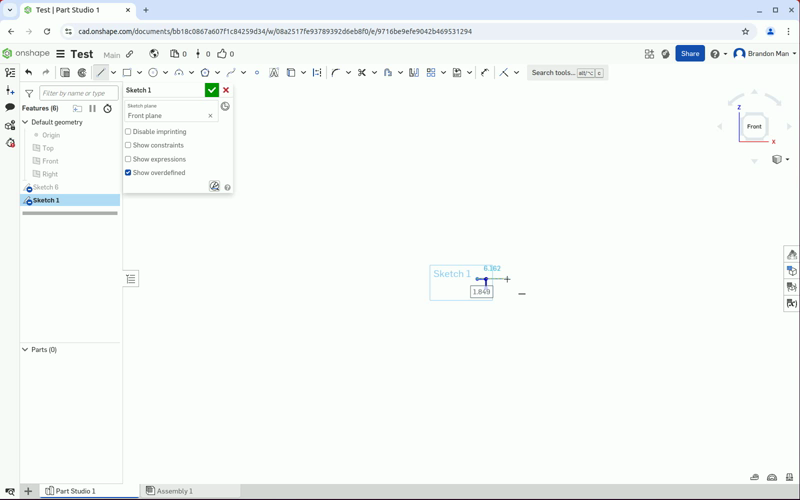
key_down(shift)
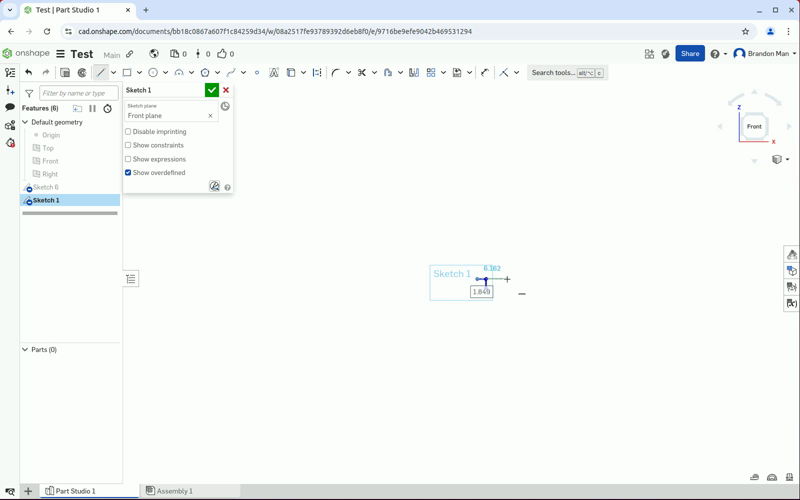
mouse_move(477, 279)
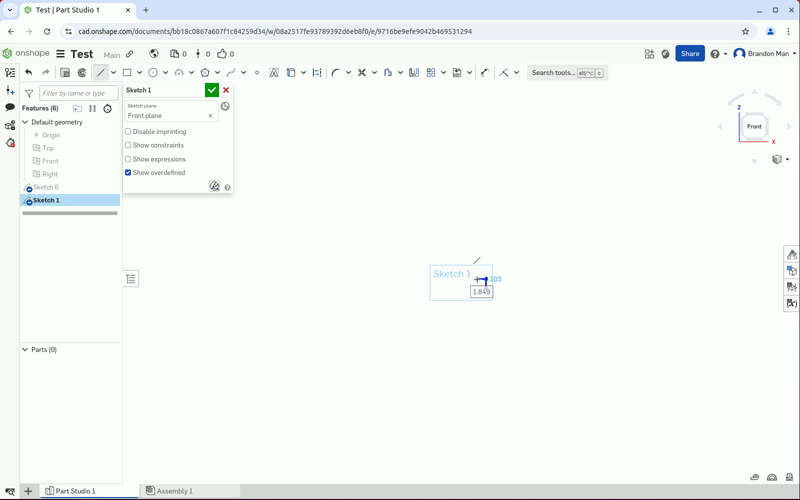
scroll(6)
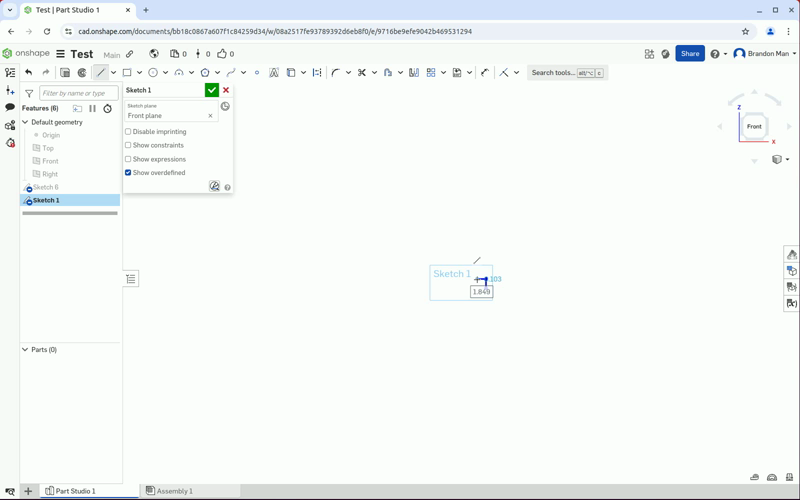
scroll(6)
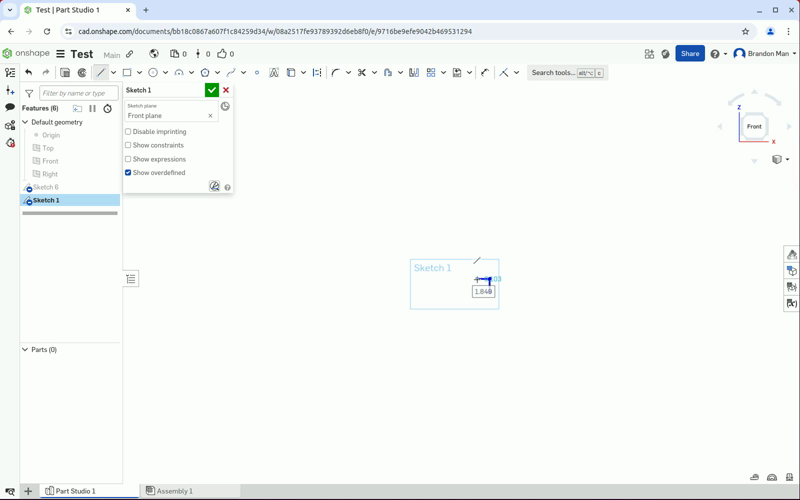
scroll(6)
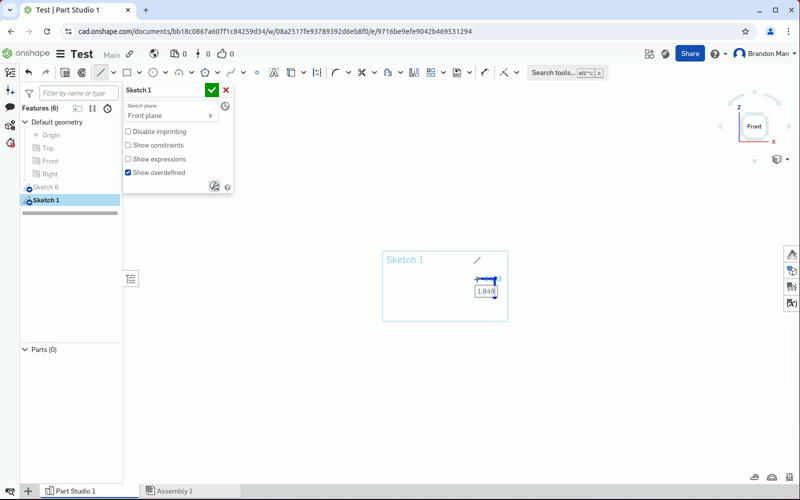
scroll(6)
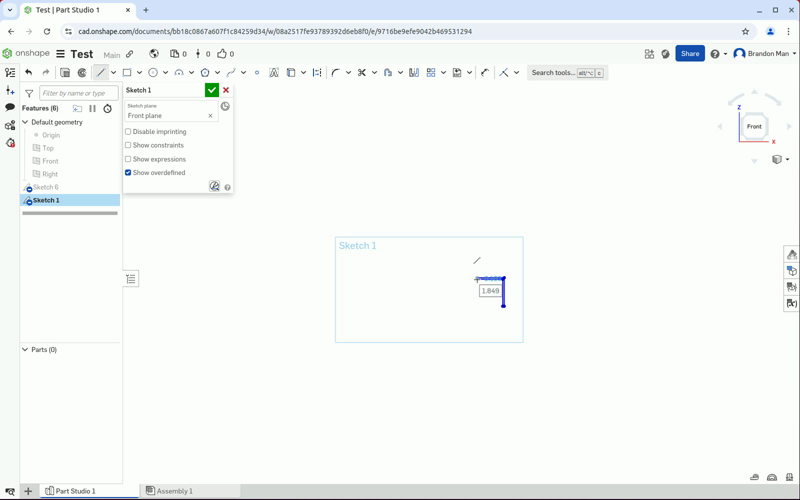
scroll(6)
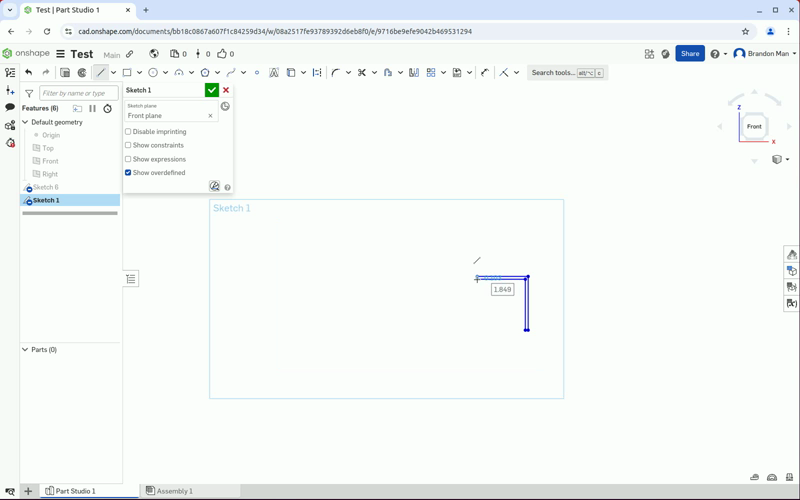
scroll(6)
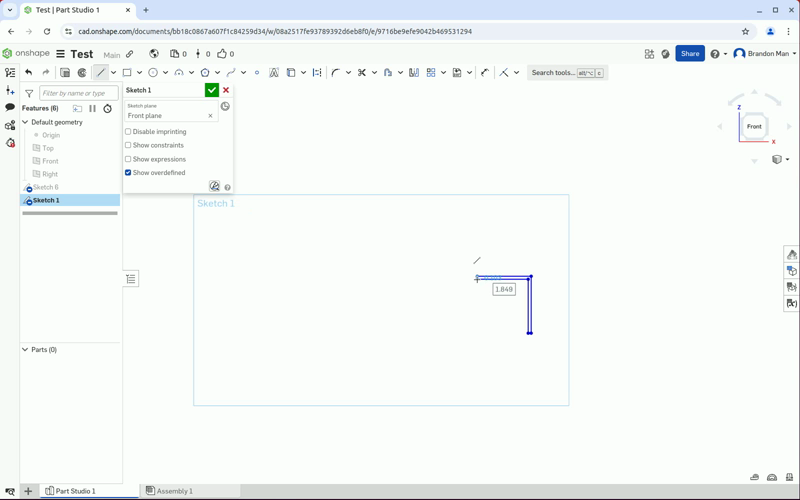
scroll(6)
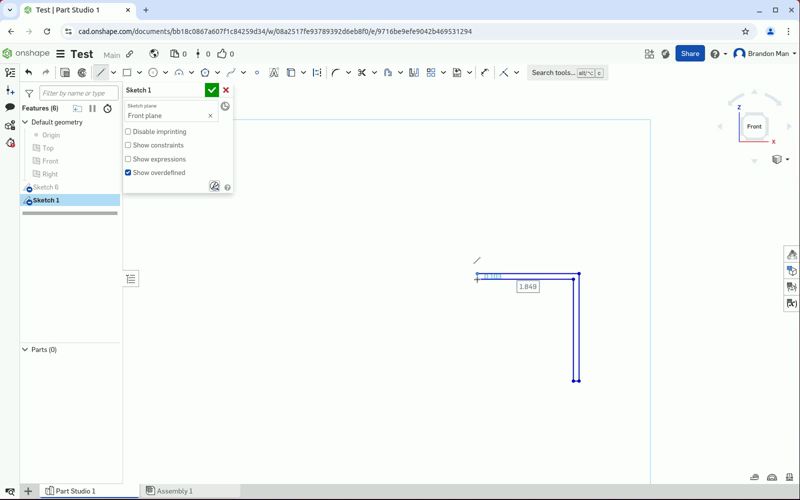
key_up(shift)
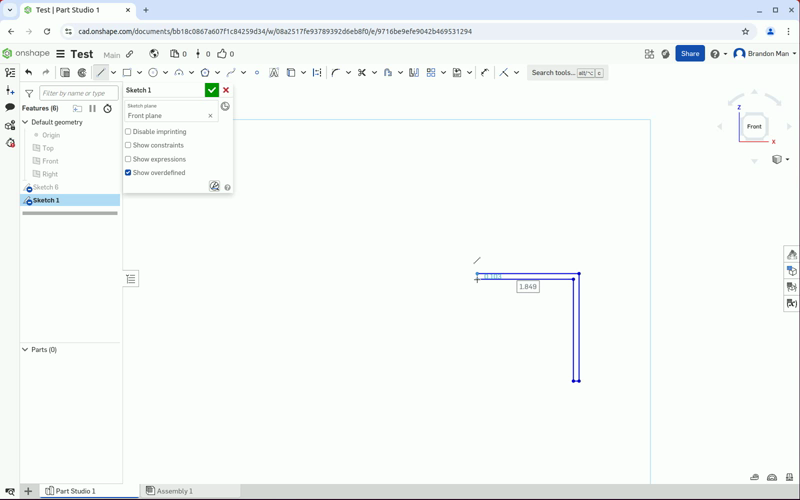
click(477, 279)
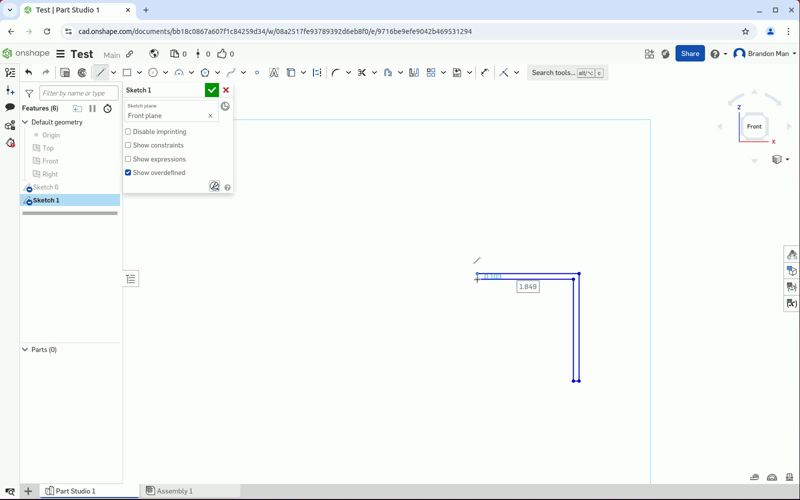
scroll(-6)
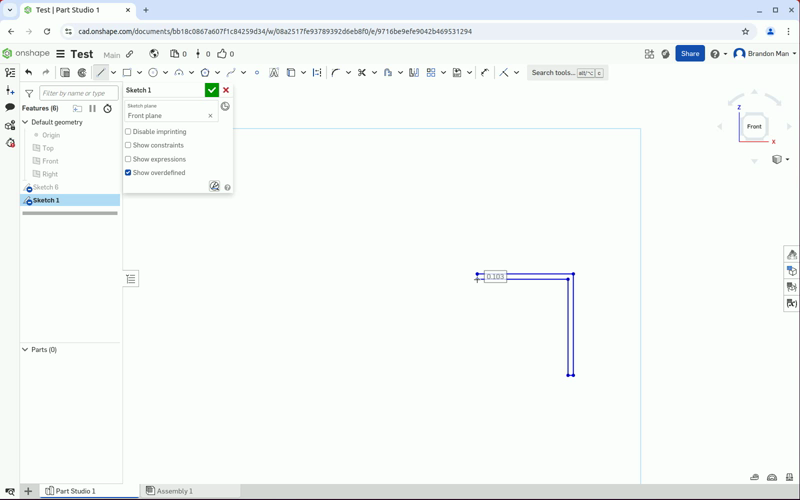
scroll(-6)
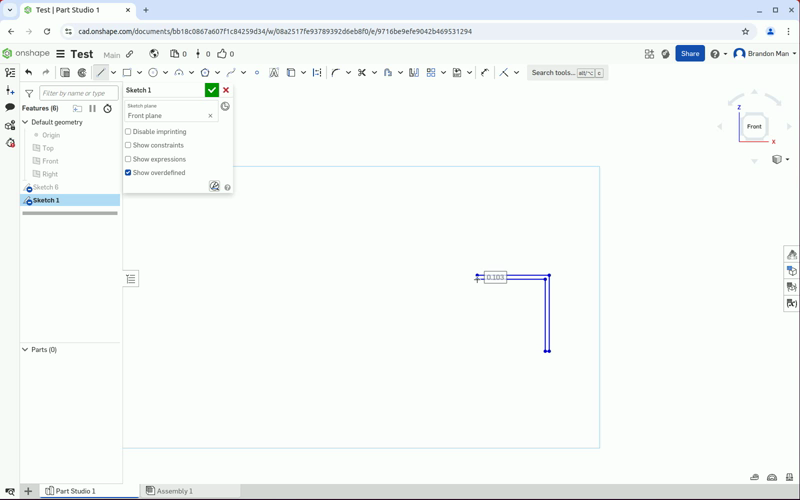
scroll(-6)
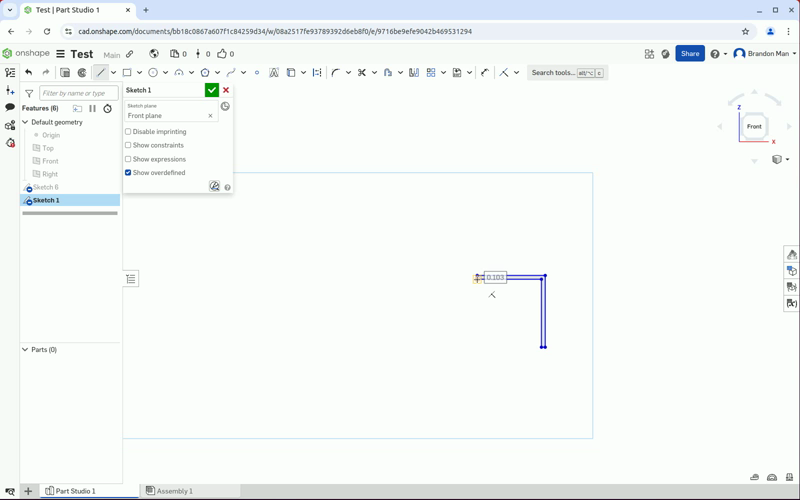
scroll(-6)
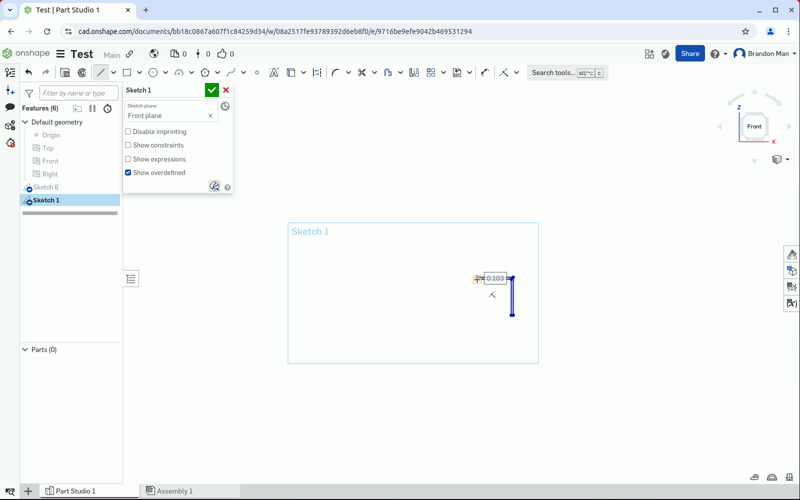
scroll(-6)
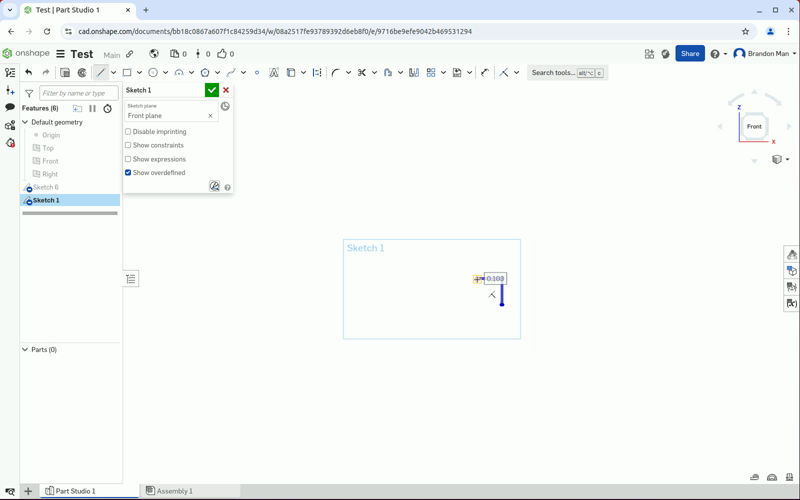
scroll(-6)
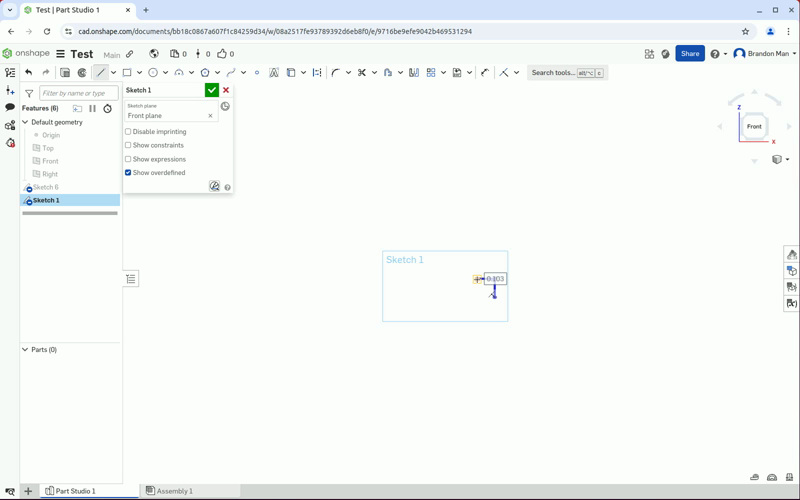
scroll(-6)
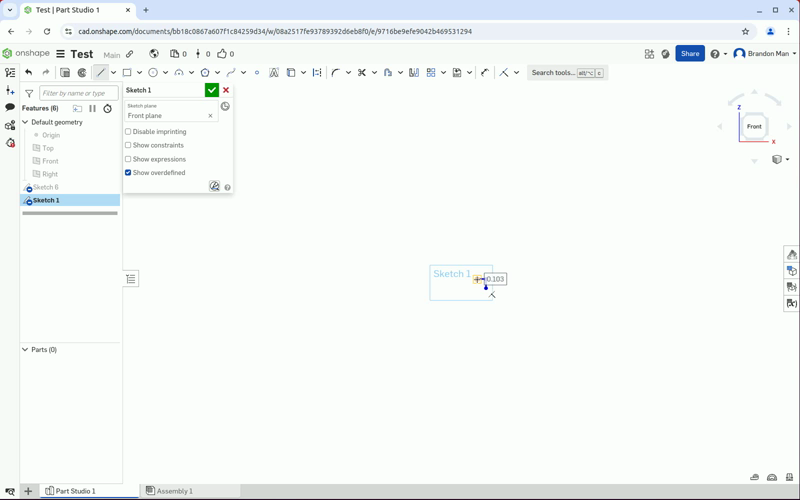
key(esc)
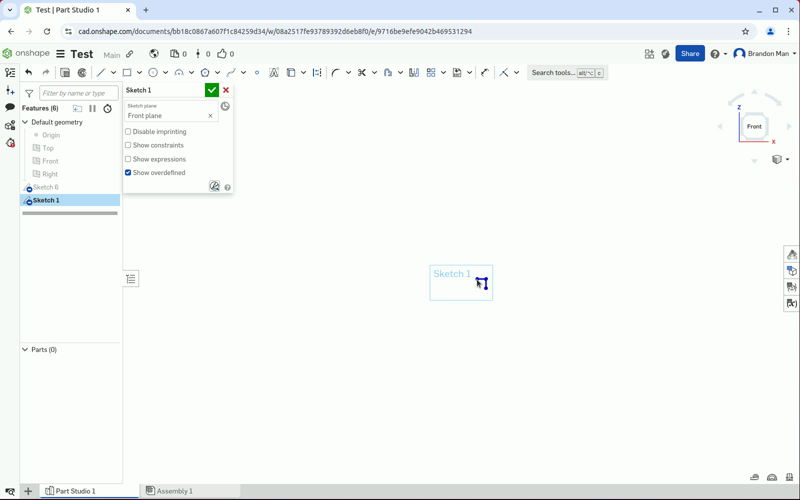
mouse_move(477, 279)
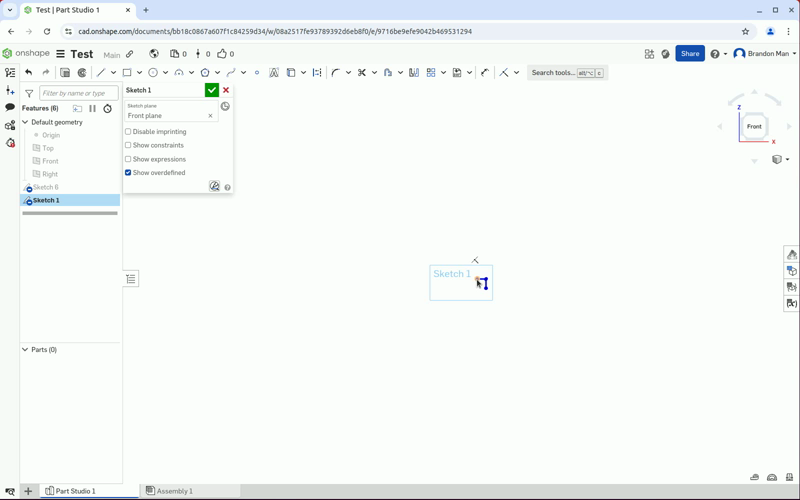
scroll(6)
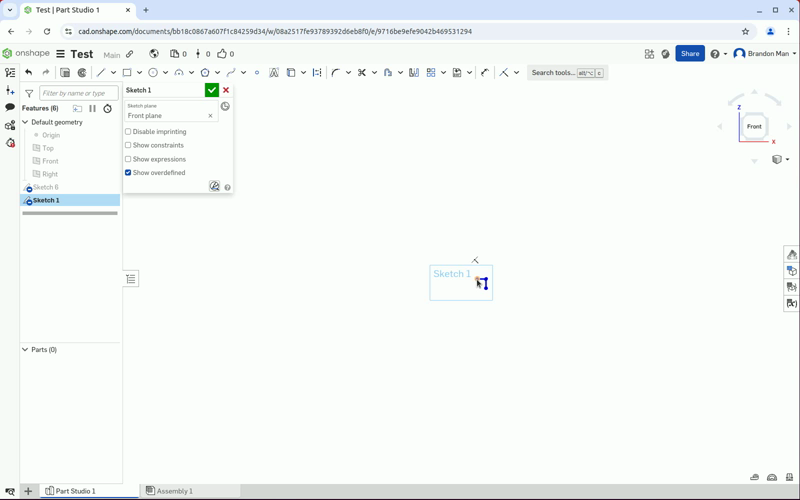
scroll(6)
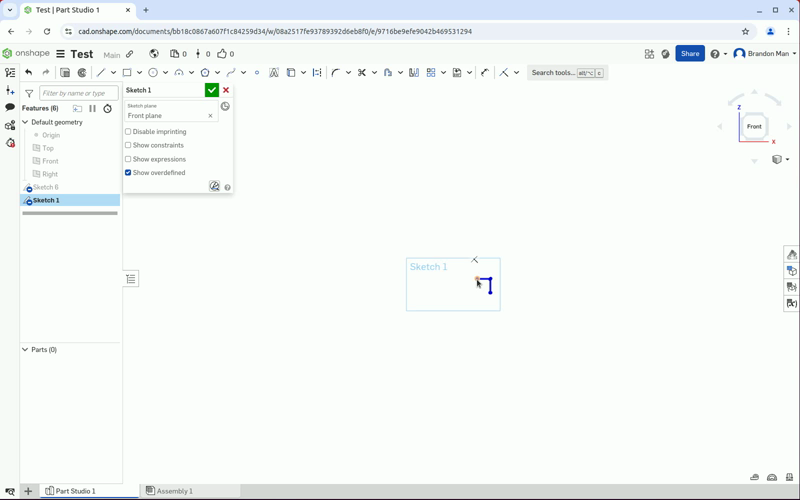
scroll(6)
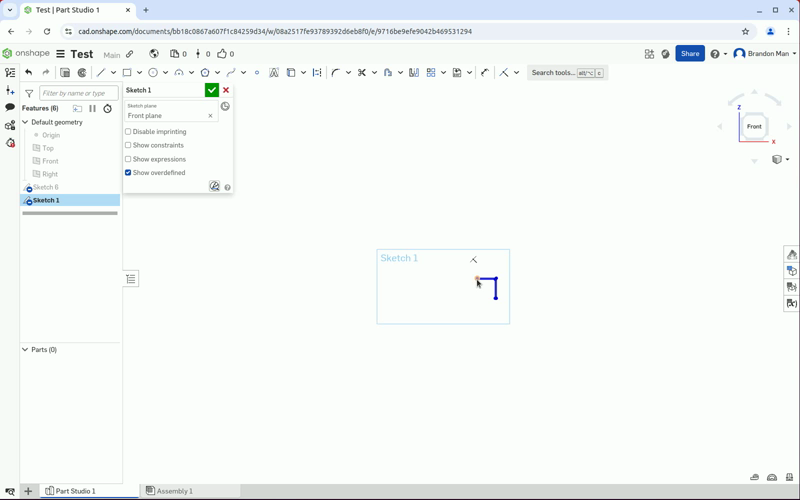
scroll(6)
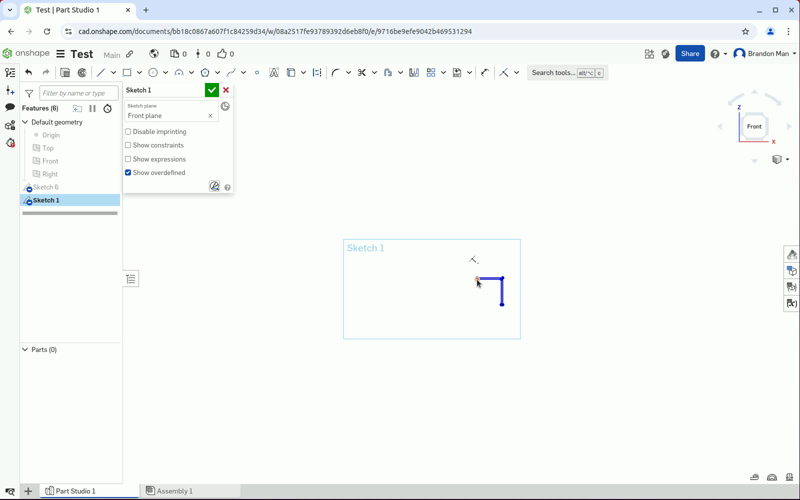
scroll(6)
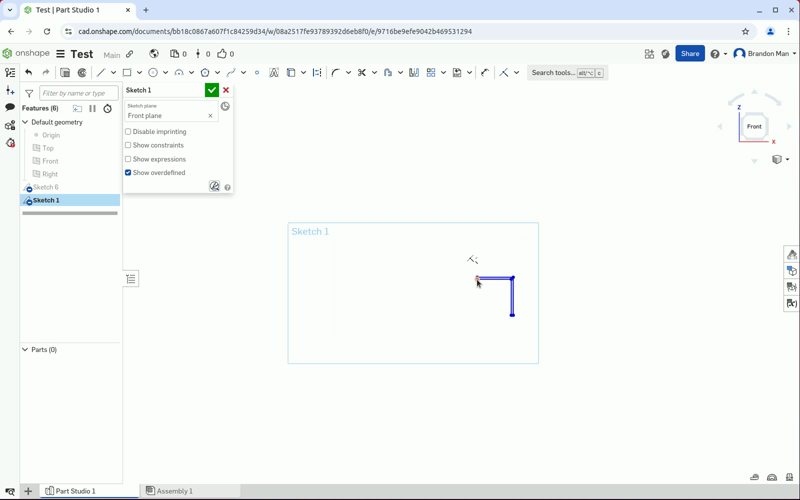
scroll(6)
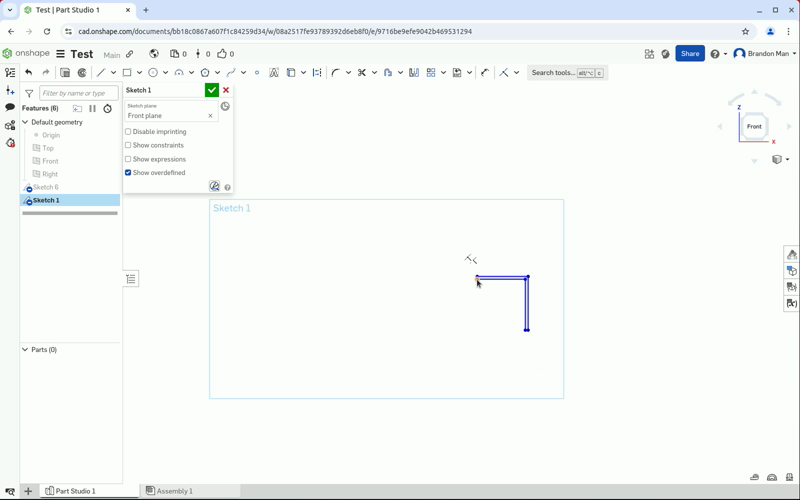
scroll(6)
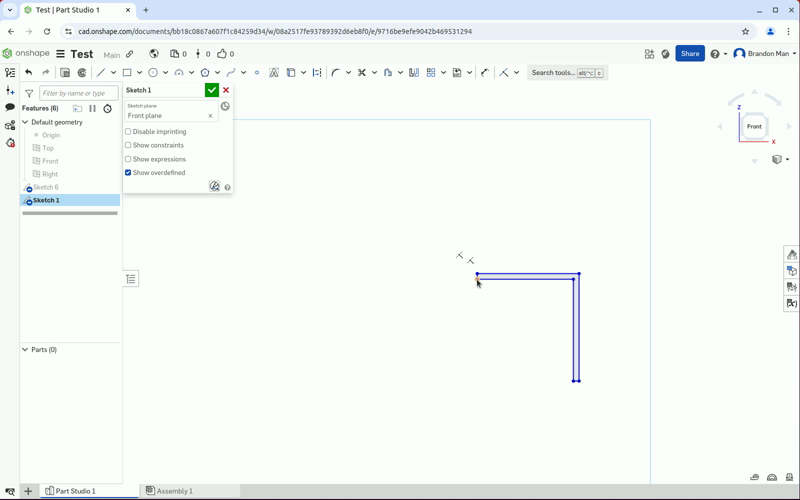
click(477, 279)
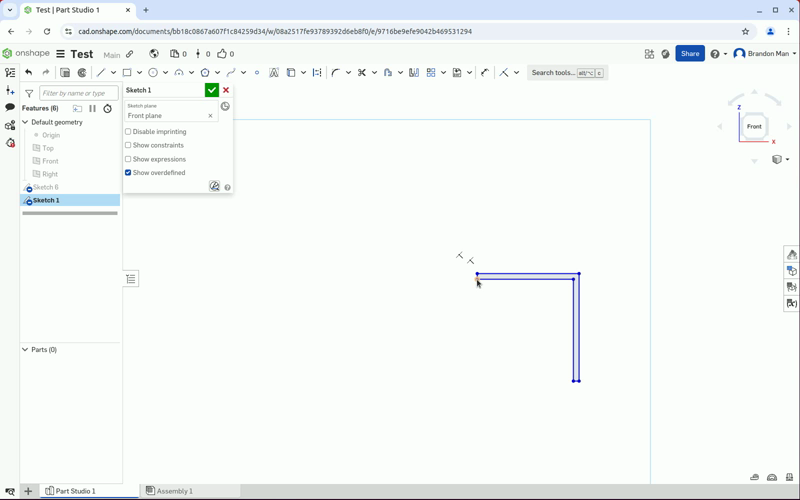
scroll(-6)
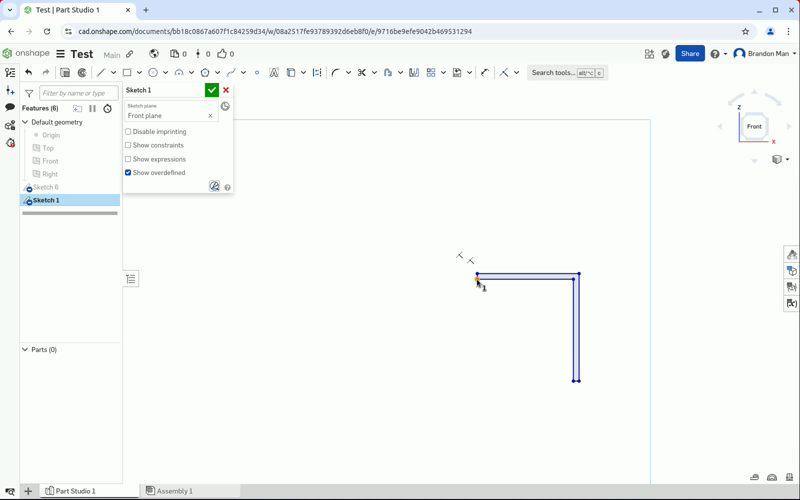
scroll(-6)
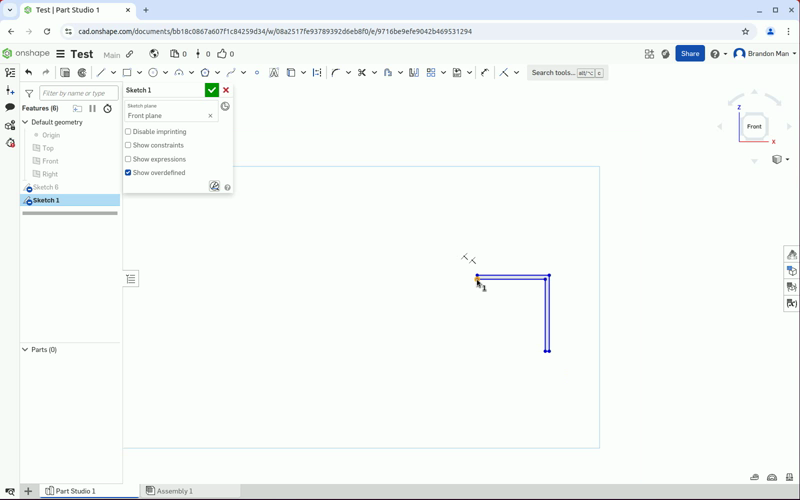
scroll(-6)
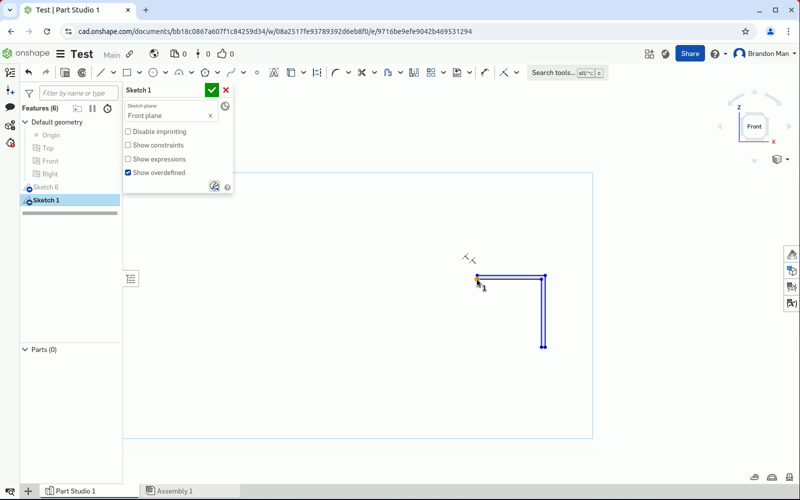
scroll(-6)
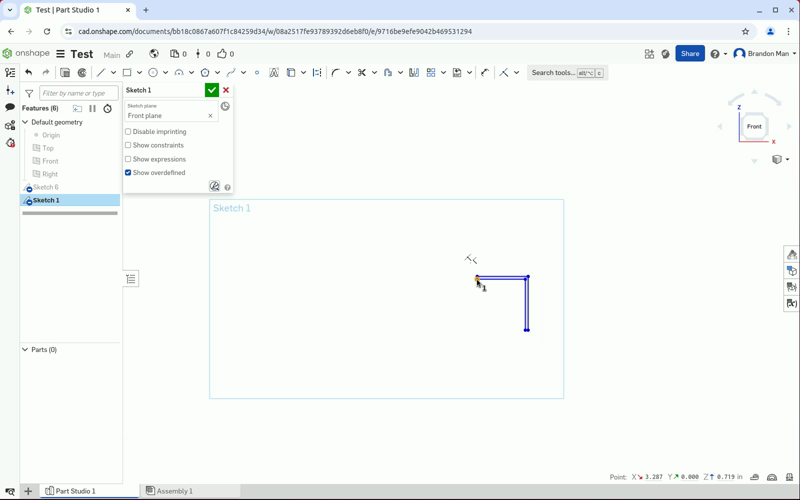
scroll(-6)
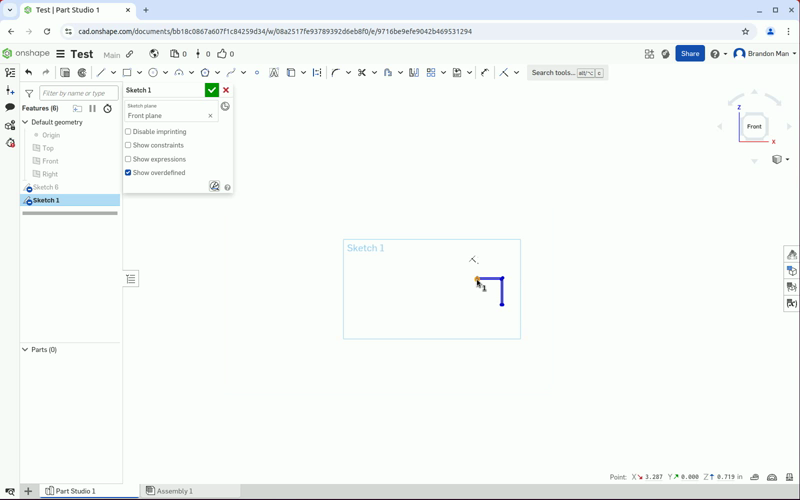
scroll(-6)
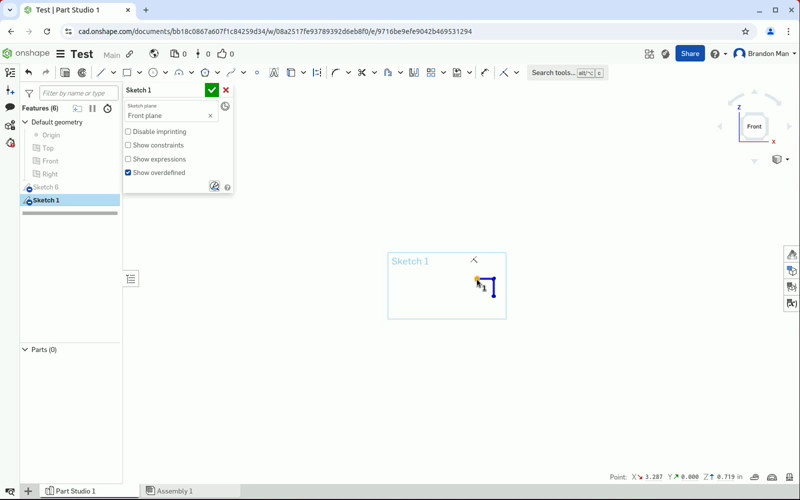
scroll(-6)
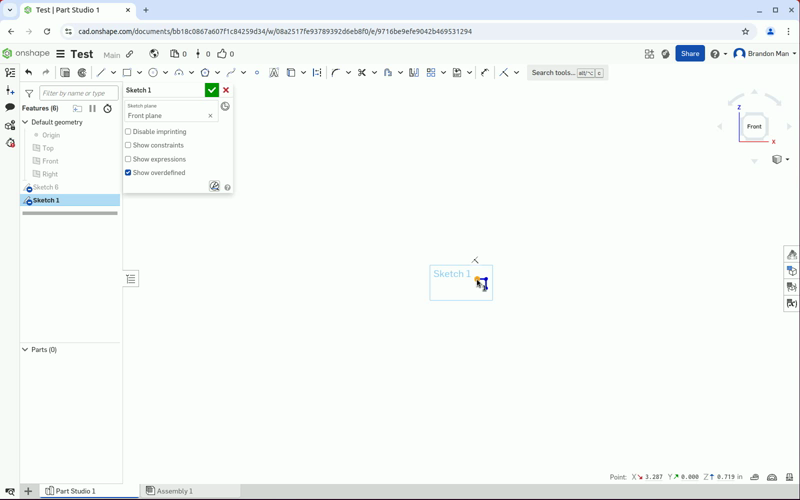
mouse_move(73, 352)
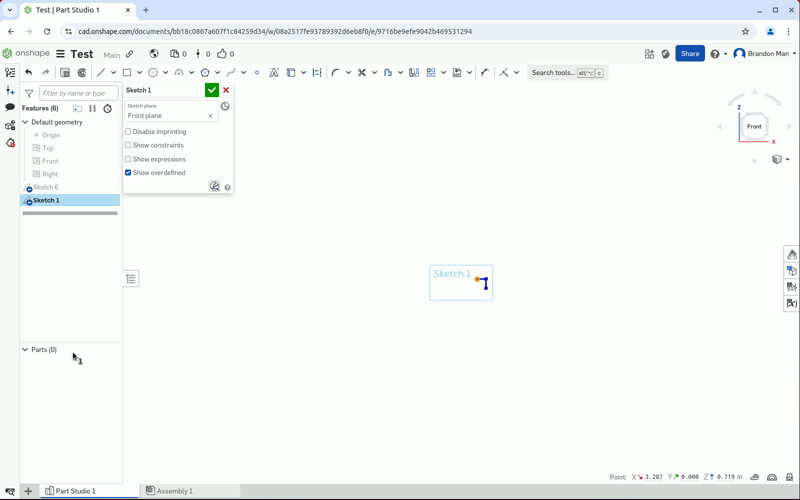
key(shift+y)
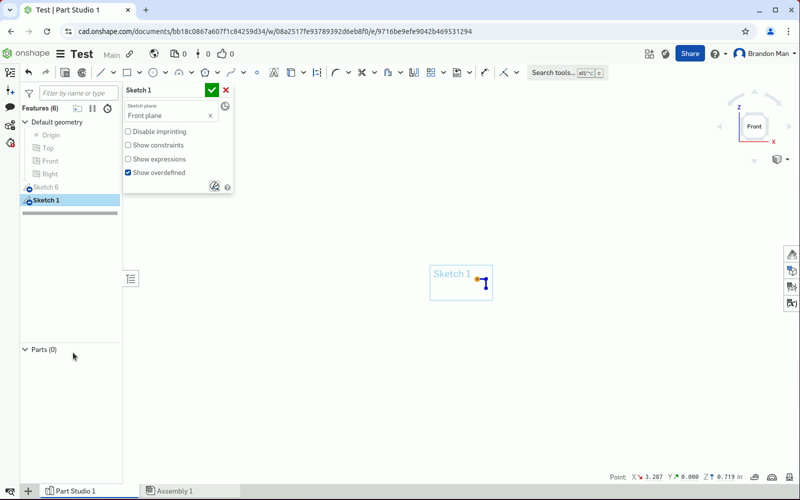
key(shift+e)
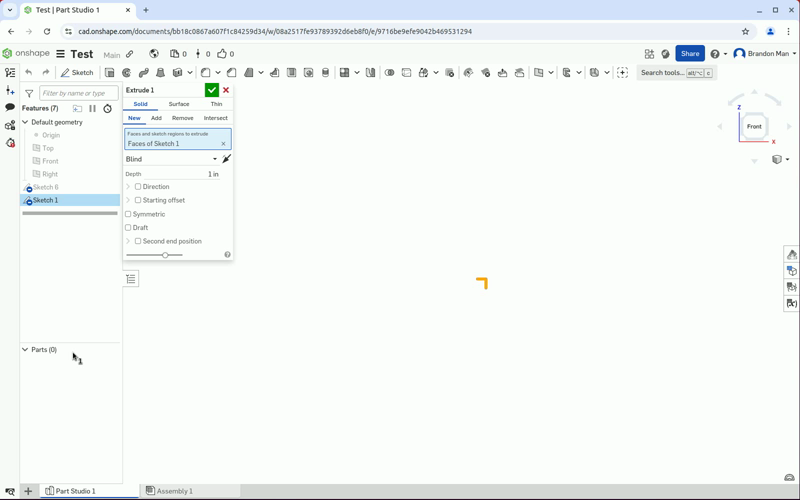
mouse_move(143, 106)
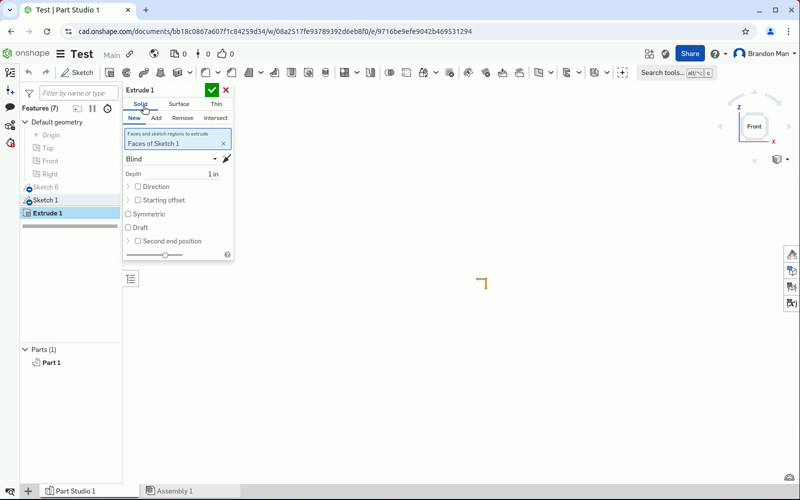
click(143, 106)
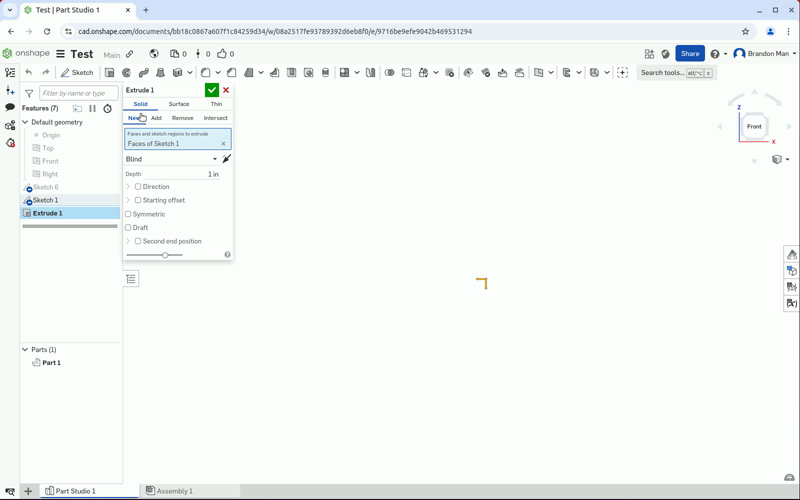
mouse_move(137, 120)
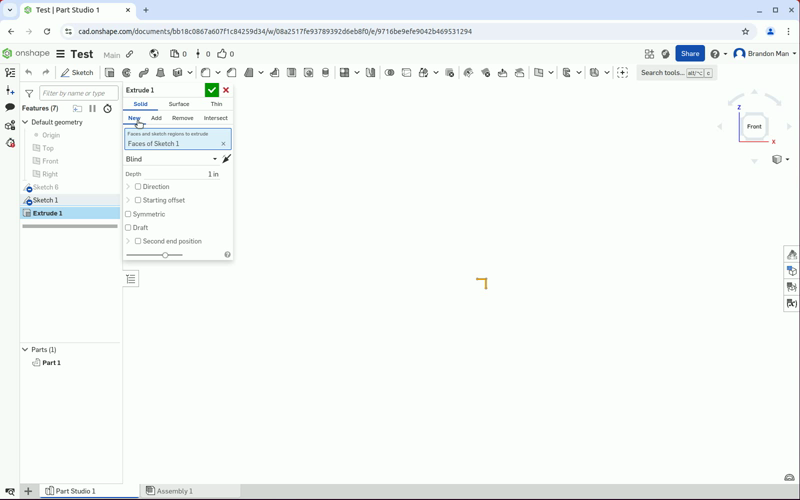
click(137, 120)
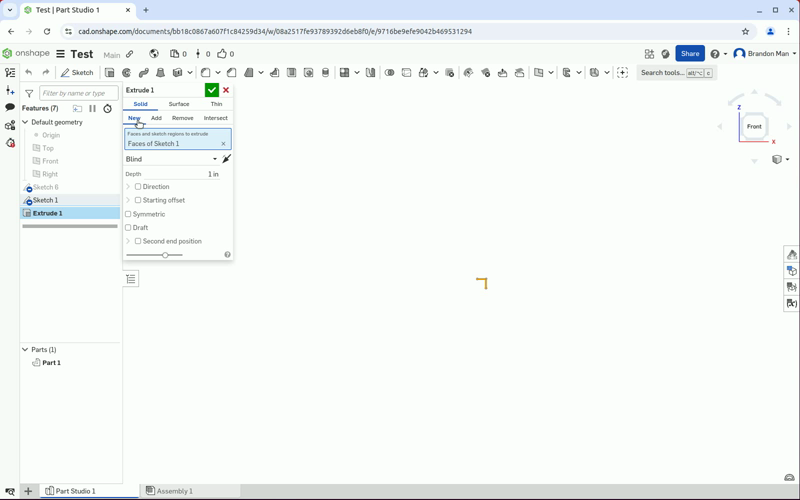
key(tab, 4)
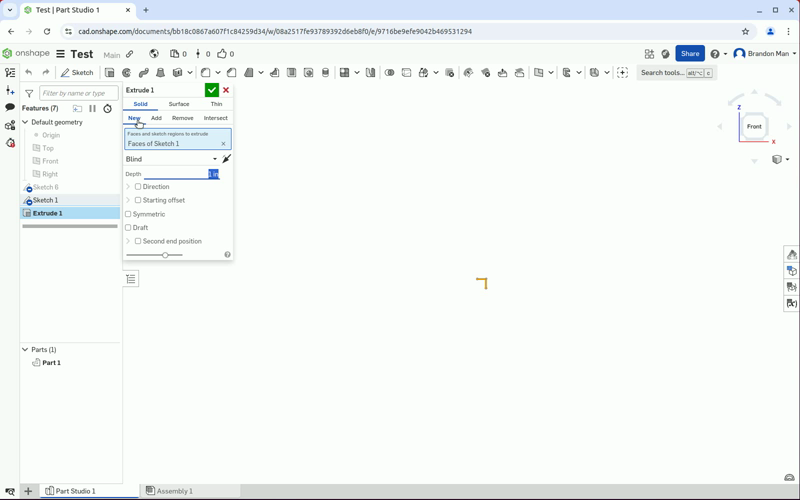
text(23.108)
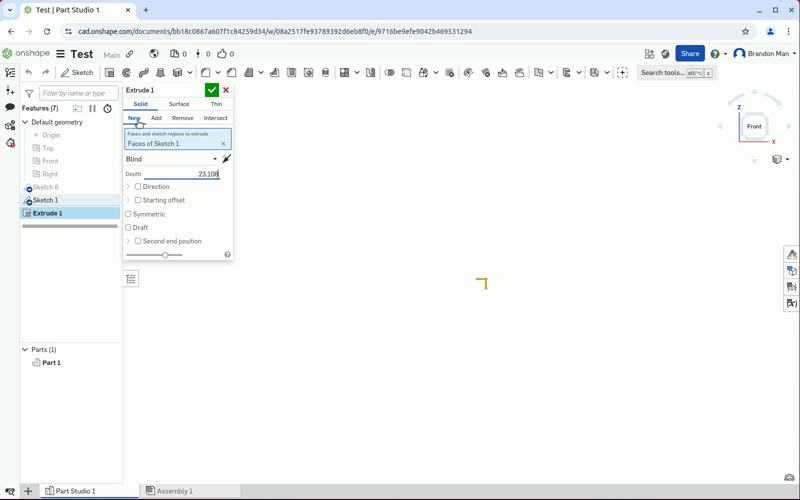
key(enter)
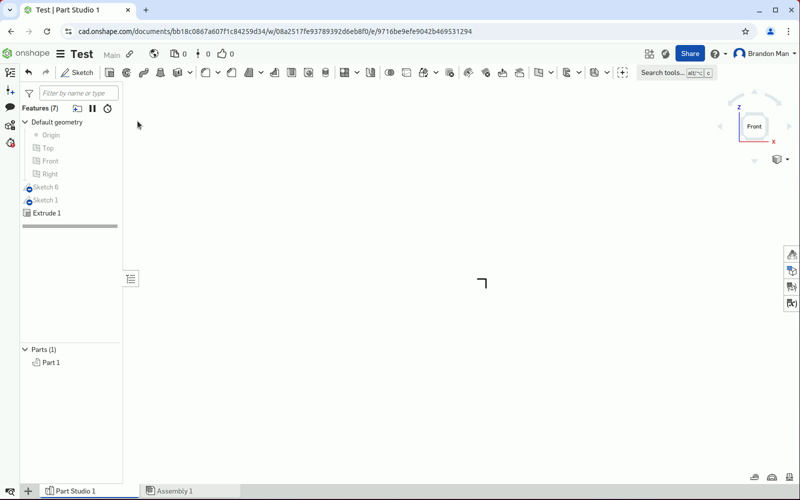
key(shift+h)
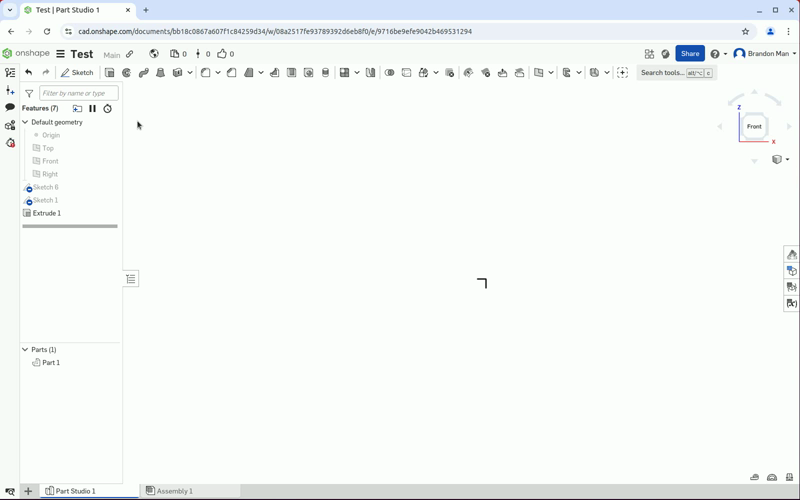
key(shift+h)
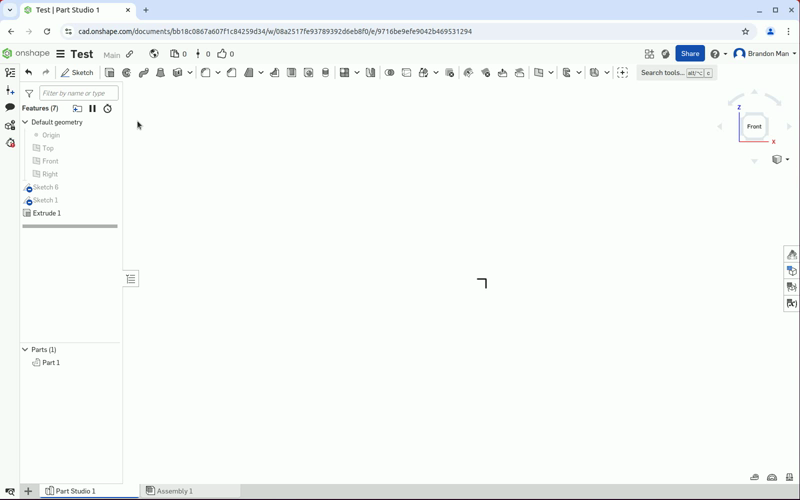
mouse_move(73, 189)
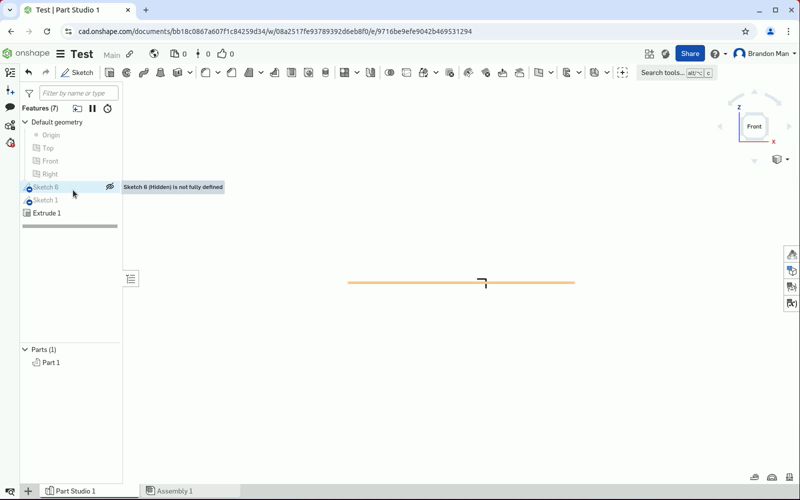
click(73, 189)
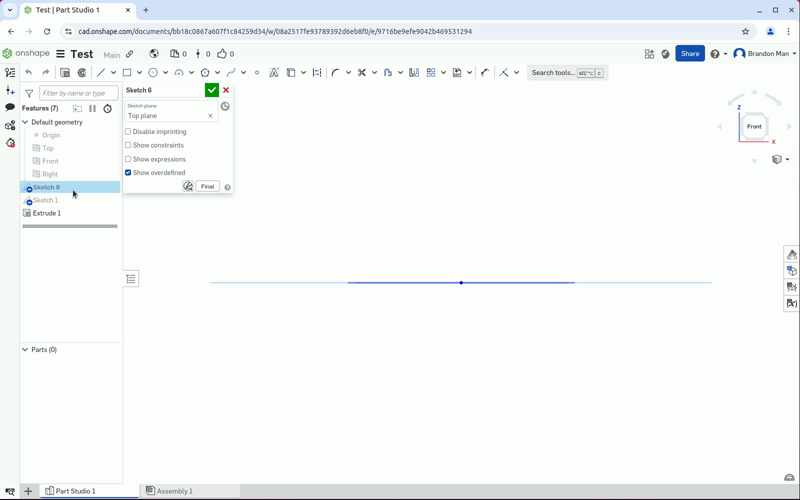
mouse_move(229, 92)
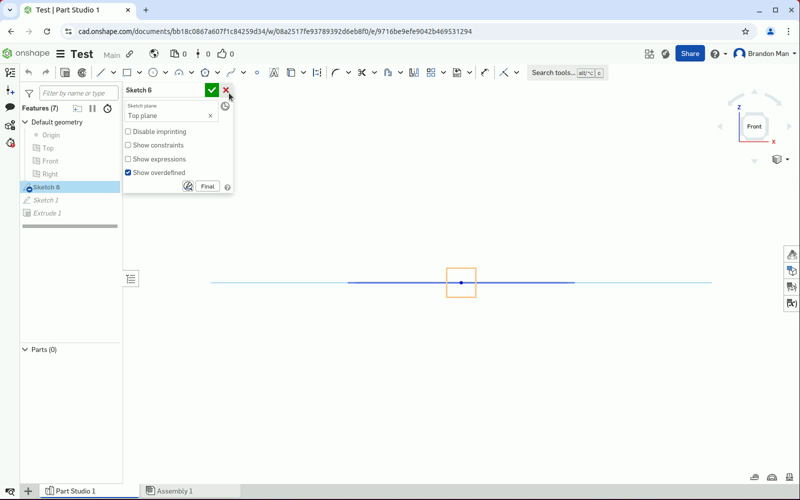
click(229, 92)
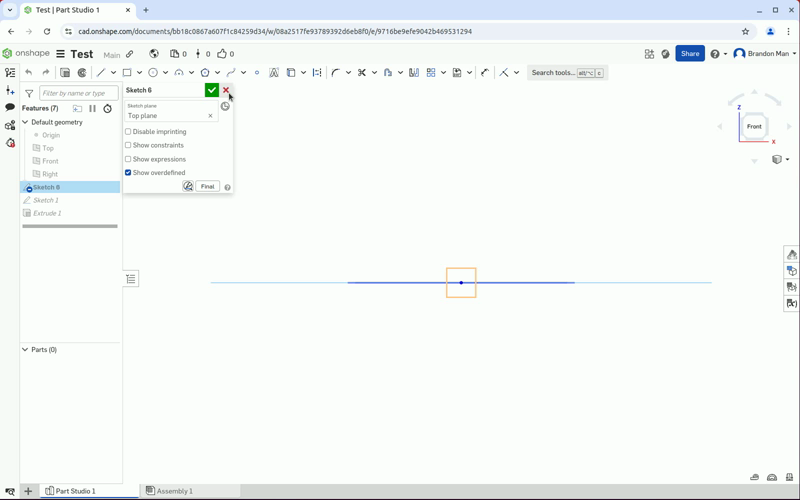
key(shift+s)
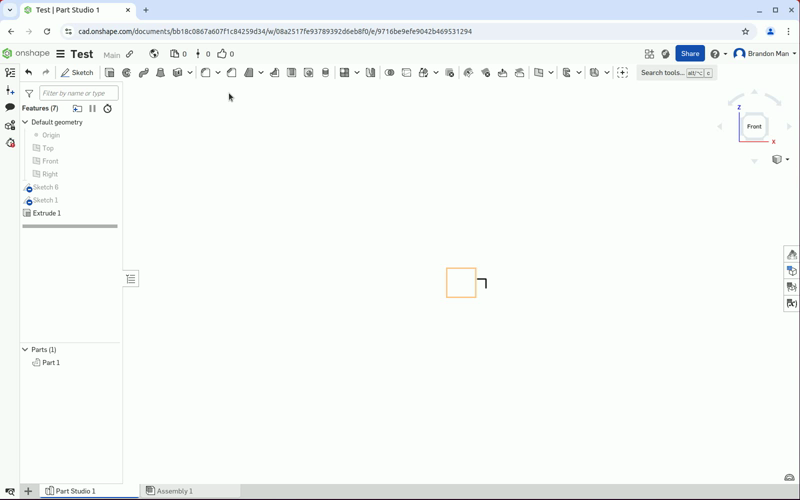
mouse_move(73, 163)
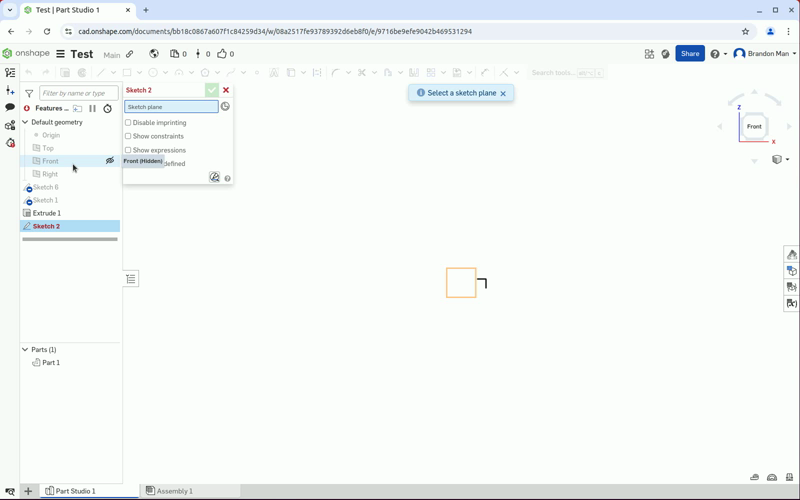
click(73, 163)
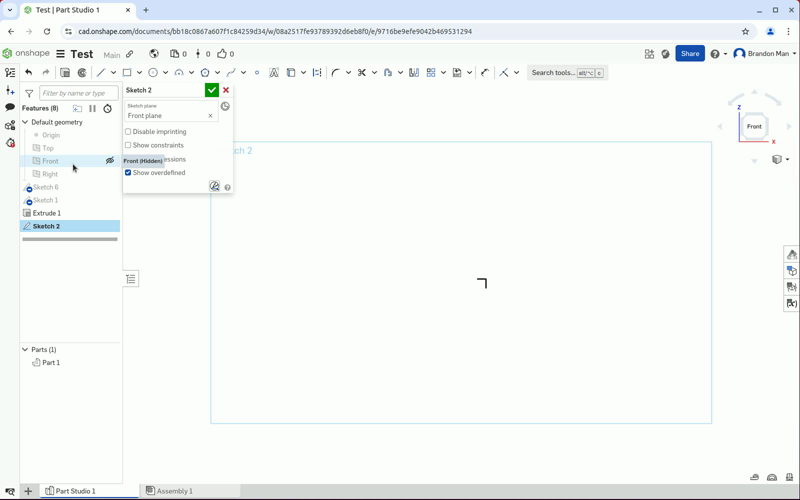
mouse_move(73, 352)
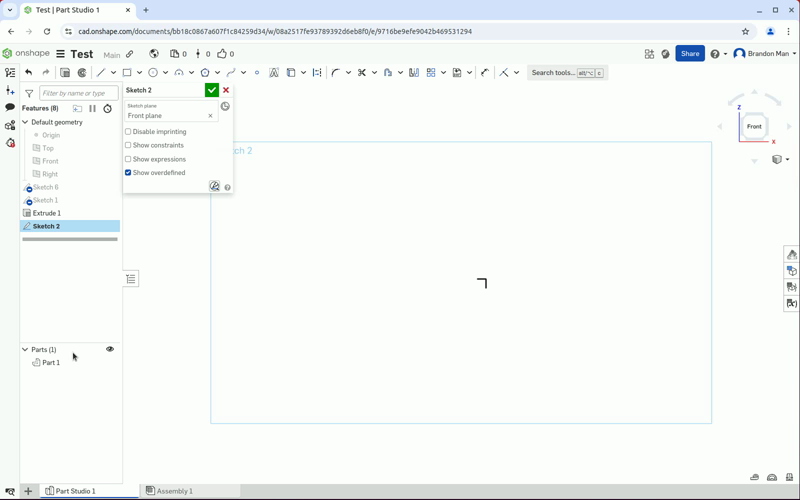
key(y)
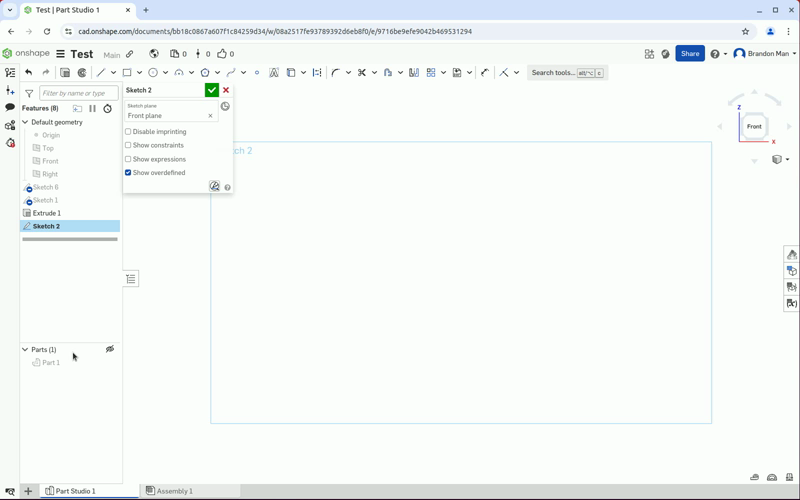
key(l)
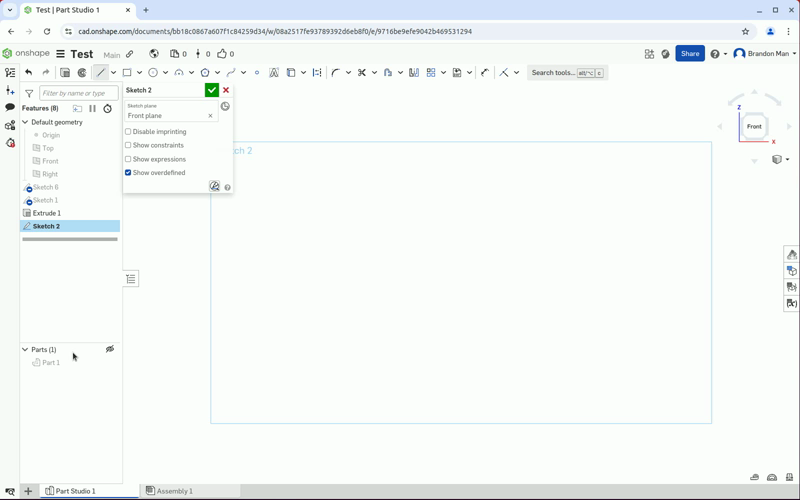
key_down(shift)
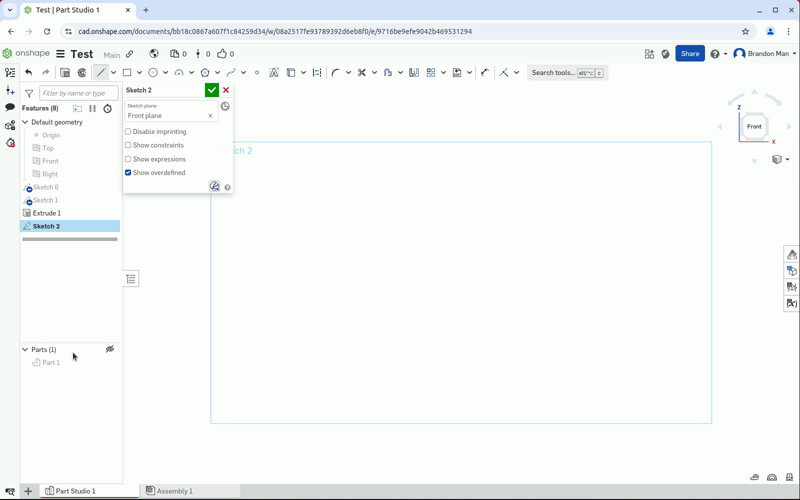
mouse_move(436, 286)
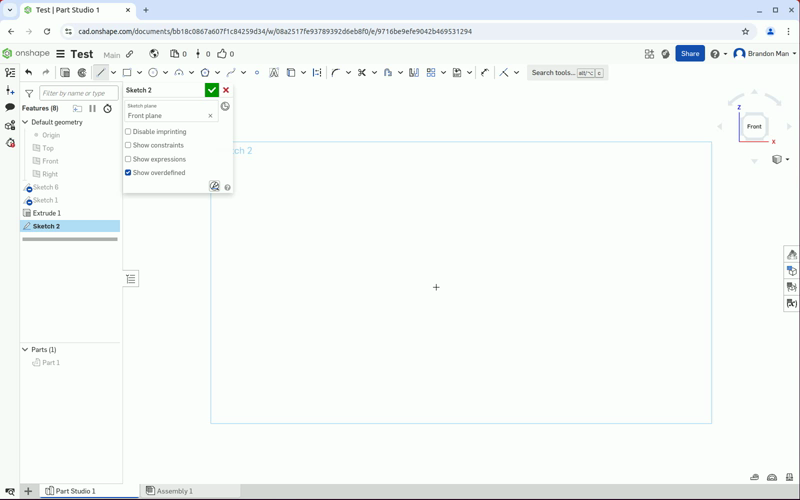
click(436, 286)
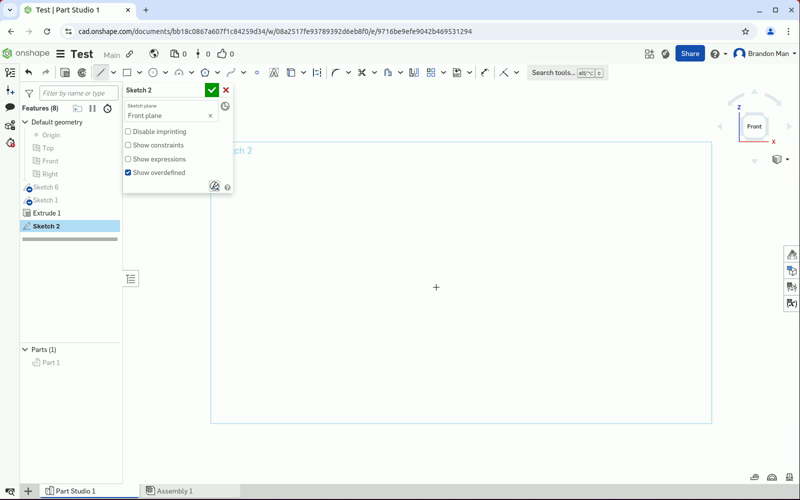
key_up(shift)
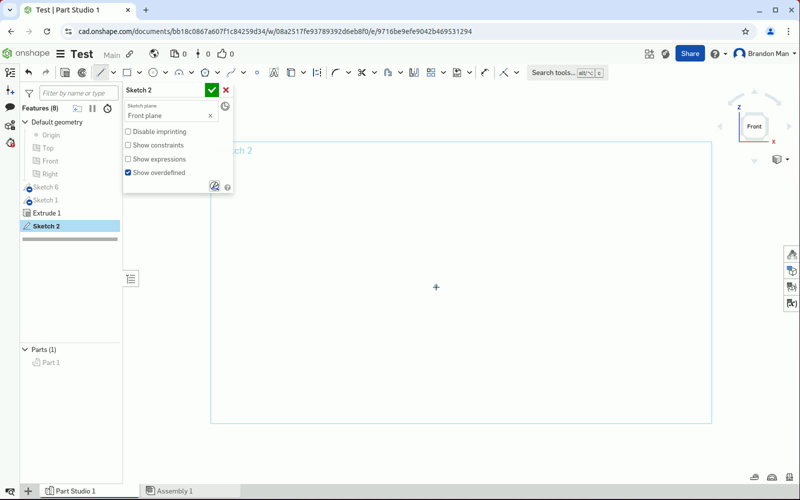
key_down(shift)
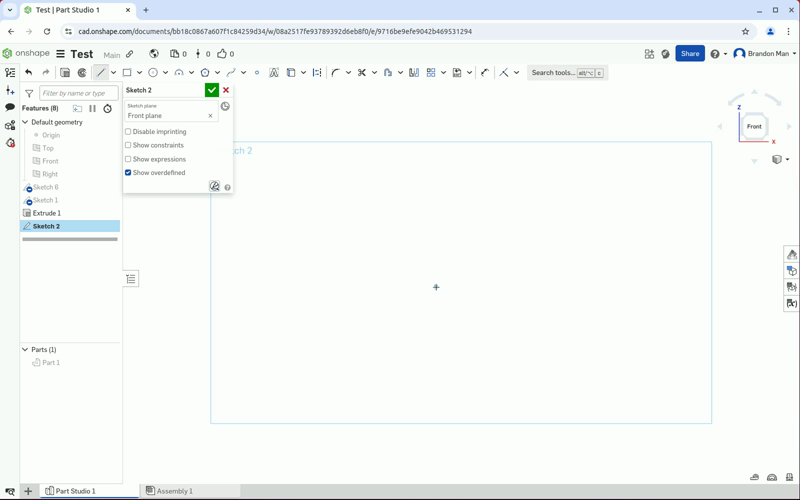
mouse_move(466, 286)
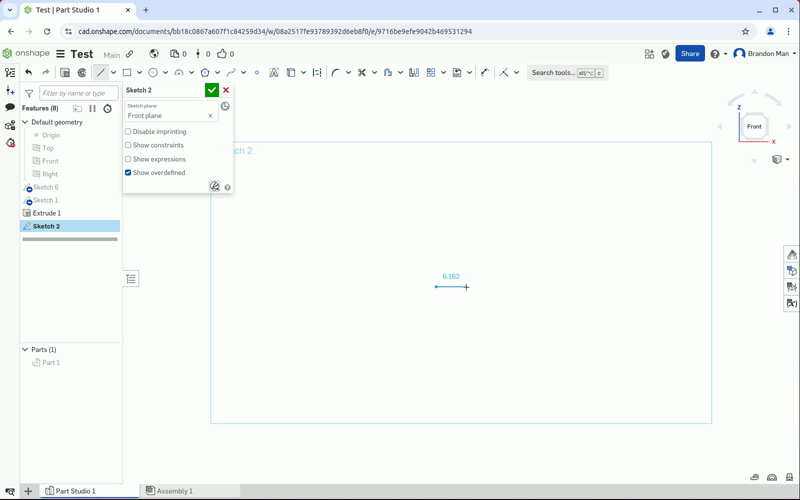
mouse_move(437, 286)
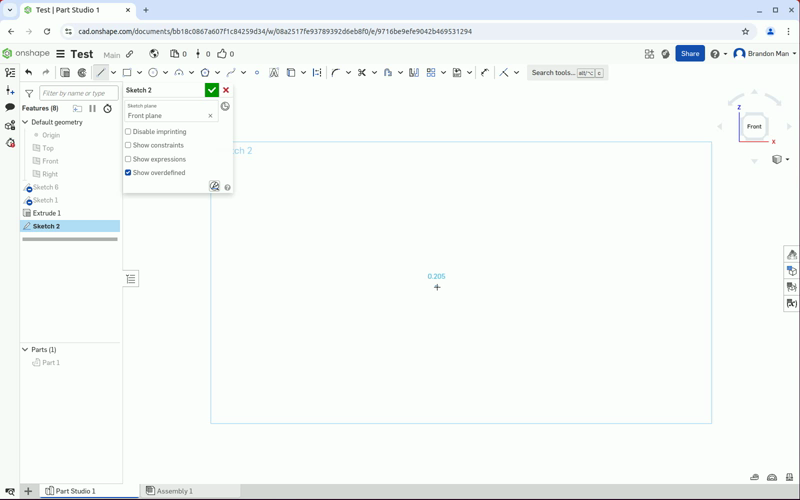
scroll(6)
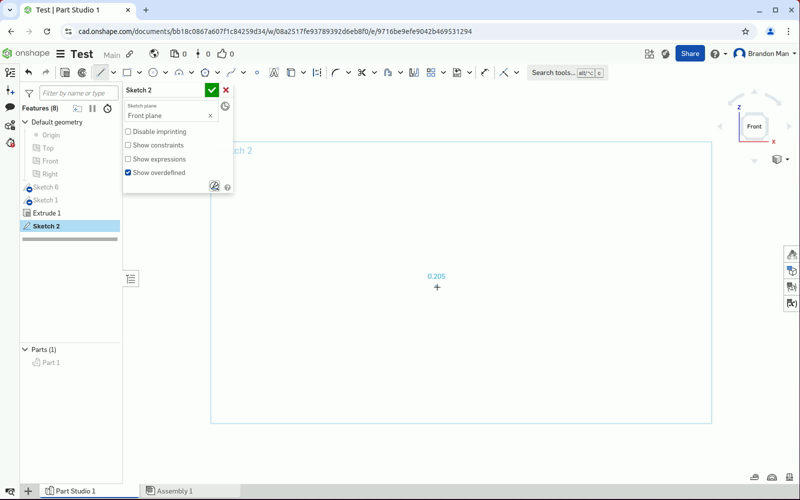
scroll(6)
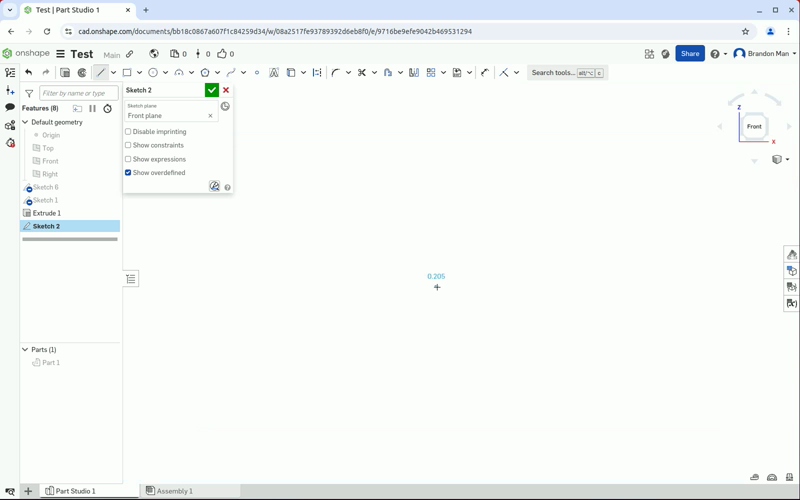
scroll(6)
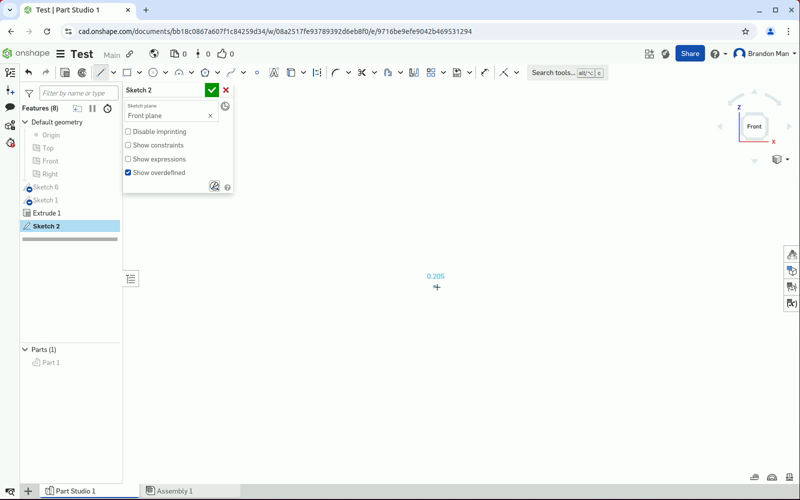
scroll(6)
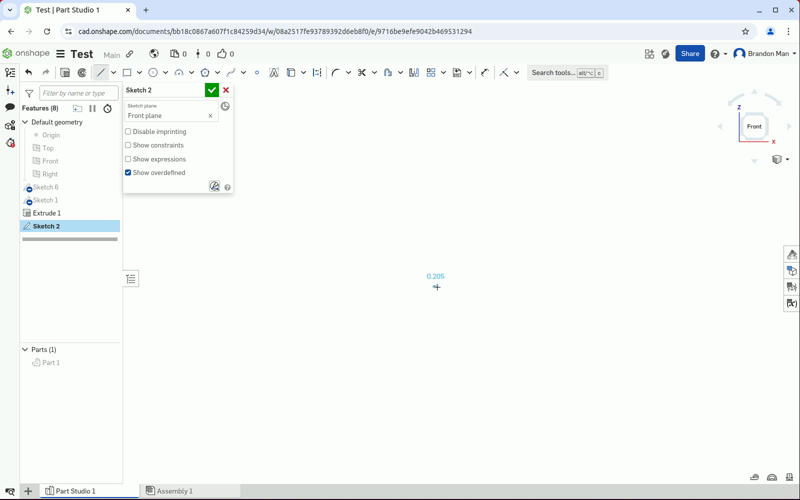
scroll(6)
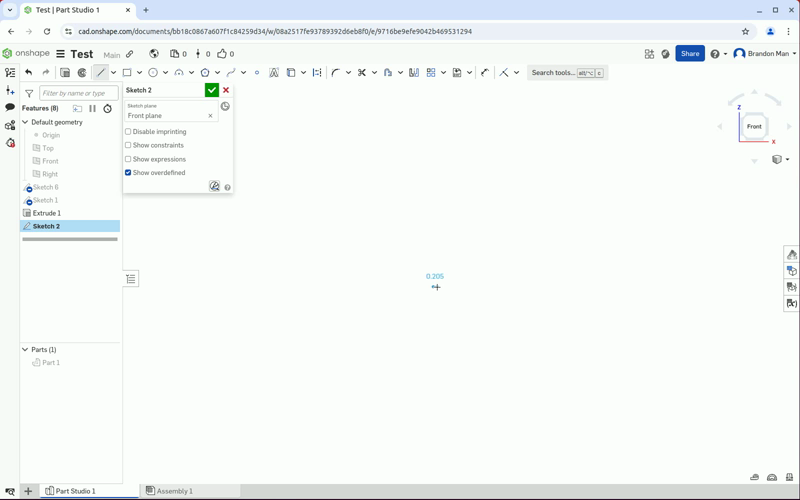
scroll(6)
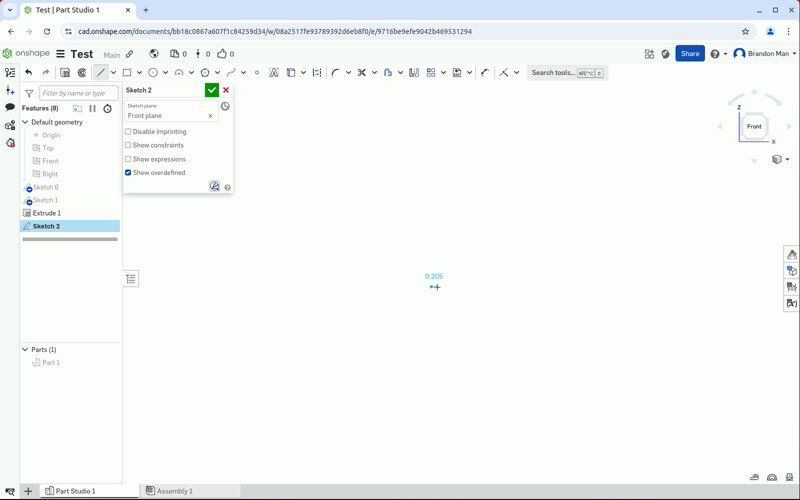
scroll(6)
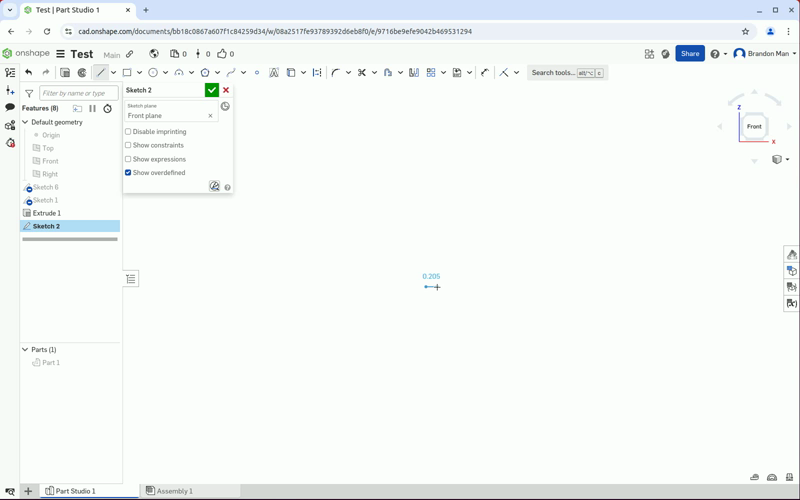
click(437, 286)
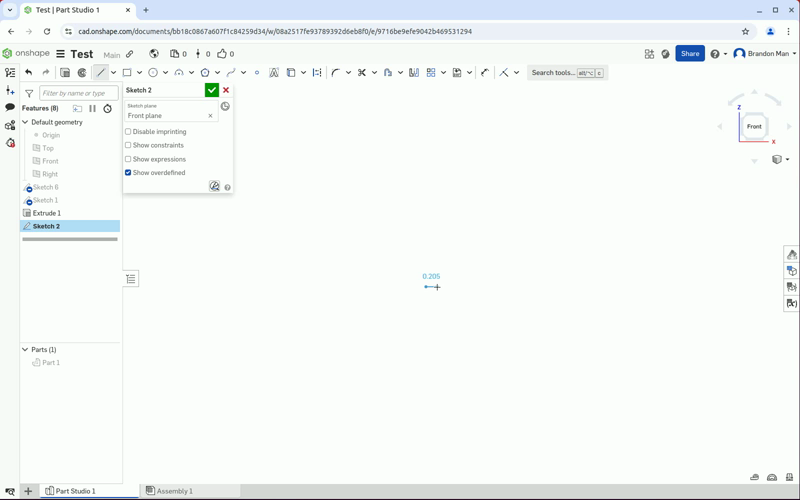
scroll(-6)
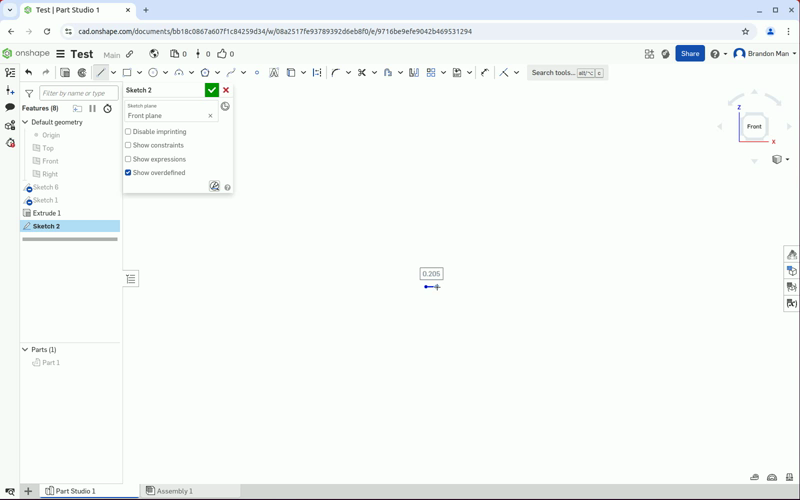
scroll(-6)
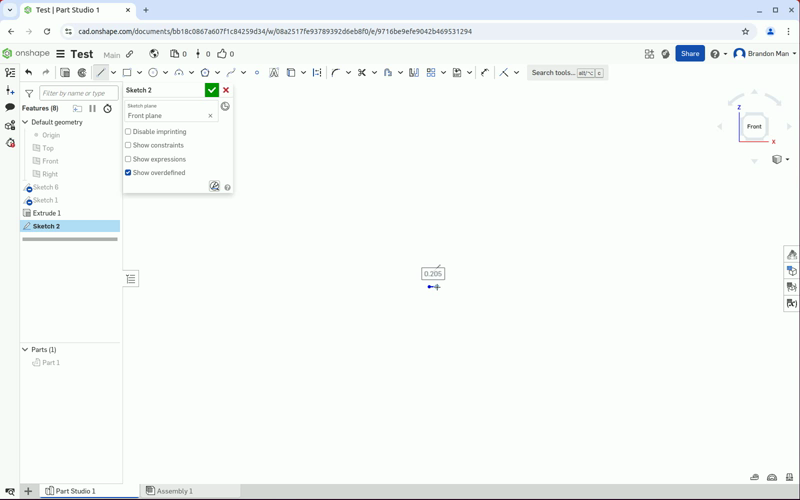
scroll(-6)
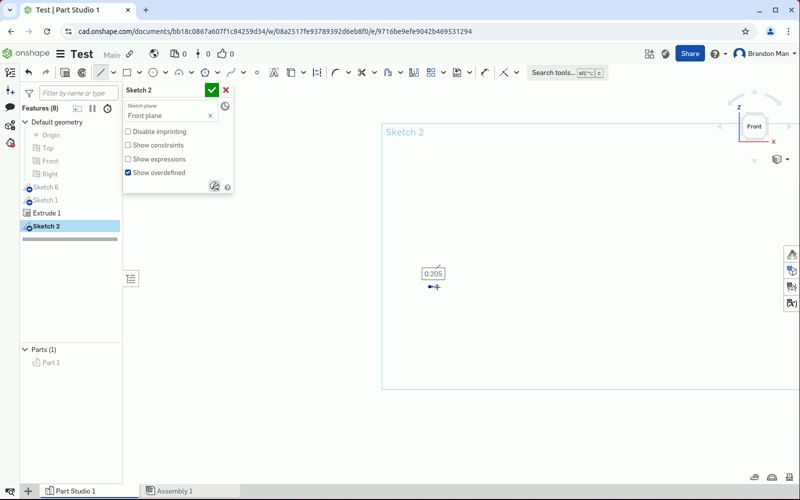
scroll(-6)
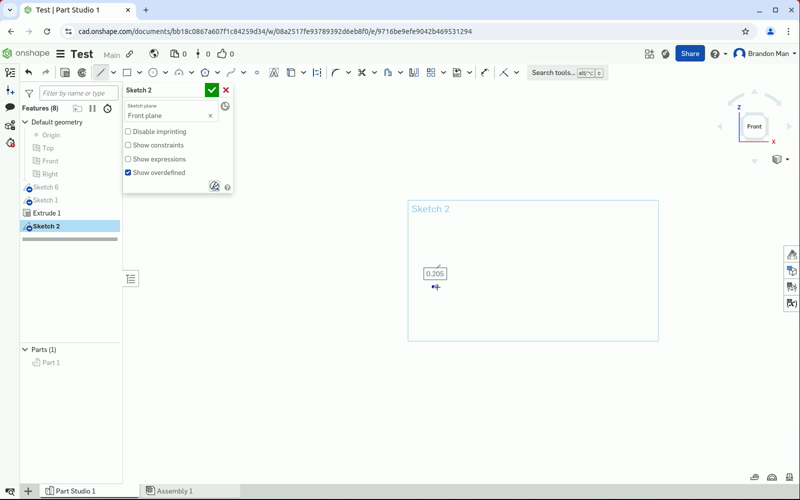
scroll(-6)
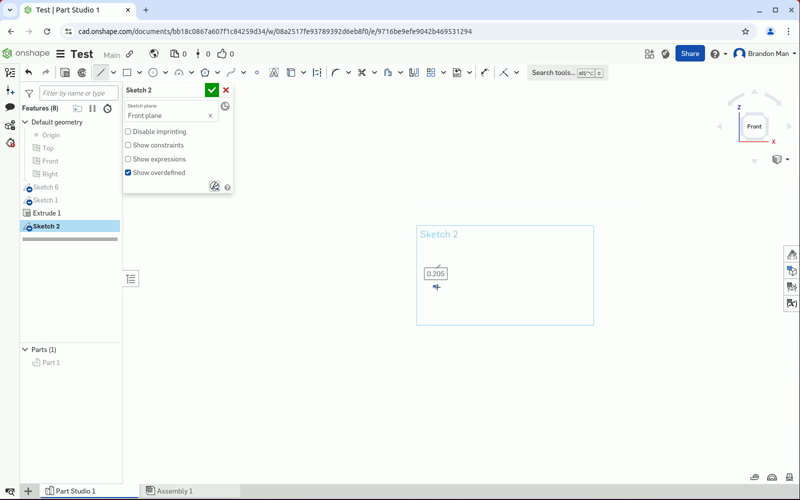
scroll(-6)
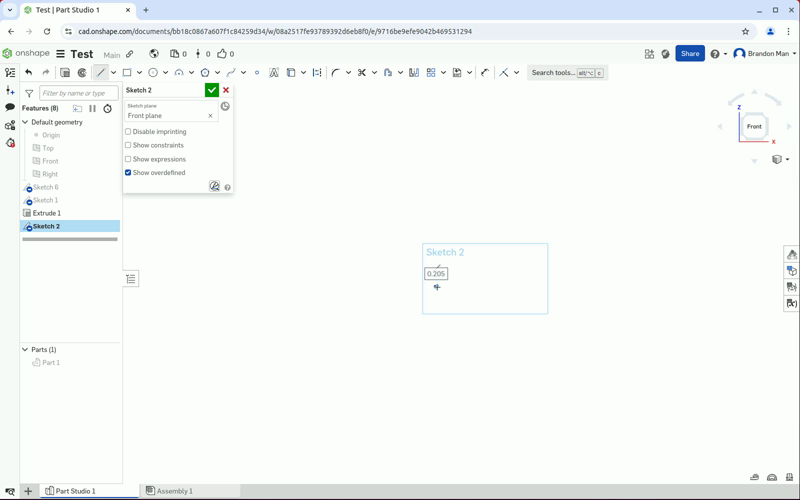
scroll(-6)
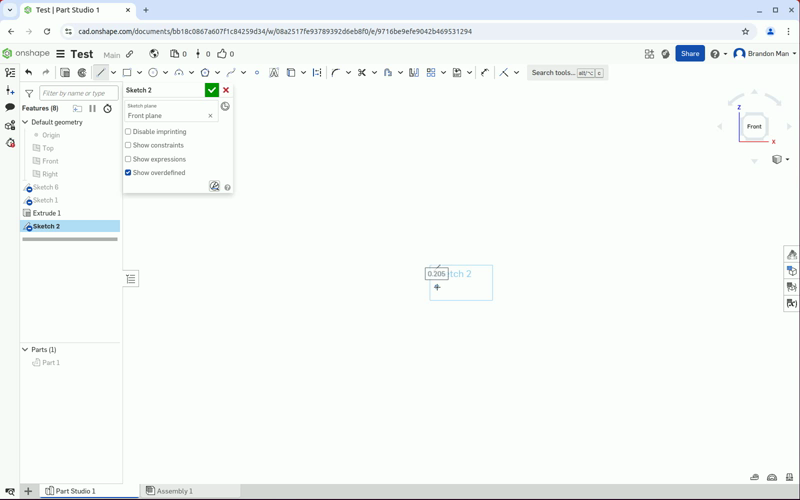
key_up(shift)
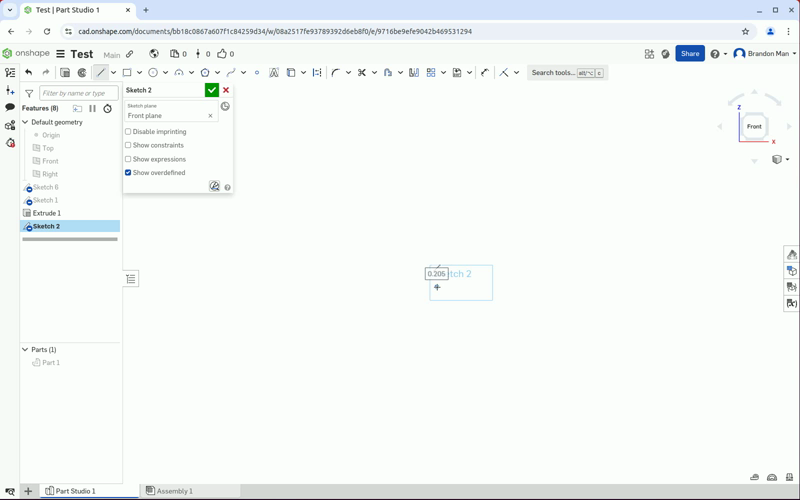
key_down(shift)
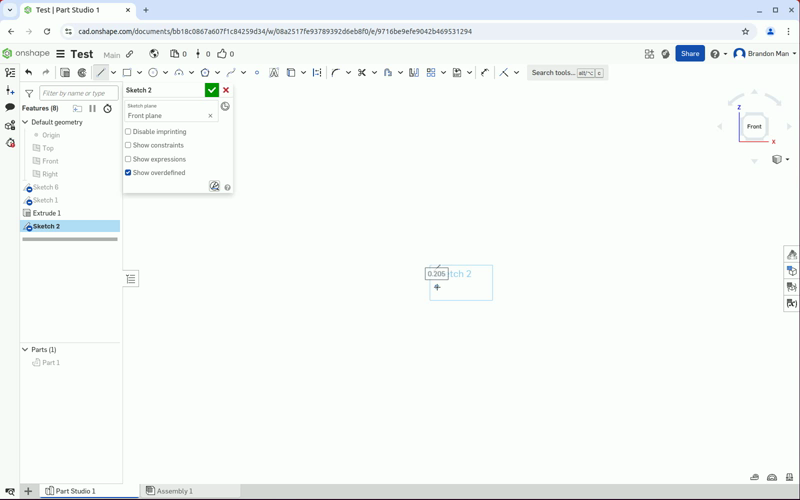
mouse_move(467, 286)
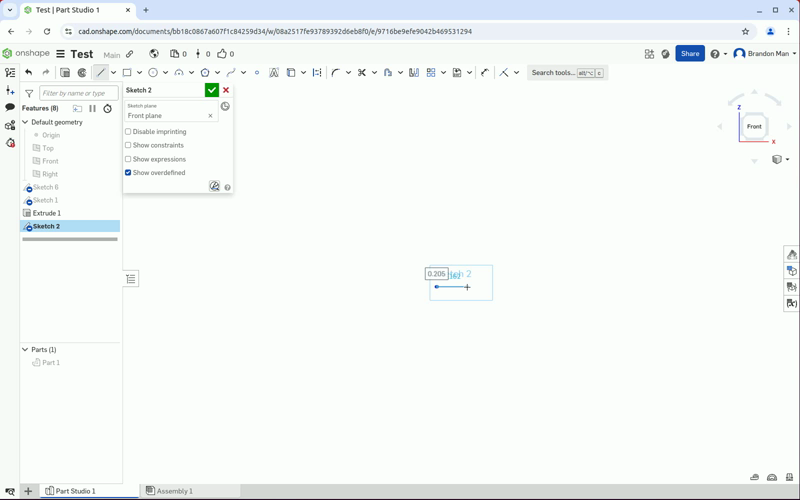
mouse_move(437, 277)
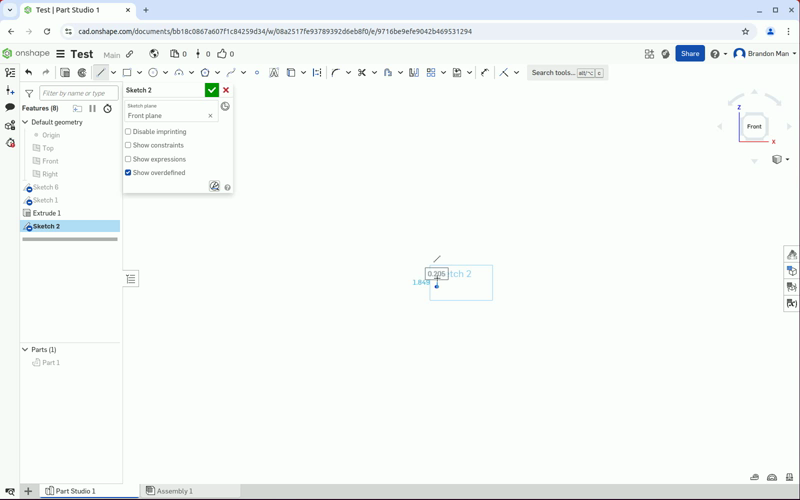
click(437, 277)
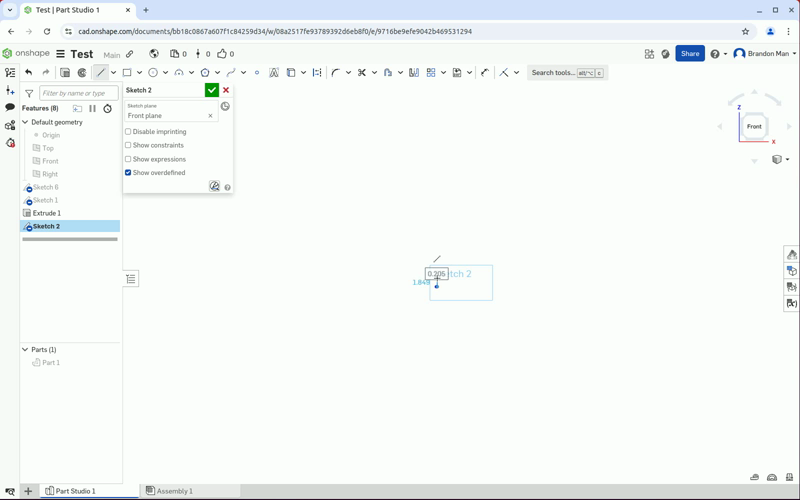
key_up(shift)
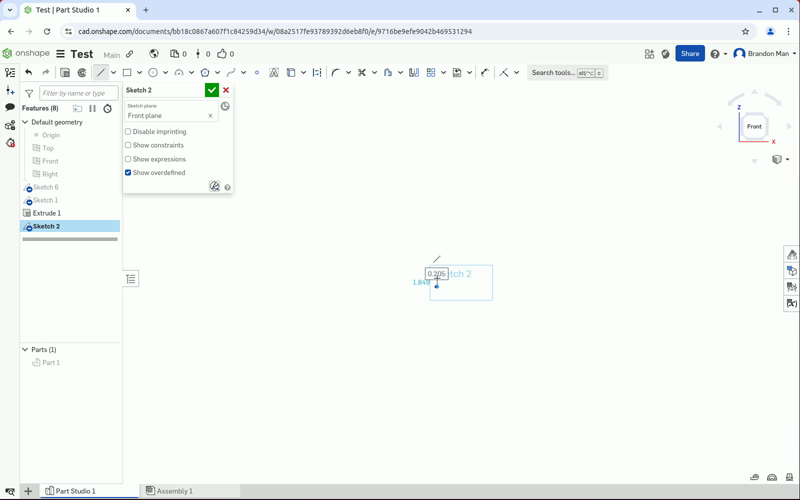
key_down(shift)
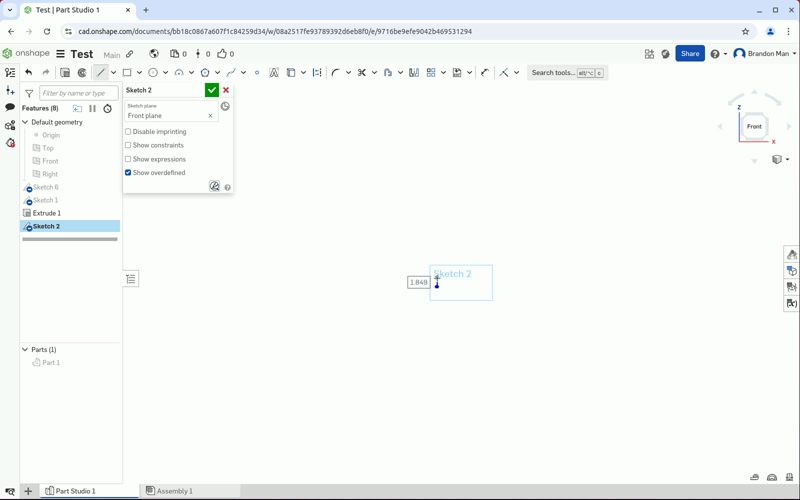
mouse_move(467, 277)
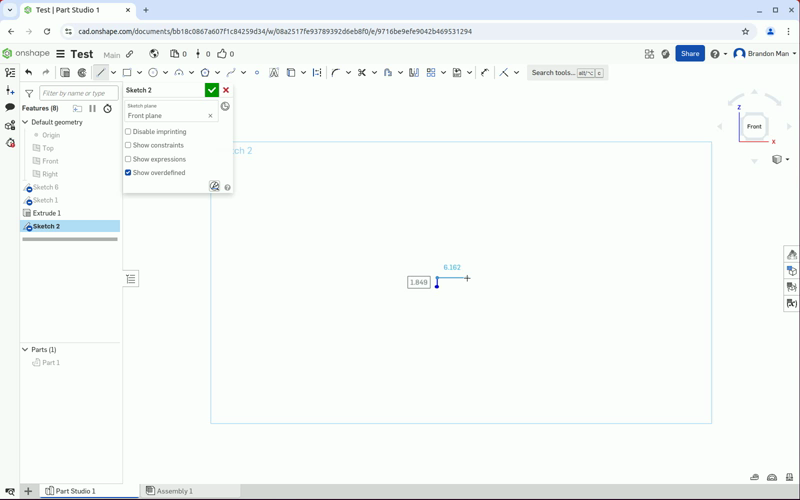
mouse_move(445, 277)
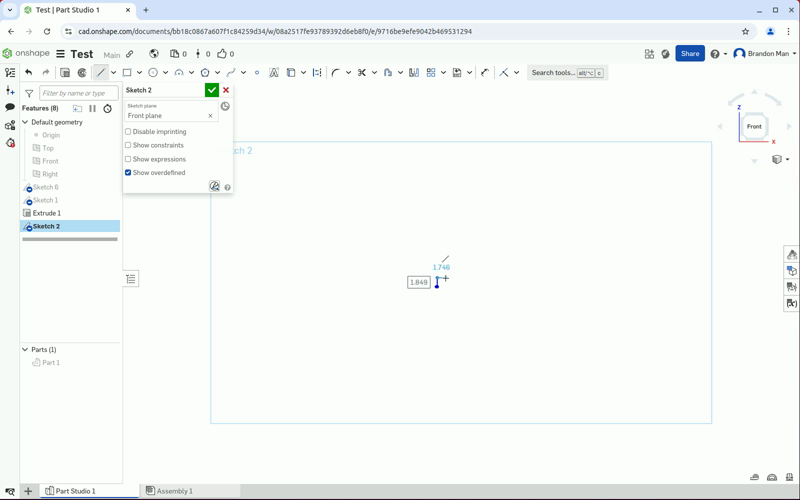
click(445, 277)
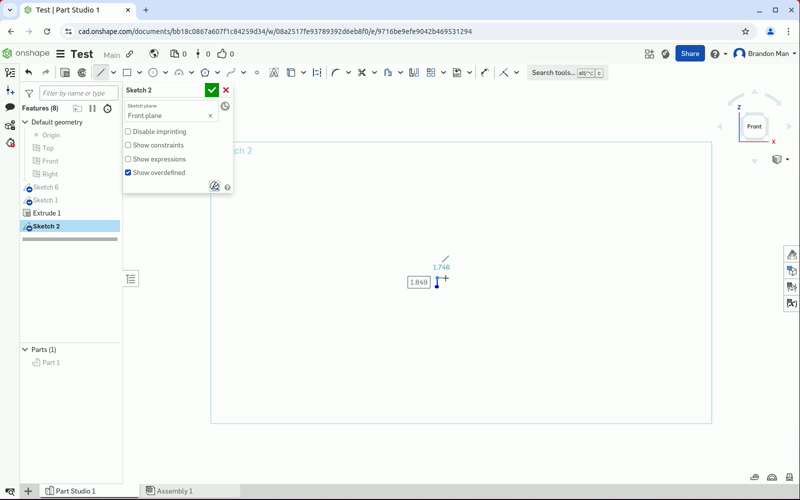
key_up(shift)
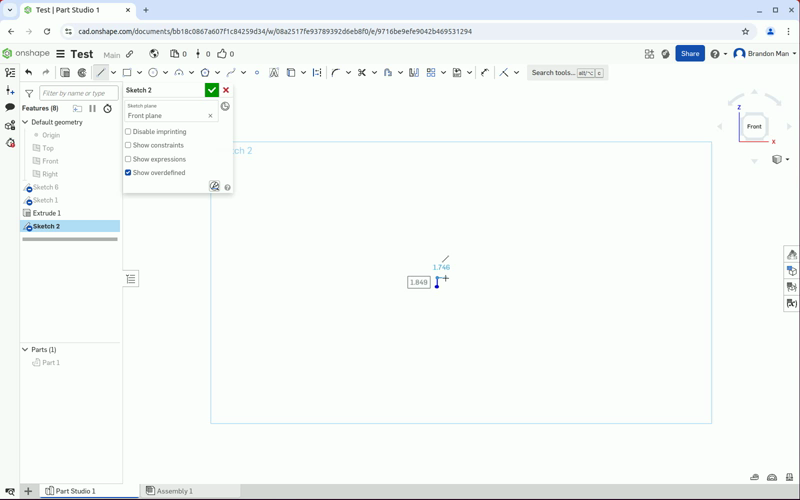
key_down(shift)
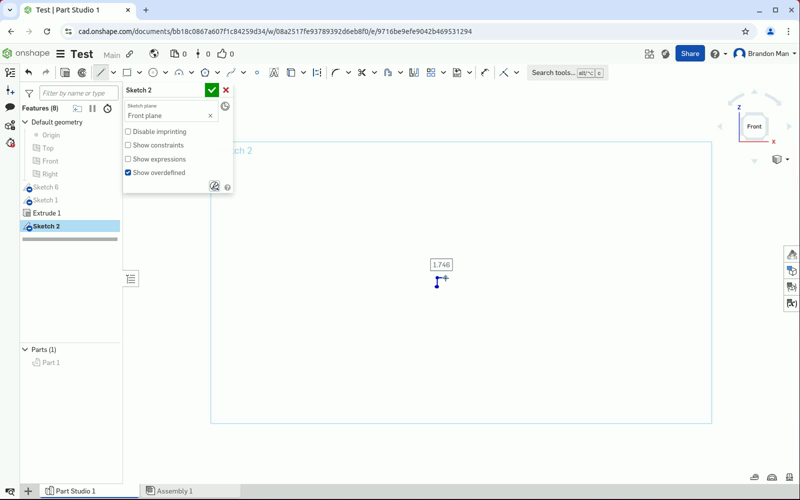
mouse_move(475, 277)
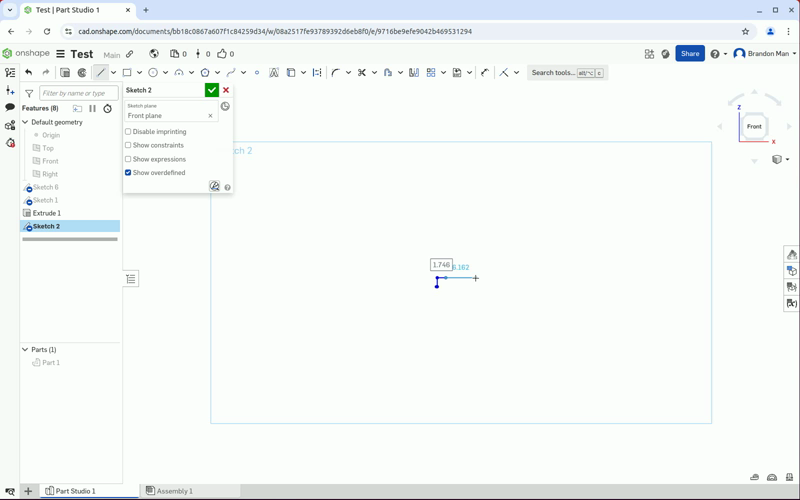
mouse_move(445, 277)
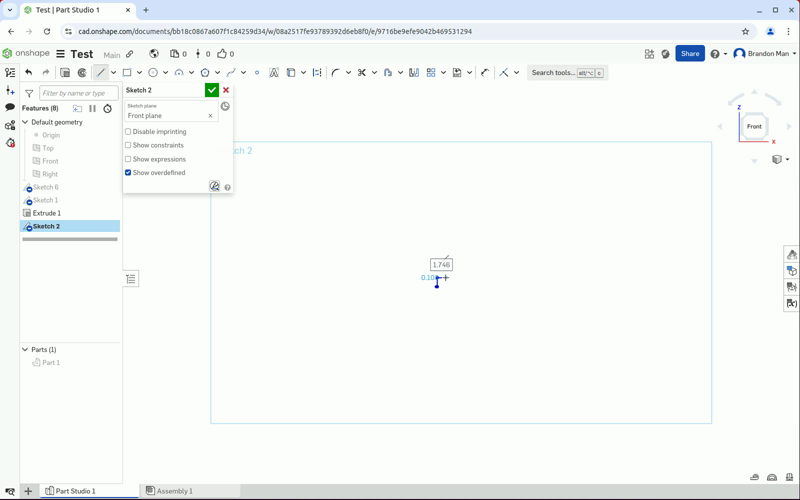
scroll(6)
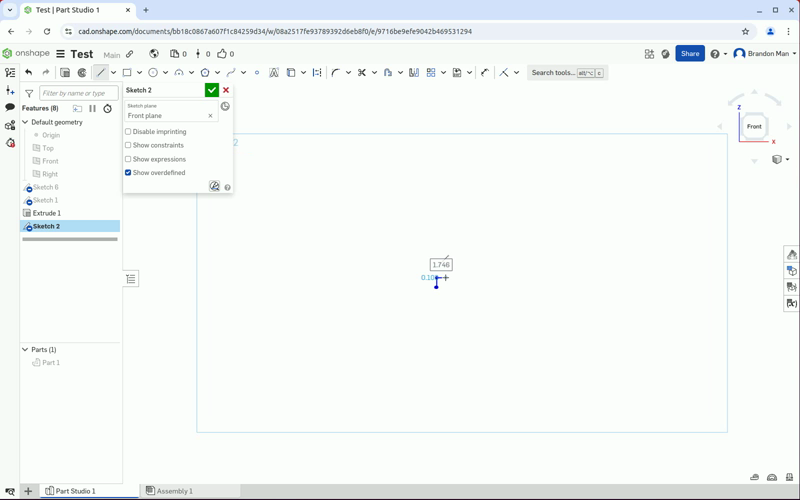
scroll(6)
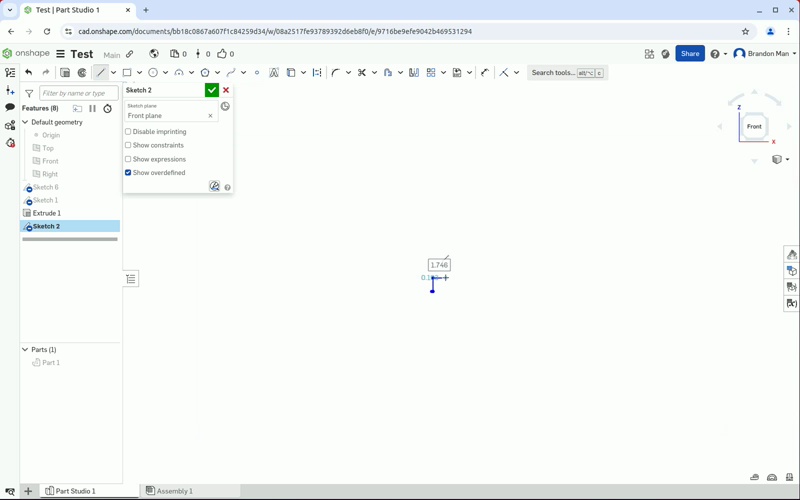
scroll(6)
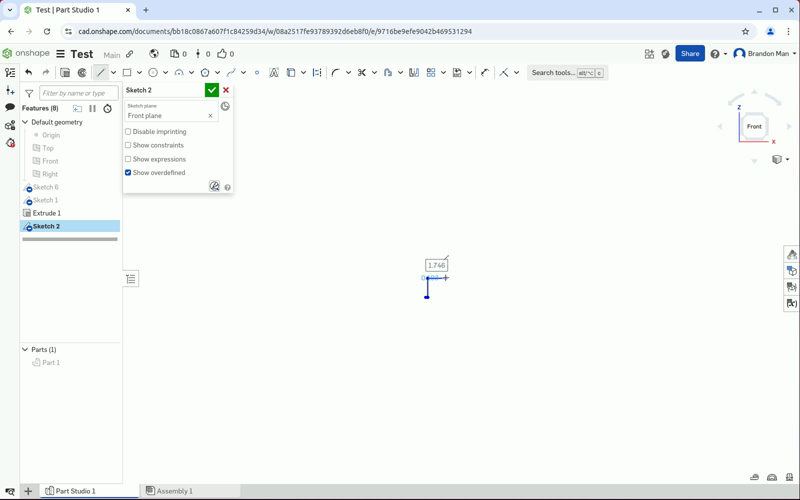
scroll(6)
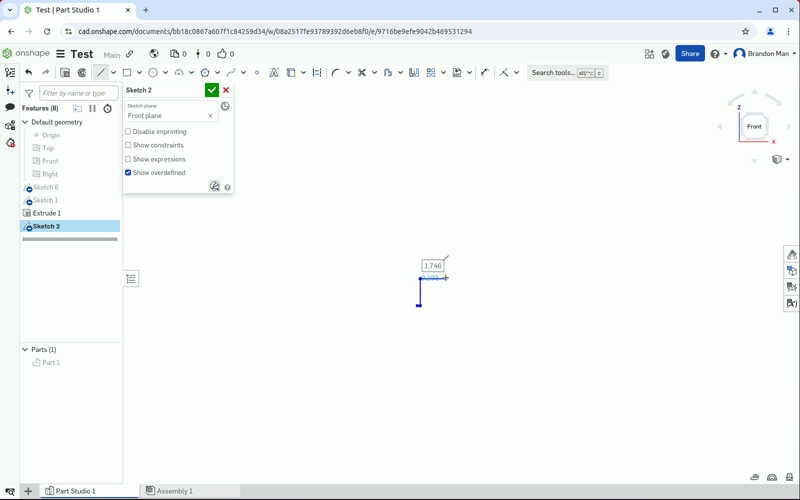
scroll(6)
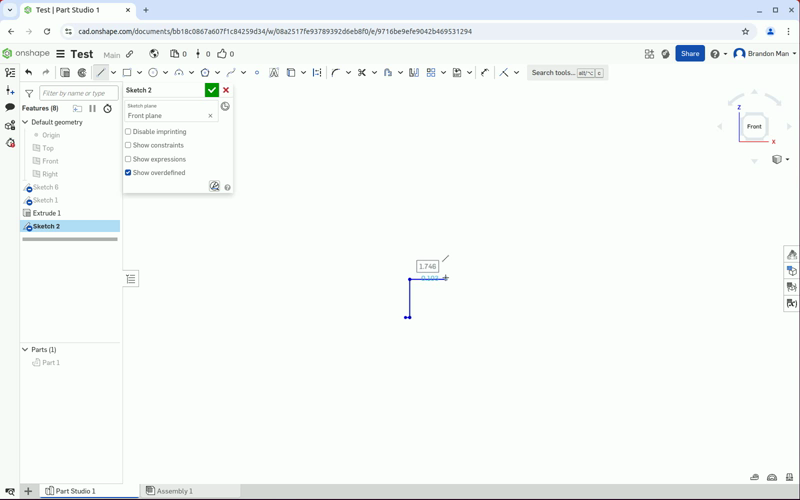
scroll(6)
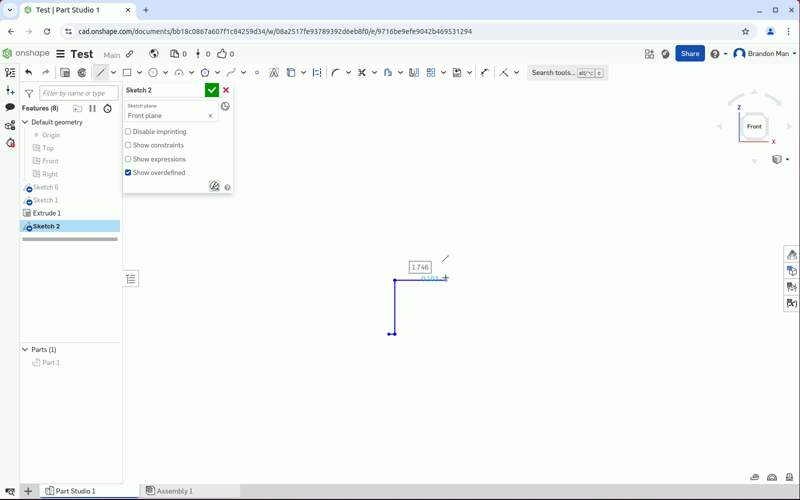
scroll(6)
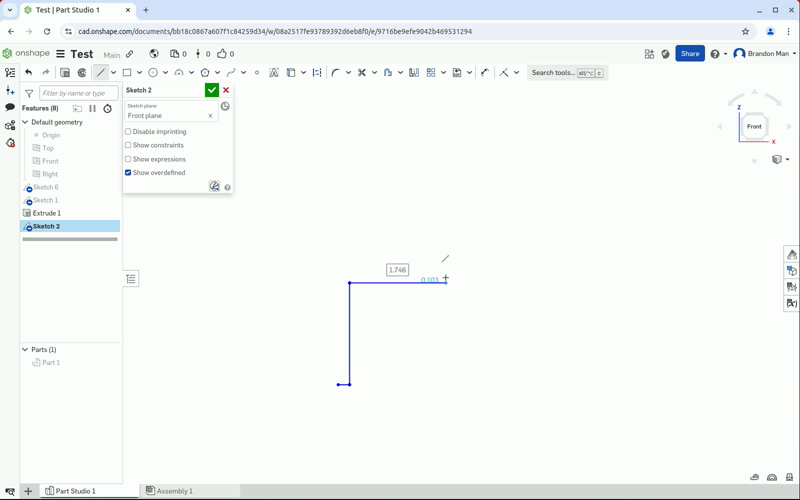
click(445, 277)
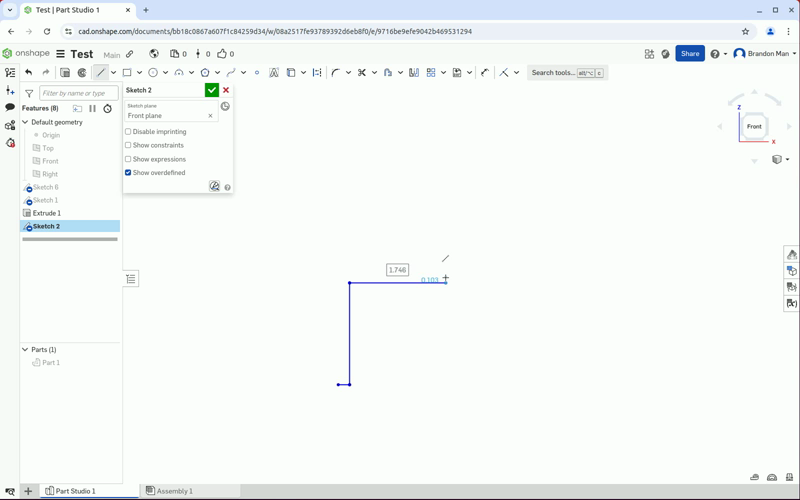
scroll(-6)
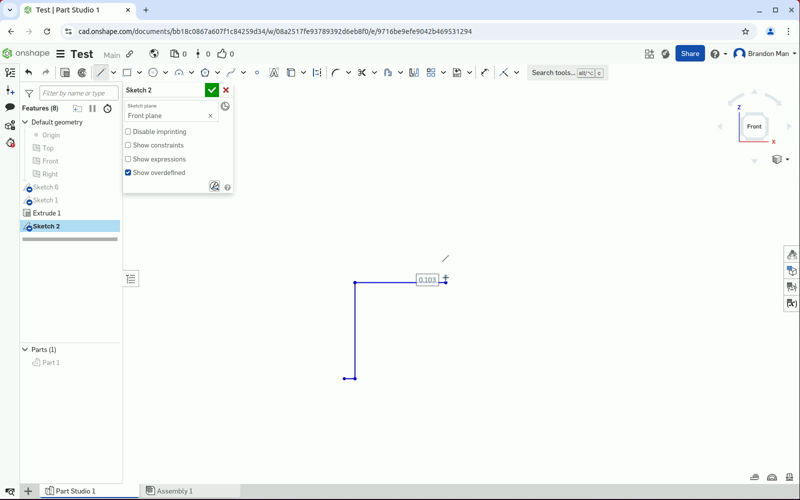
scroll(-6)
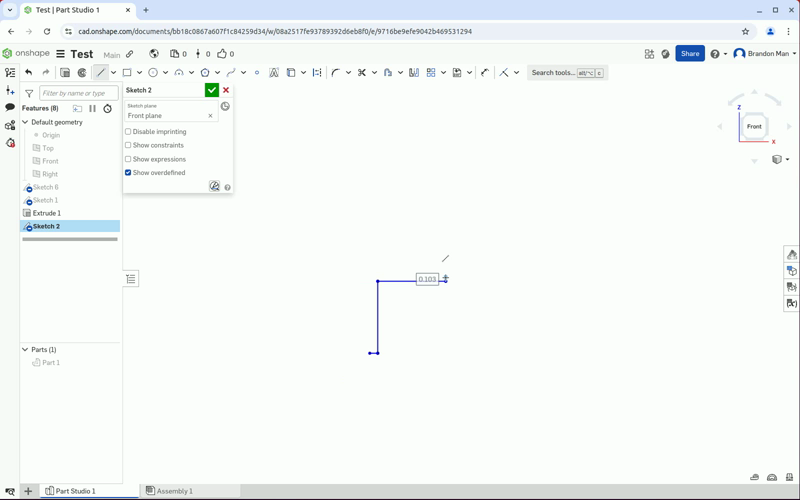
scroll(-6)
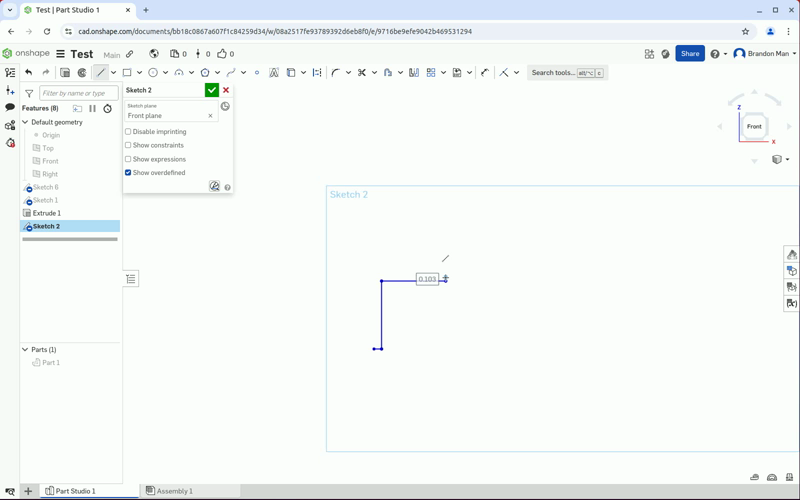
scroll(-6)
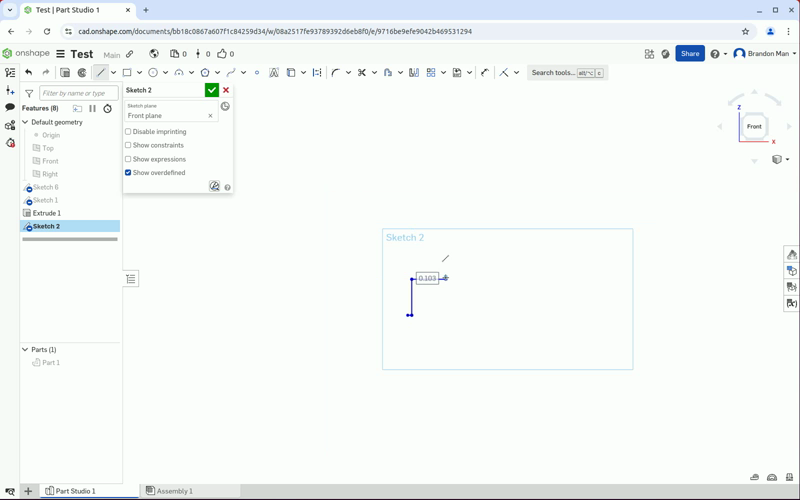
scroll(-6)
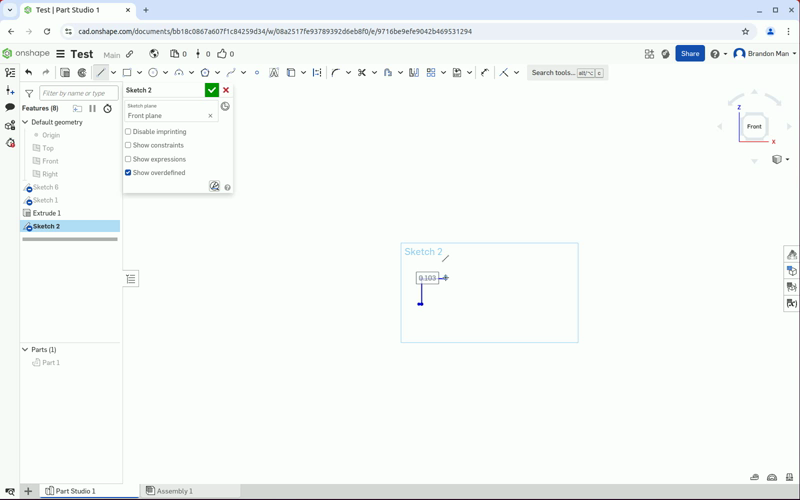
scroll(-6)
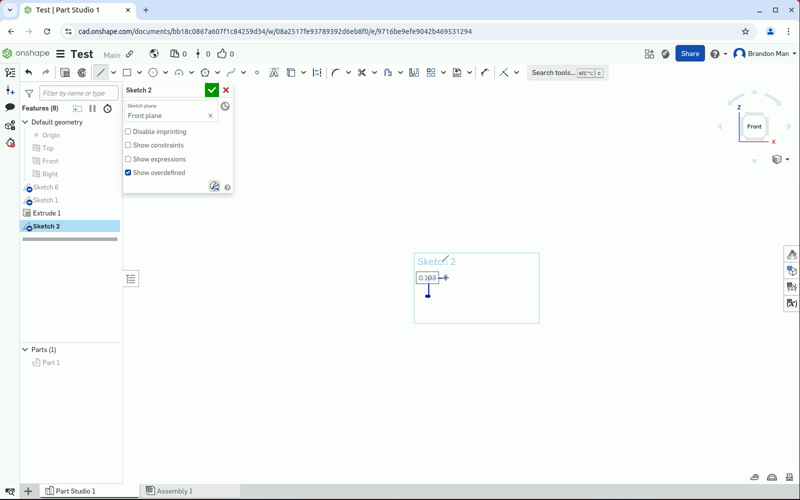
scroll(-6)
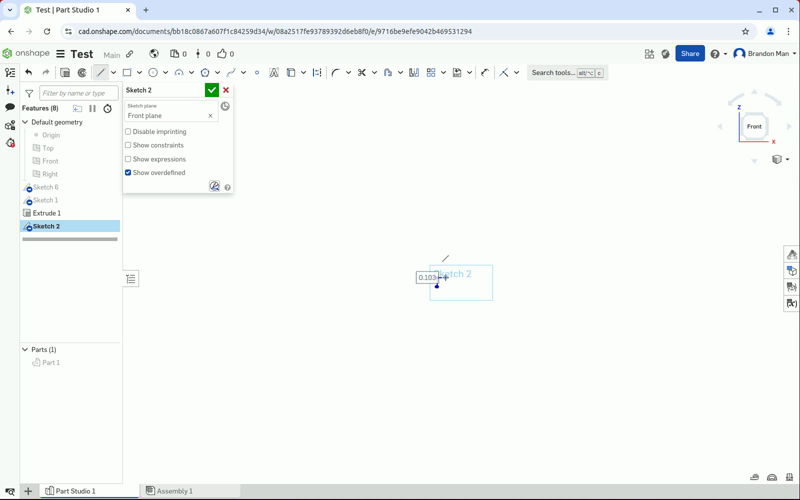
key_up(shift)
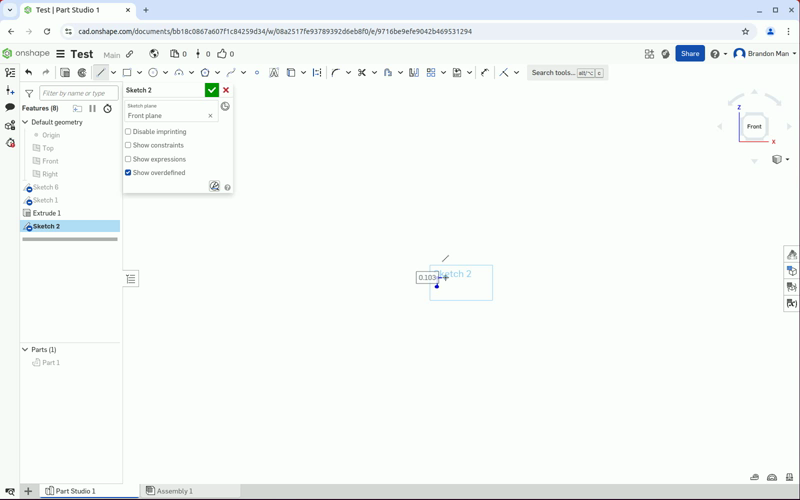
key_down(shift)
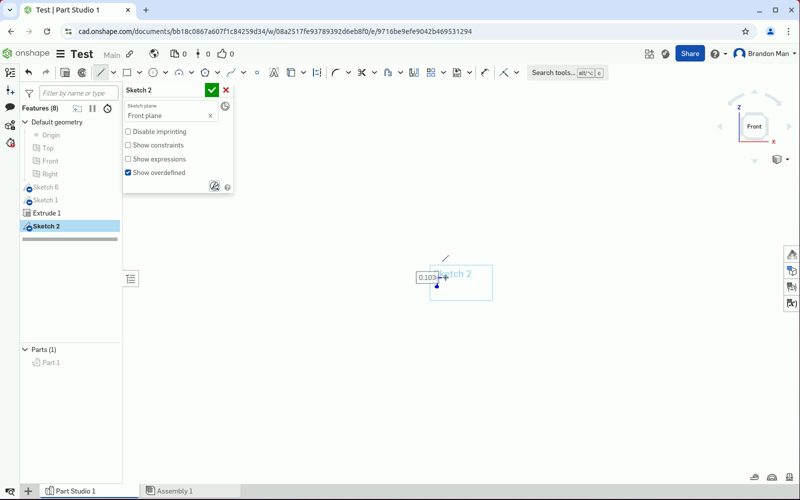
mouse_move(475, 277)
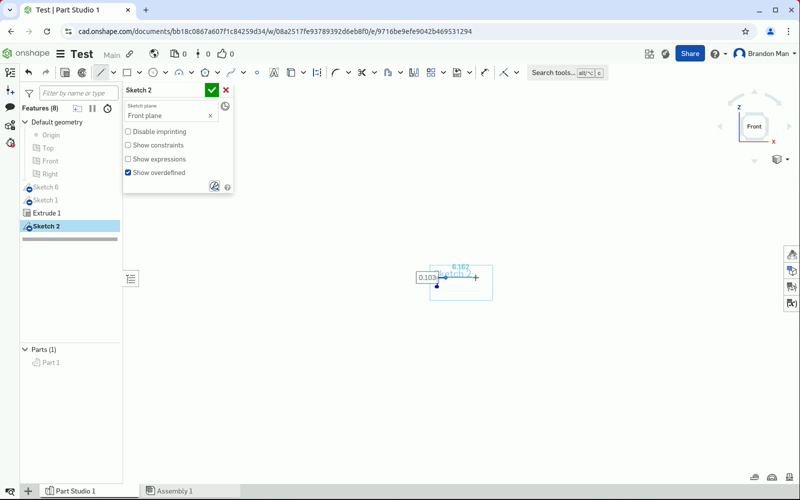
mouse_move(436, 277)
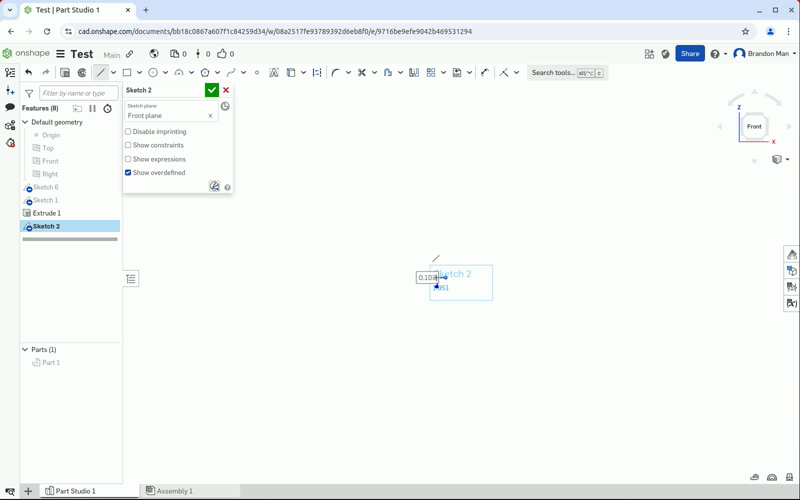
scroll(6)
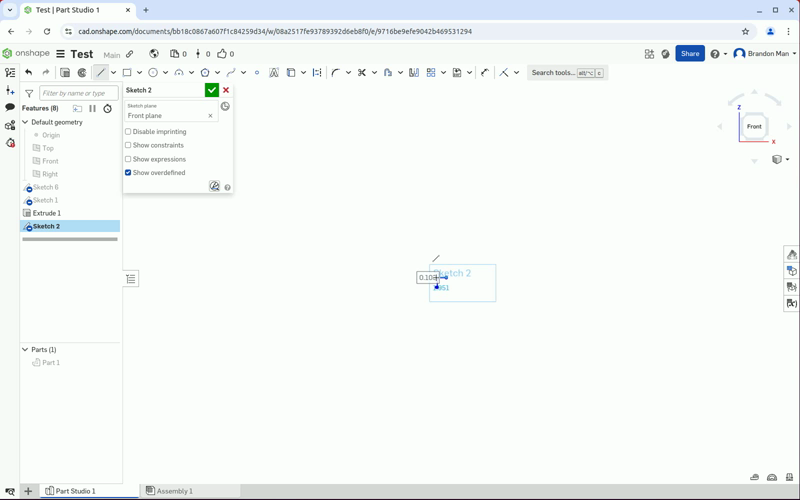
scroll(6)
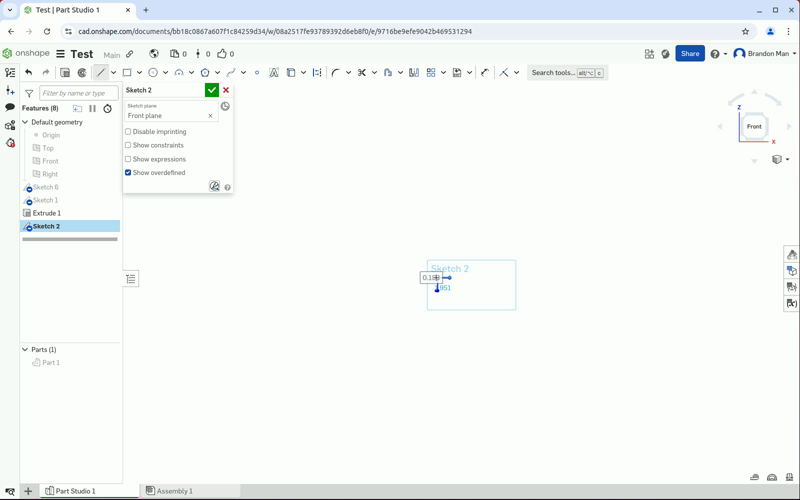
scroll(6)
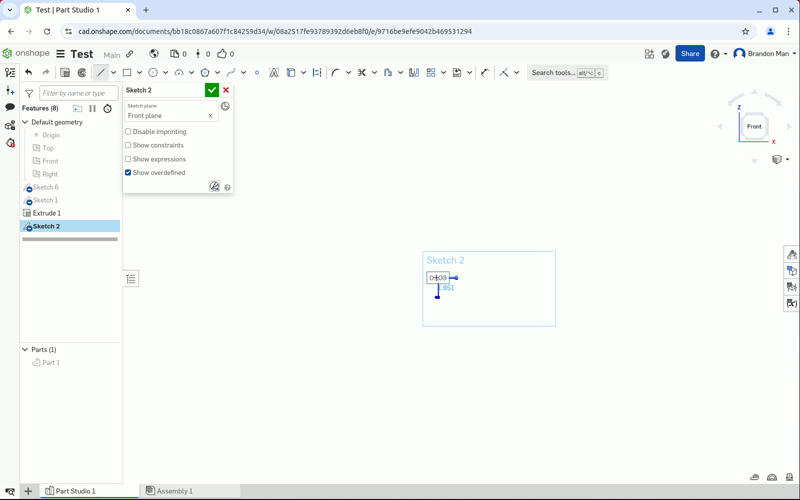
scroll(6)
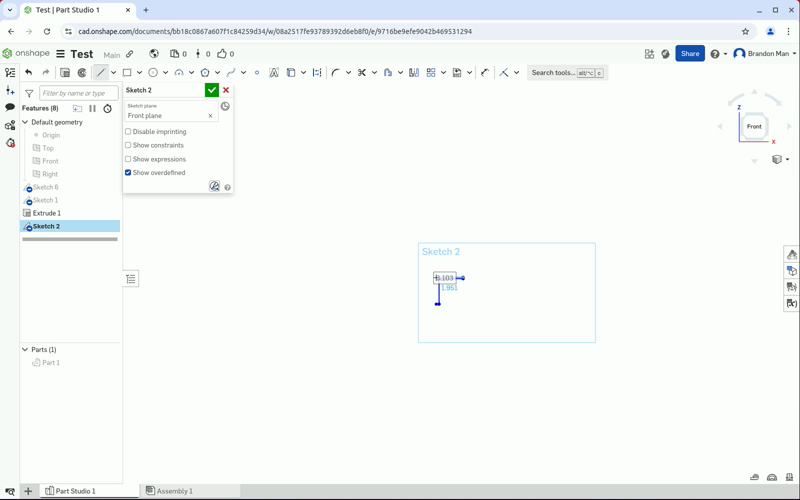
scroll(6)
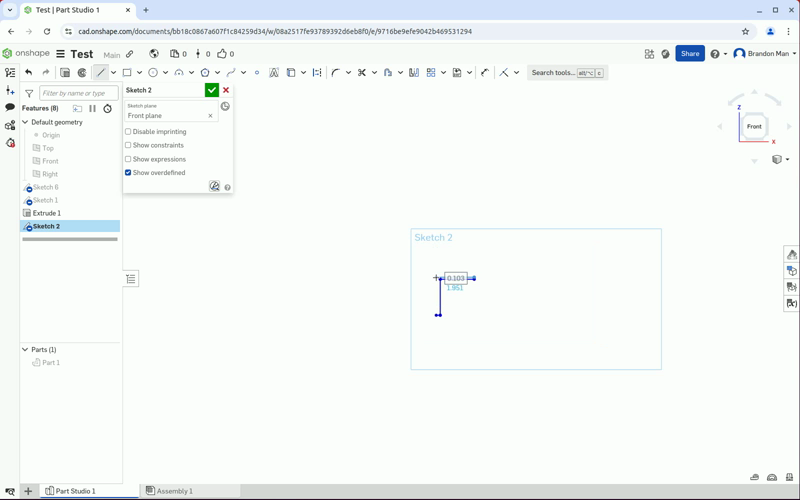
scroll(6)
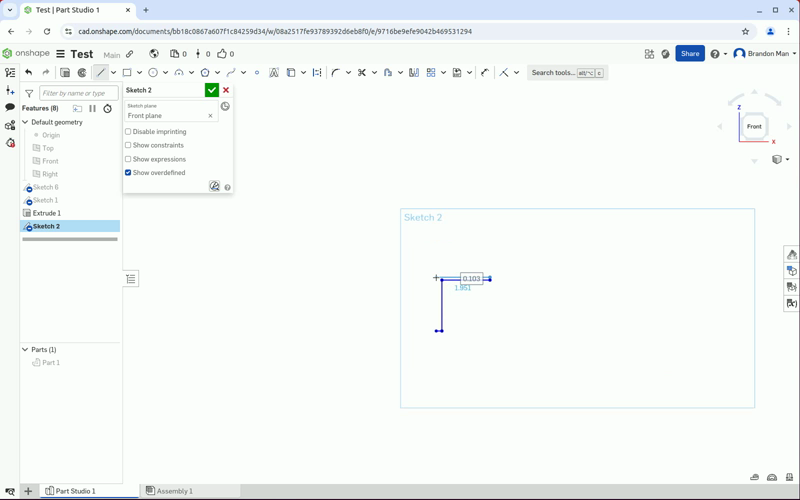
scroll(6)
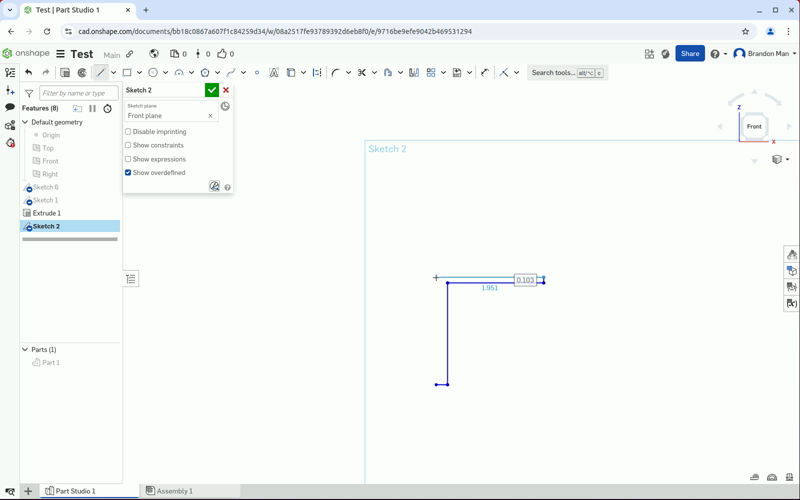
click(436, 277)
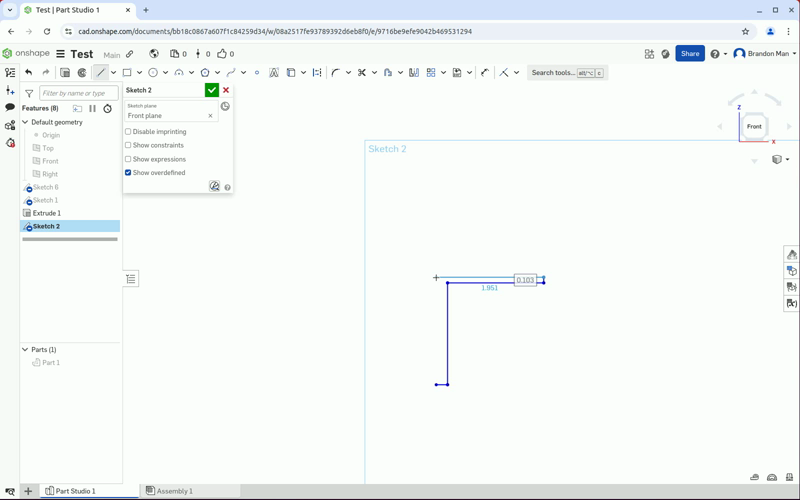
scroll(-6)
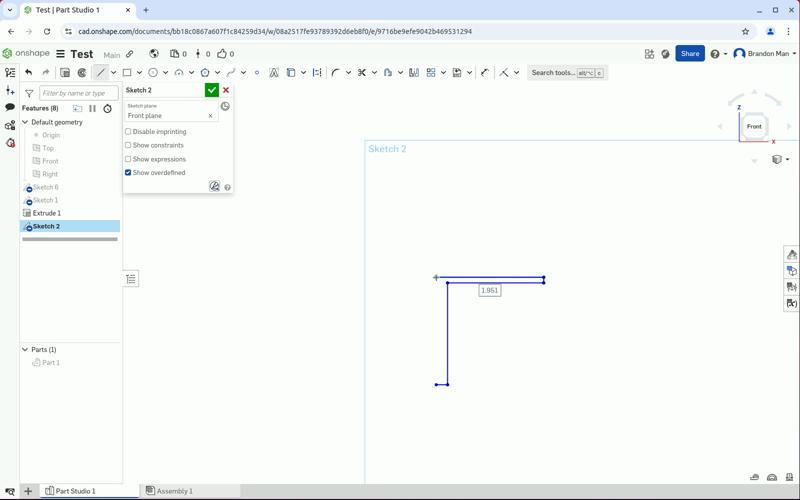
scroll(-6)
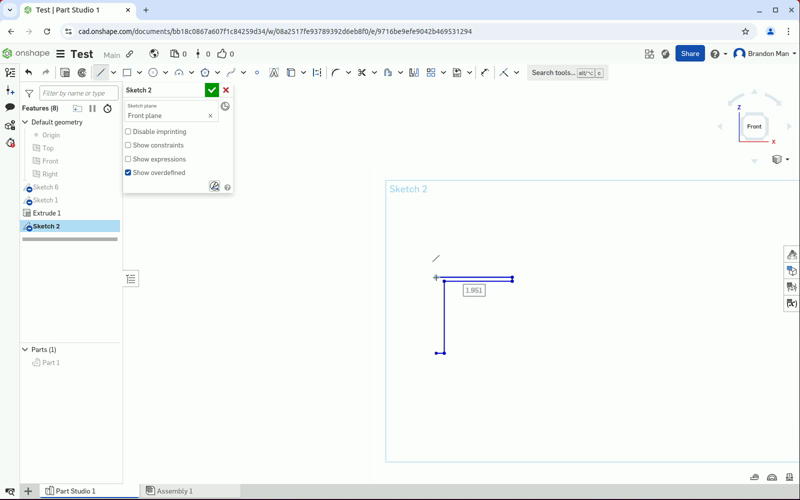
scroll(-6)
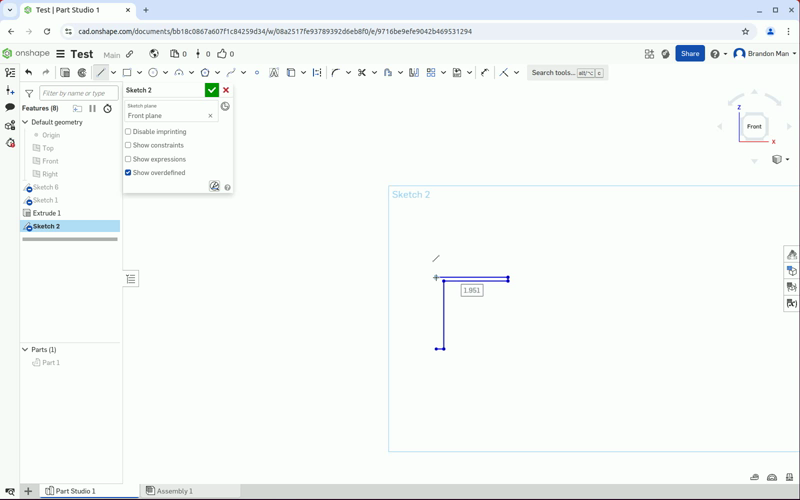
scroll(-6)
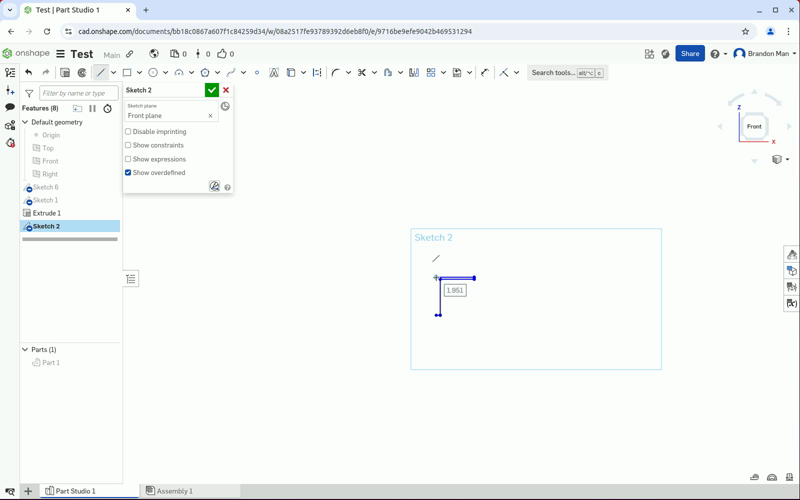
scroll(-6)
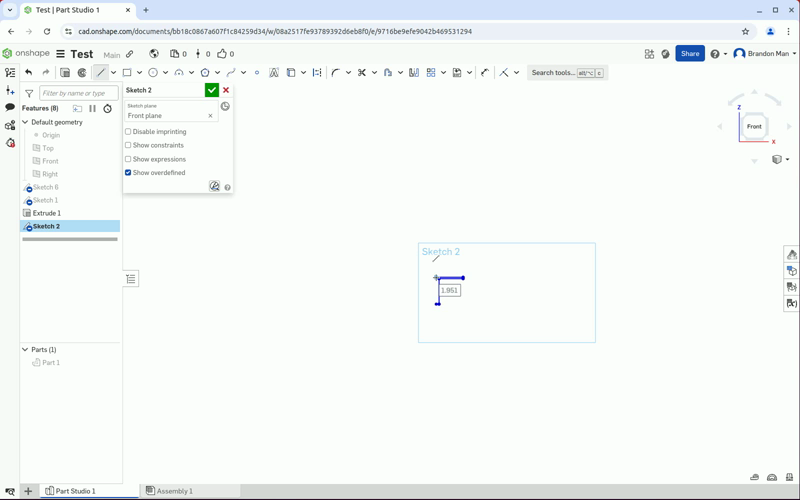
scroll(-6)
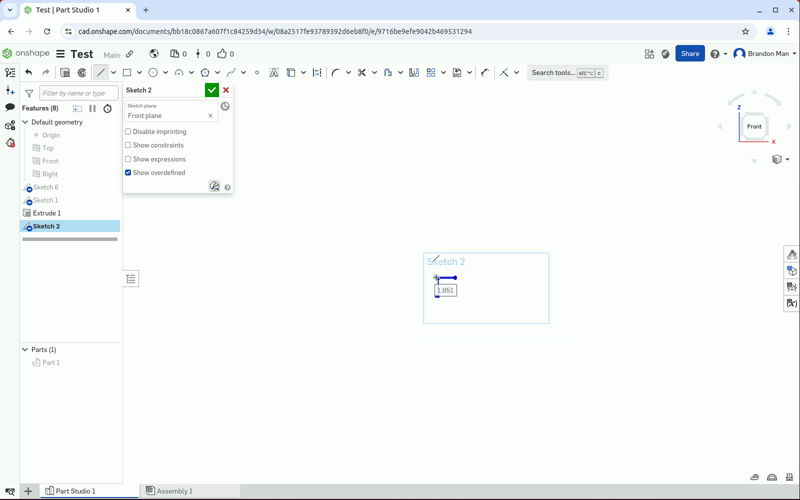
scroll(-6)
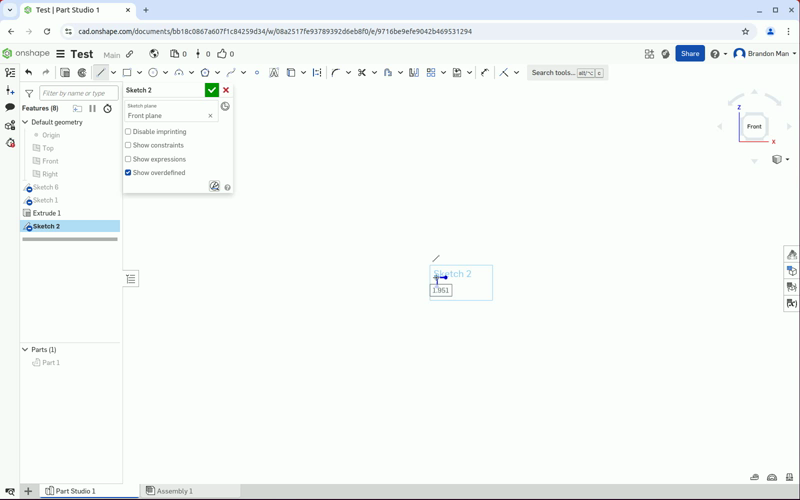
key_up(shift)
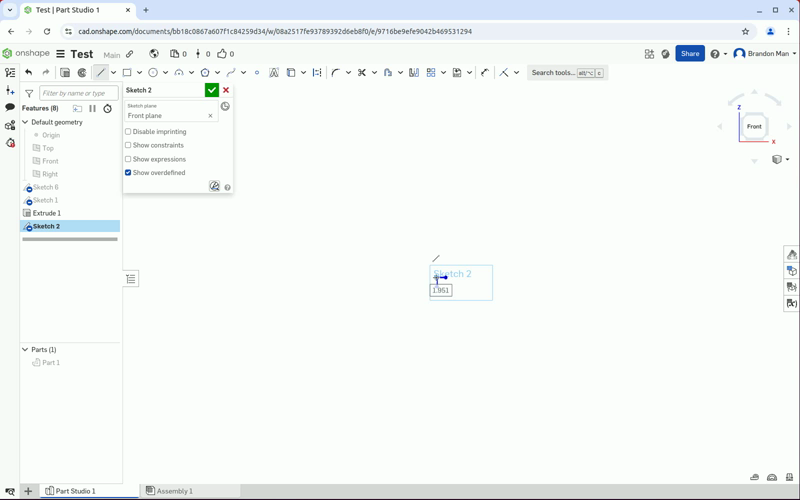
mouse_move(466, 277)
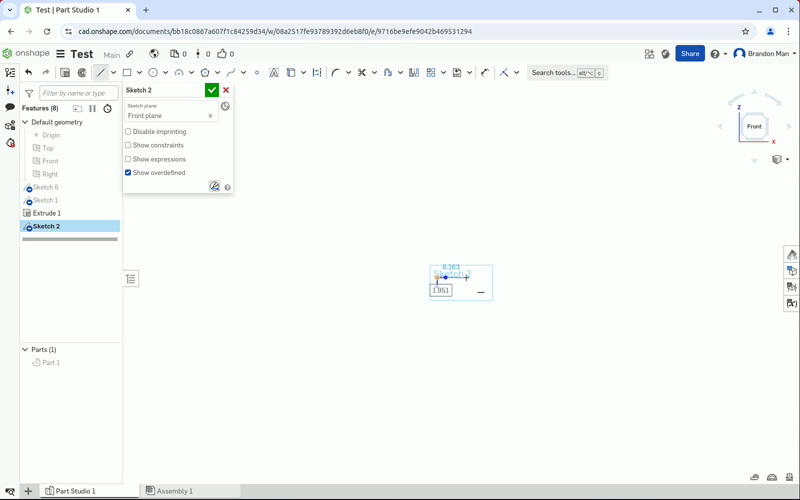
key_down(shift)
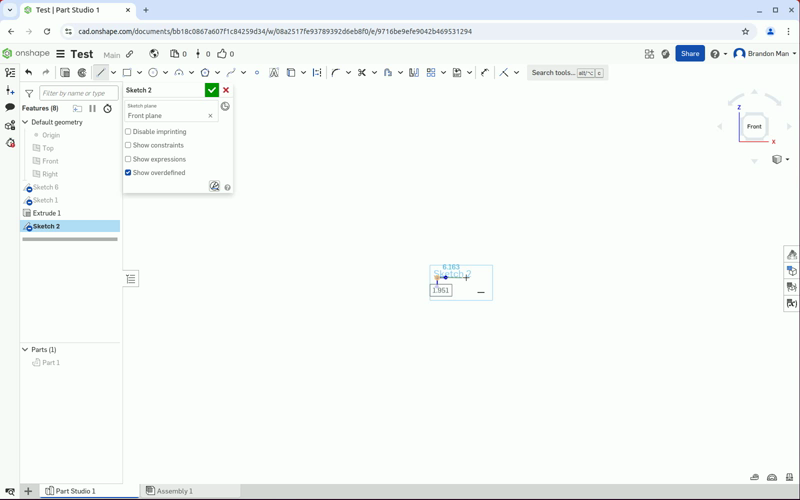
mouse_move(436, 286)
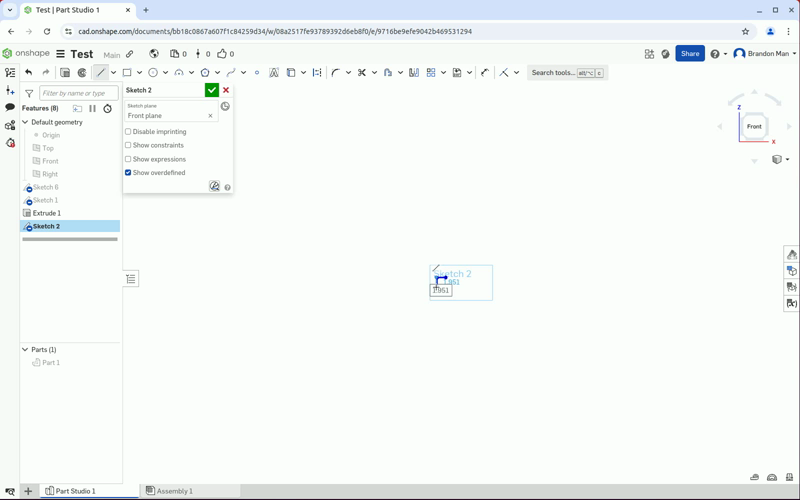
scroll(6)
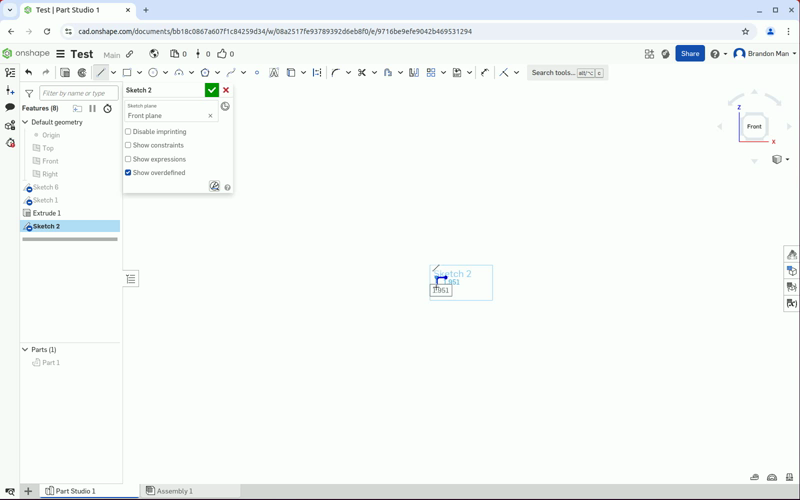
scroll(6)
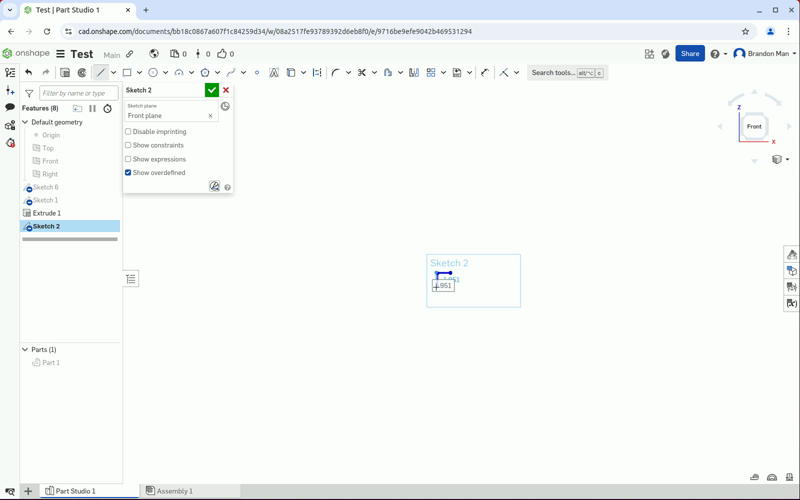
scroll(6)
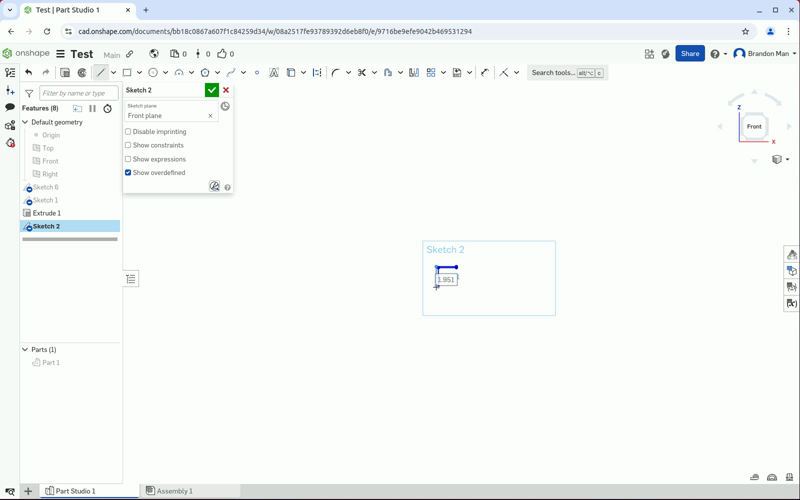
scroll(6)
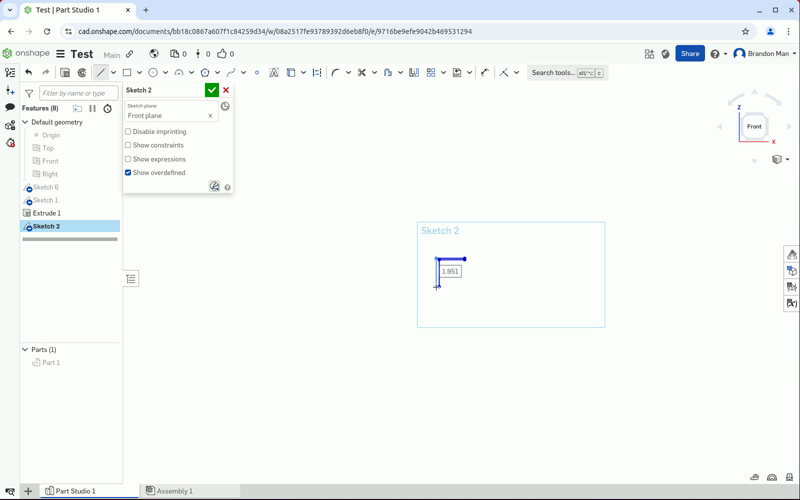
scroll(6)
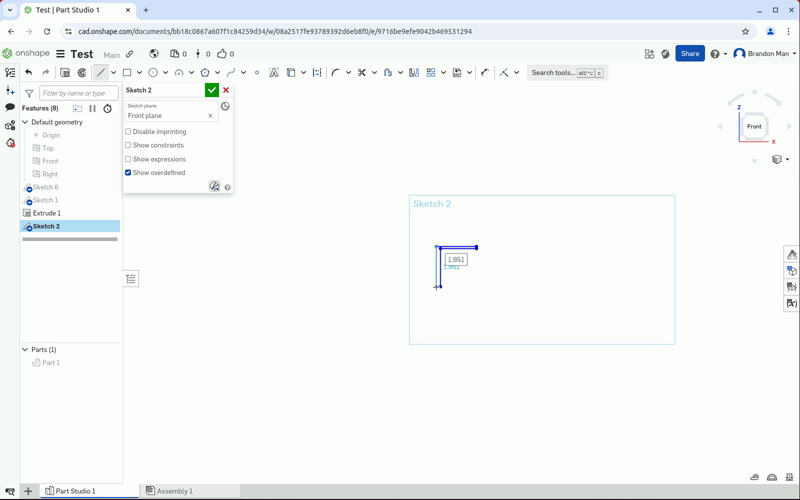
scroll(6)
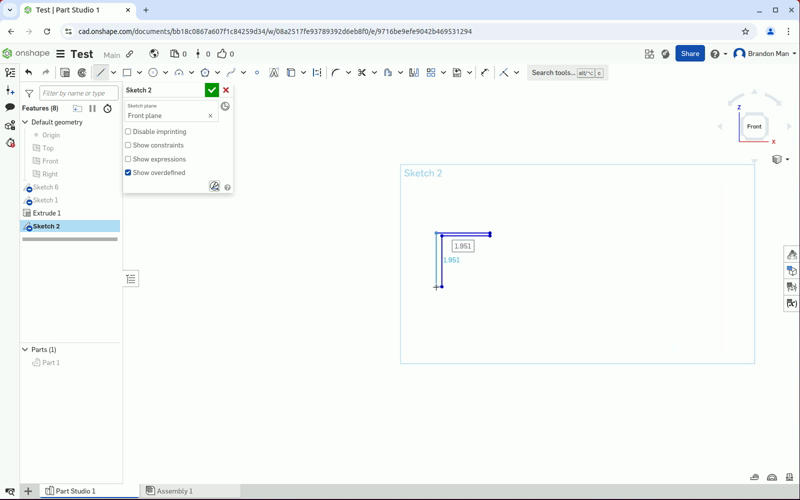
scroll(6)
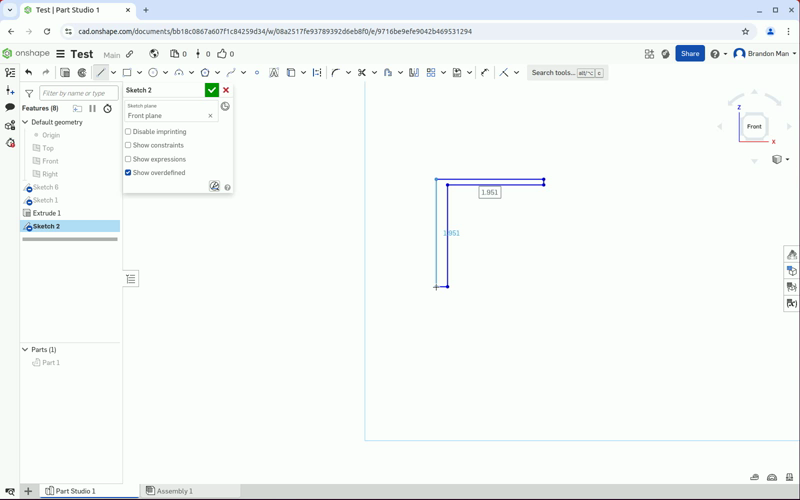
key_up(shift)
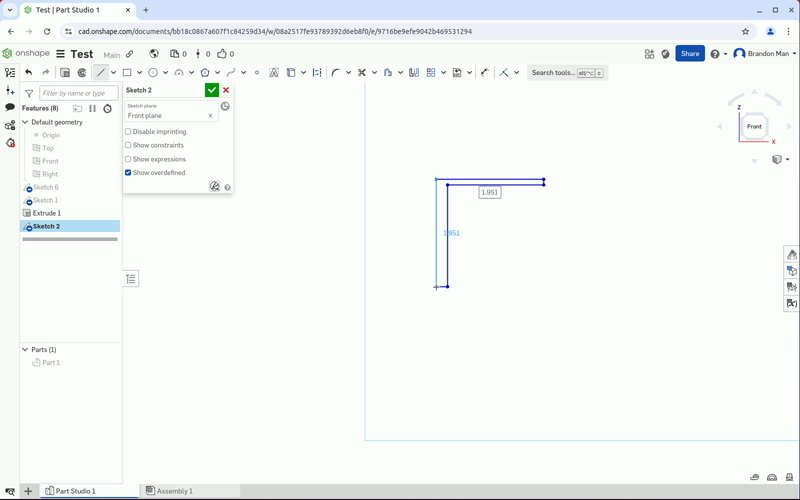
click(436, 286)
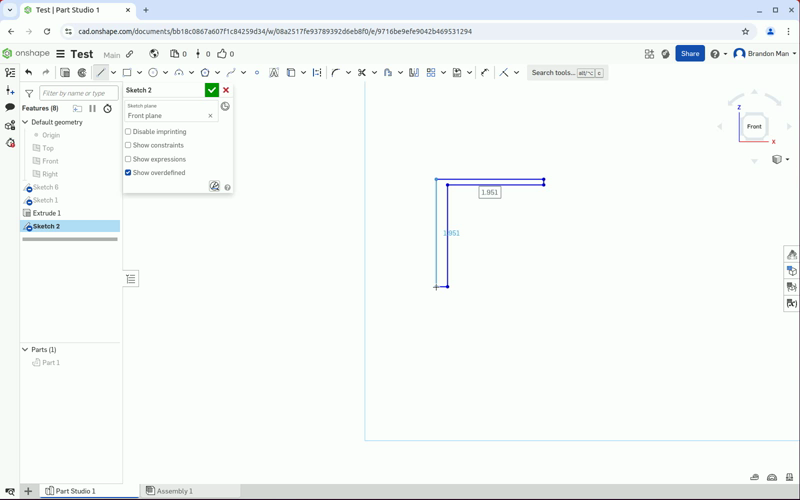
scroll(-6)
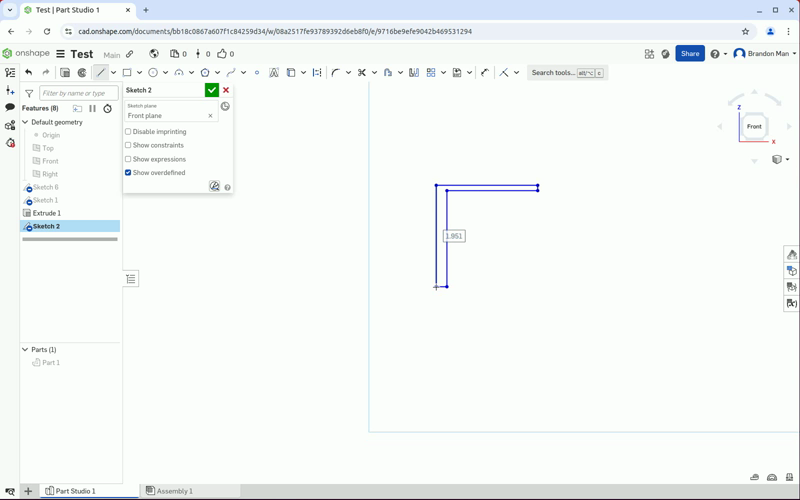
scroll(-6)
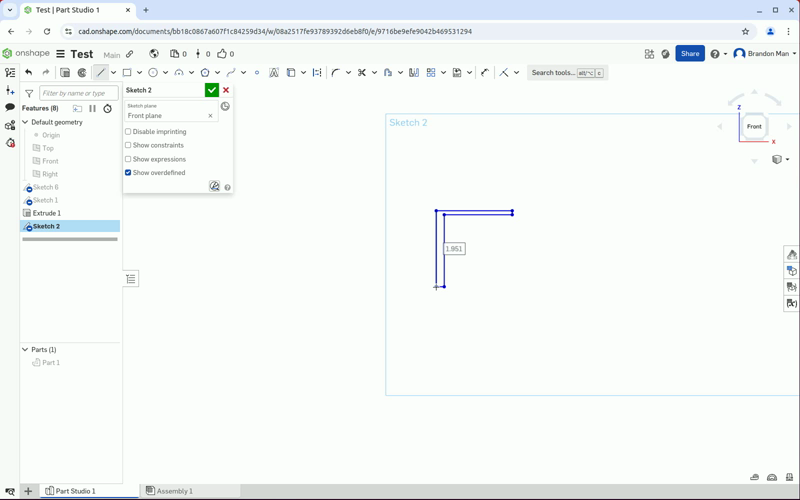
scroll(-6)
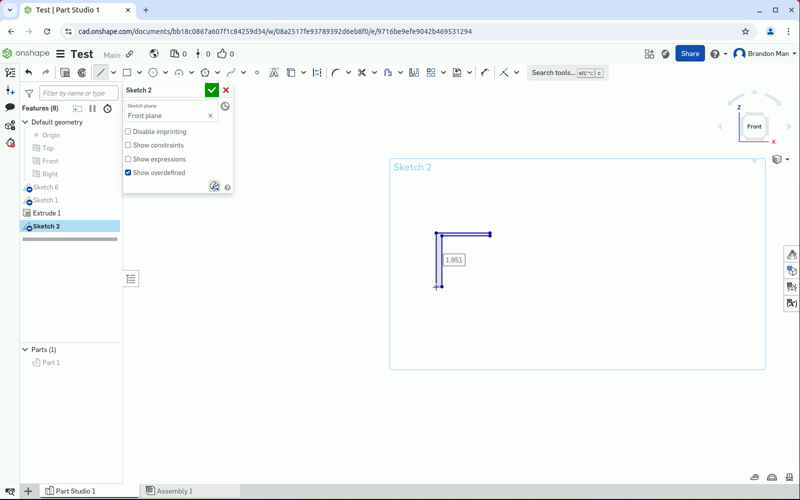
scroll(-6)
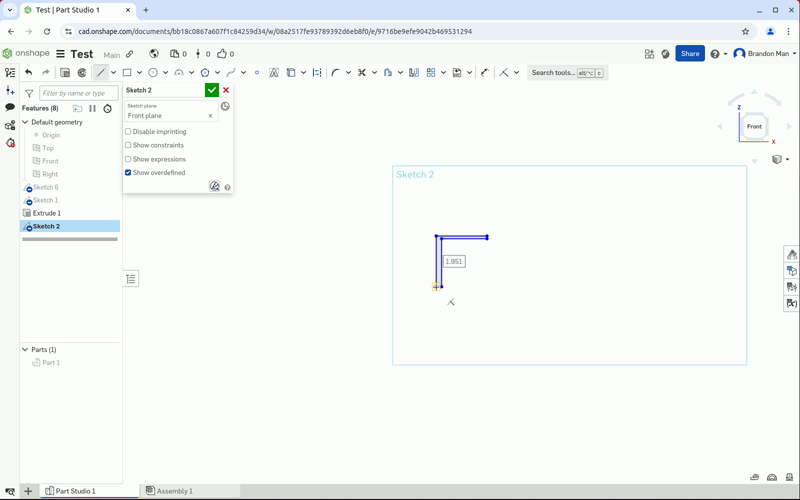
scroll(-6)
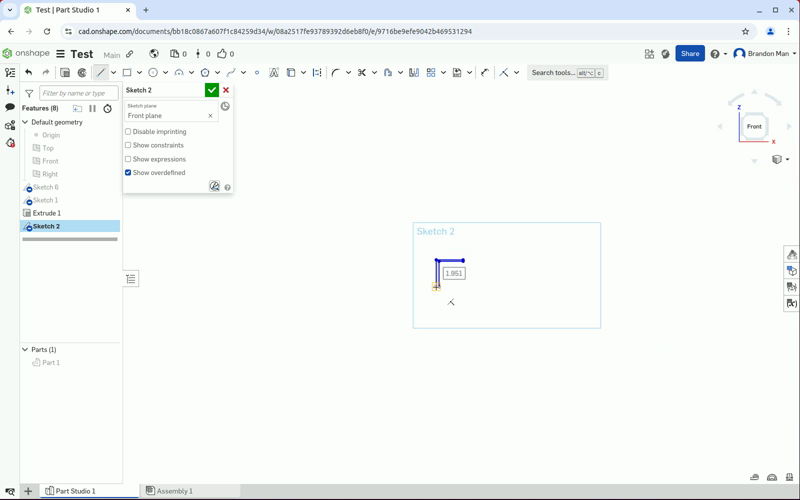
scroll(-6)
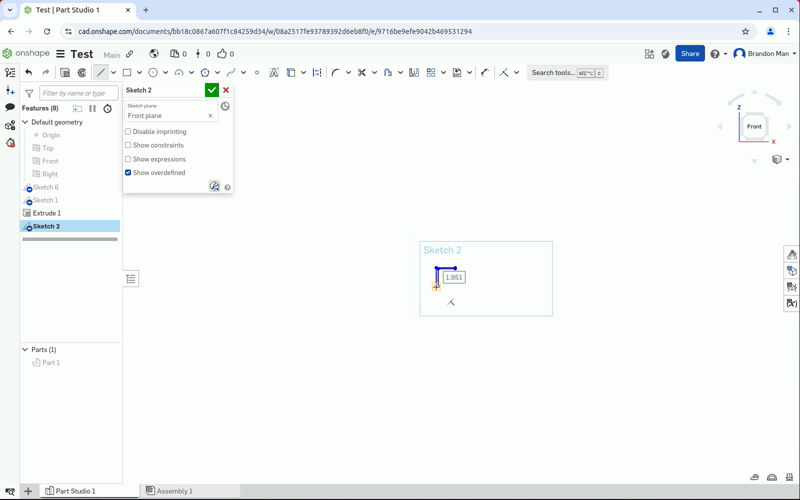
scroll(-6)
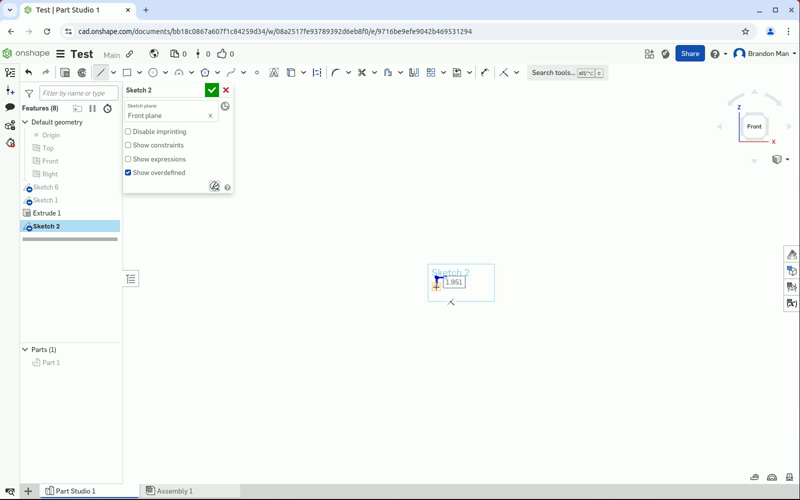
key(esc)
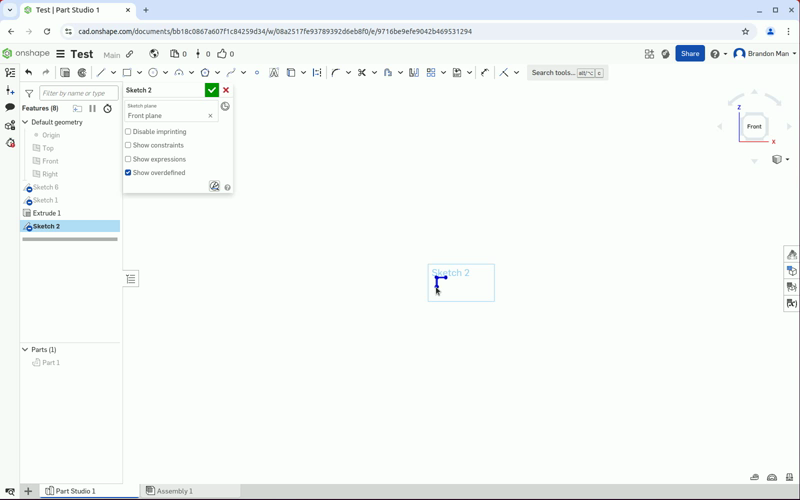
mouse_move(438, 277)
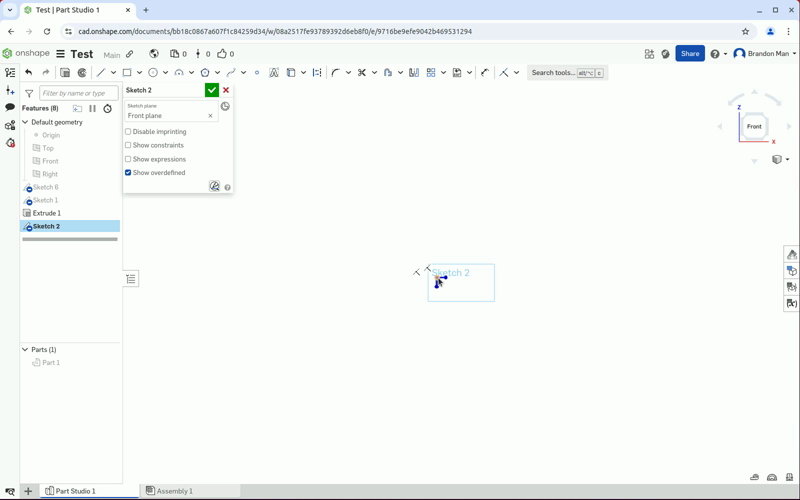
scroll(6)
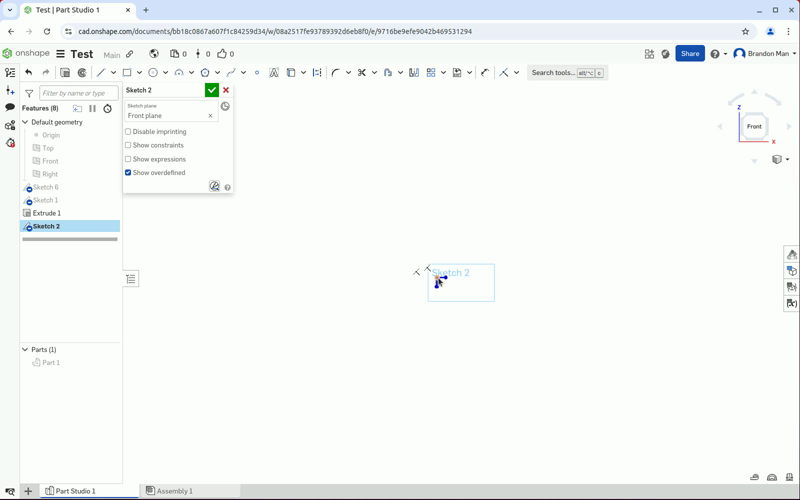
scroll(6)
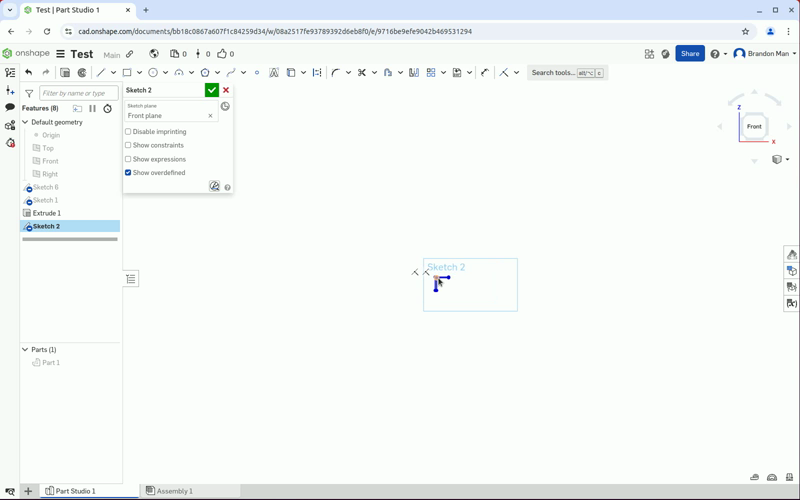
scroll(6)
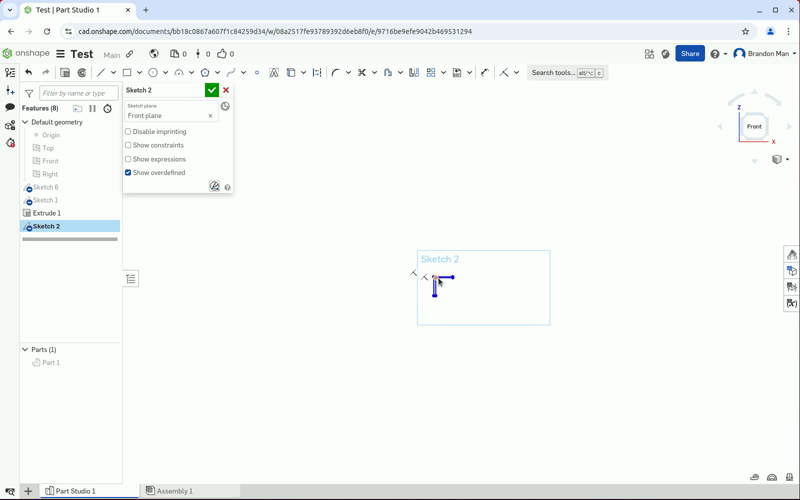
scroll(6)
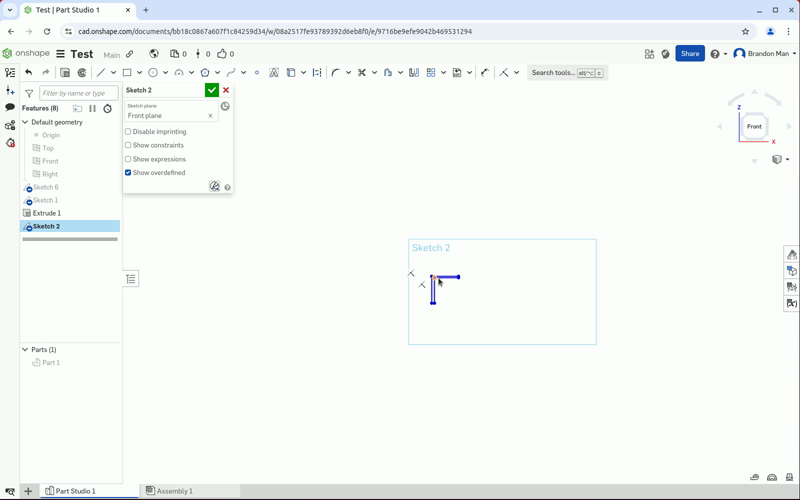
scroll(6)
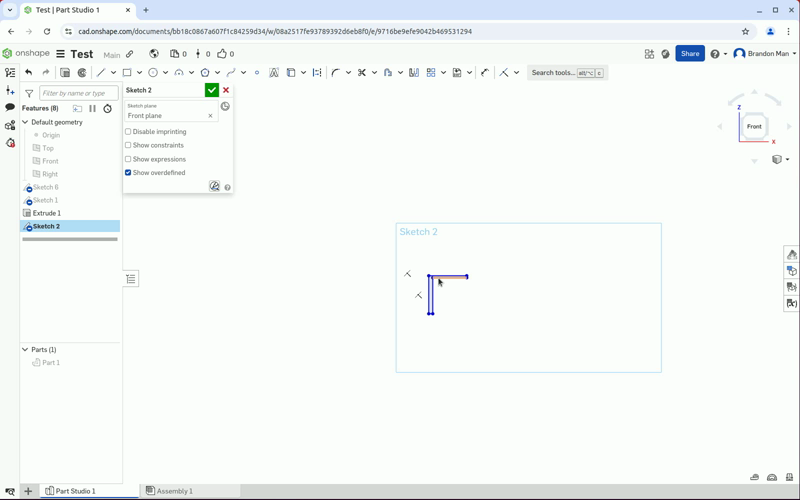
scroll(6)
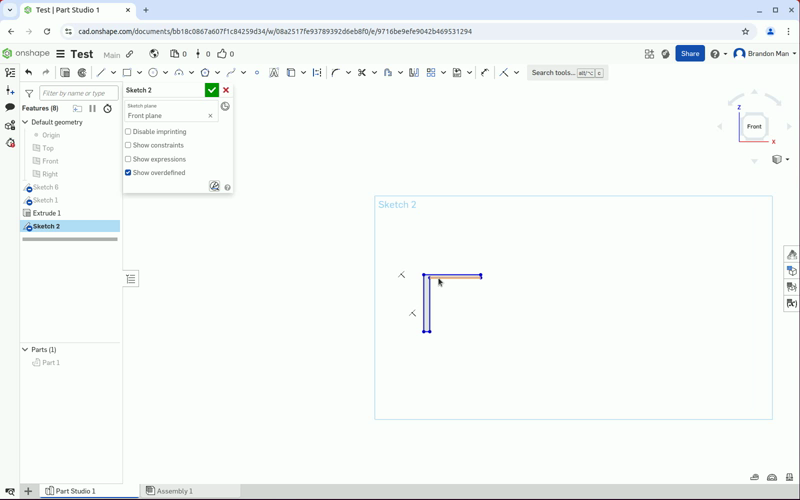
scroll(6)
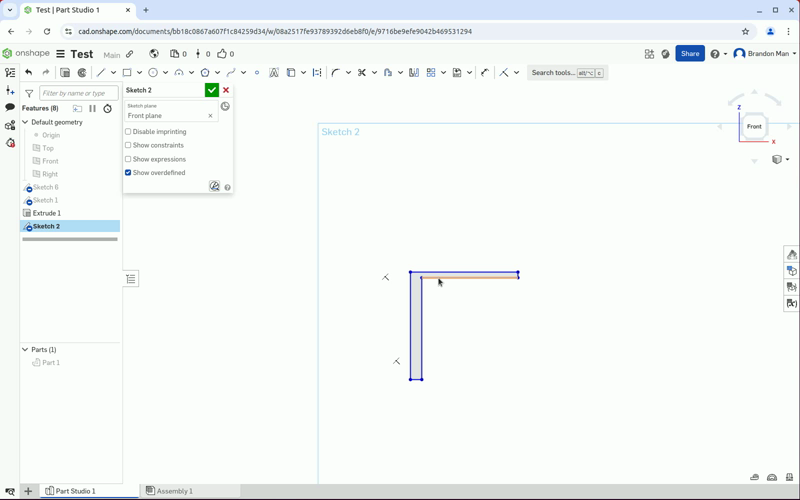
click(438, 277)
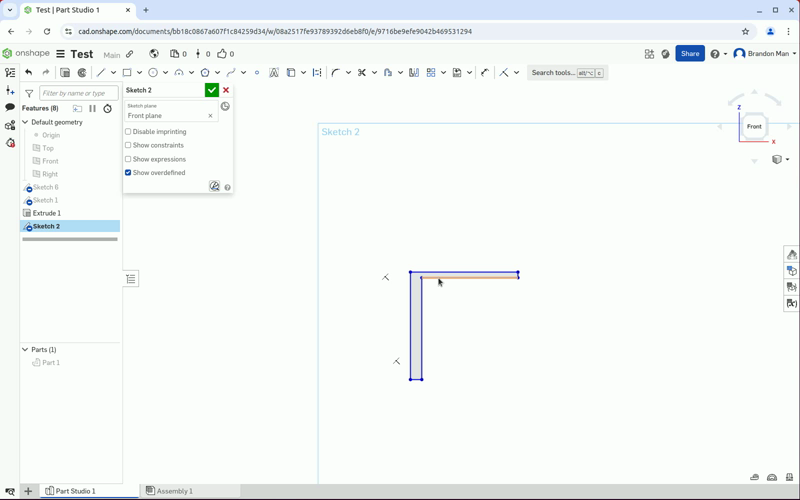
scroll(-6)
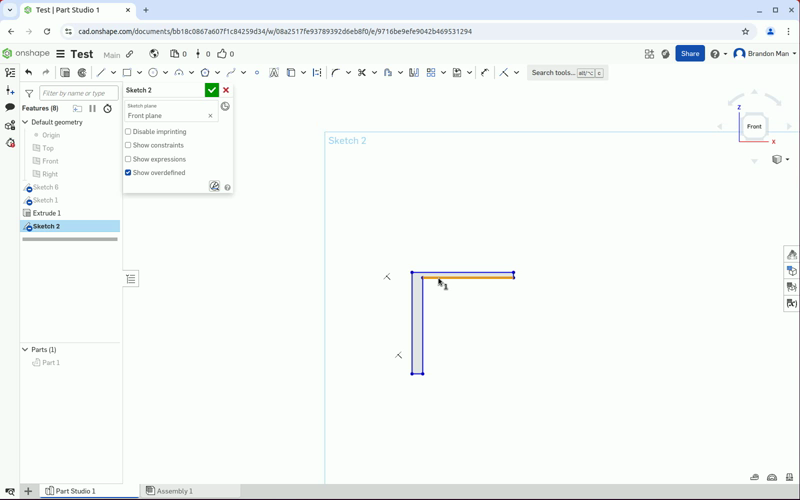
scroll(-6)
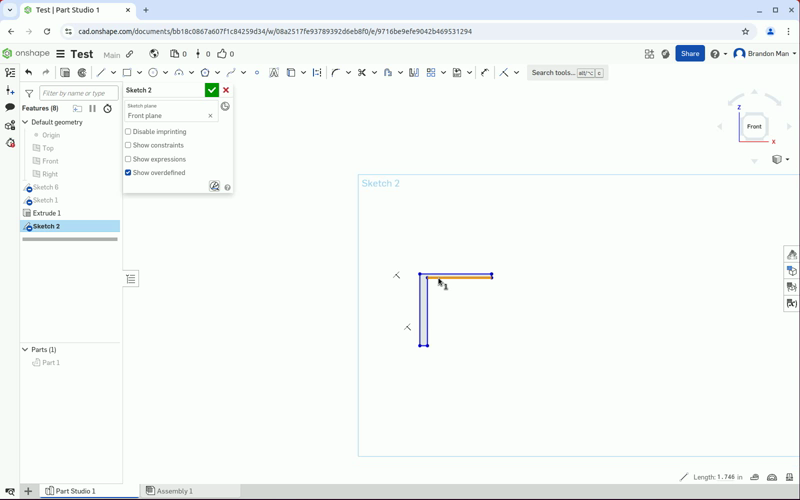
scroll(-6)
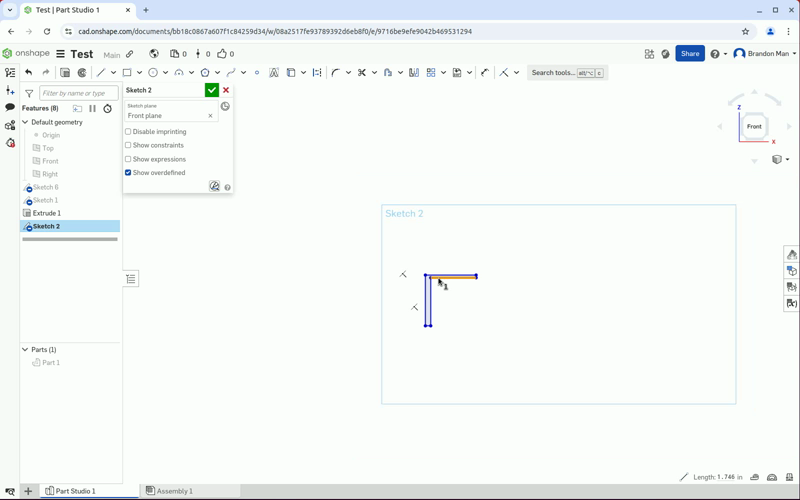
scroll(-6)
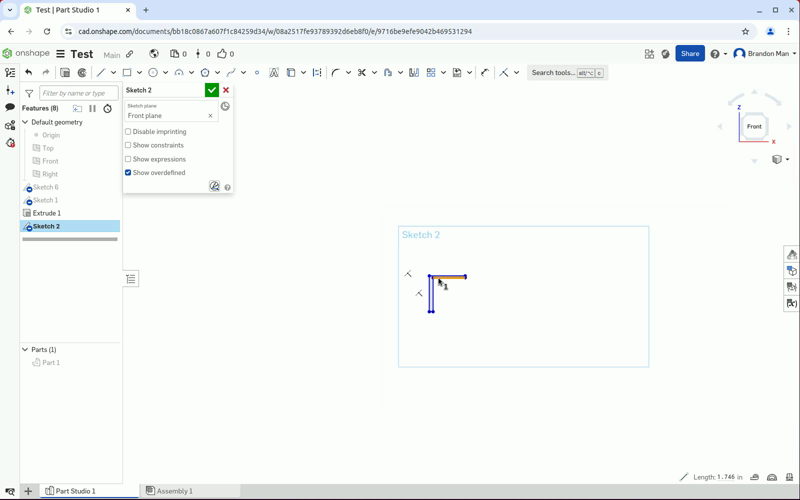
scroll(-6)
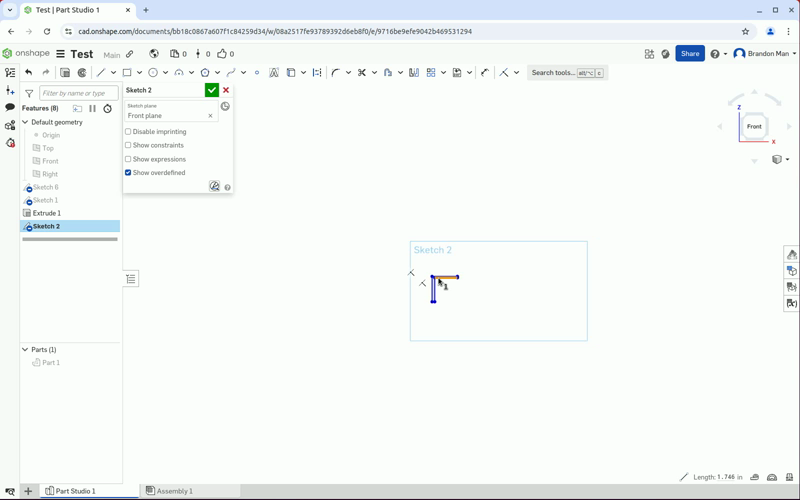
scroll(-6)
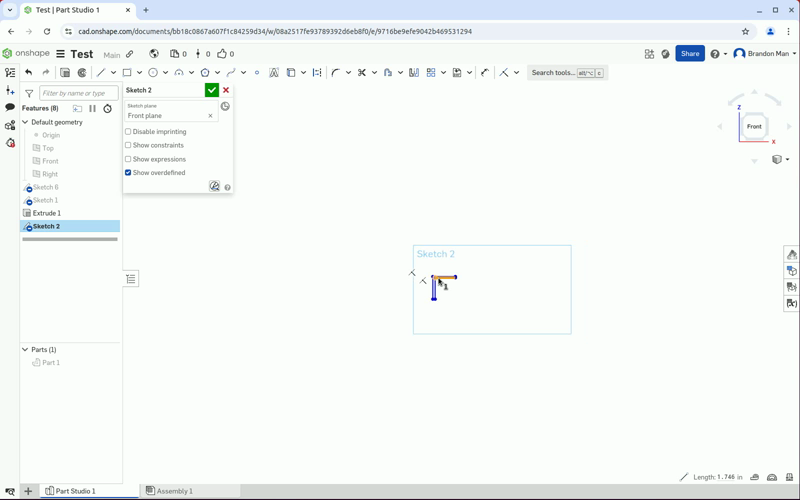
scroll(-6)
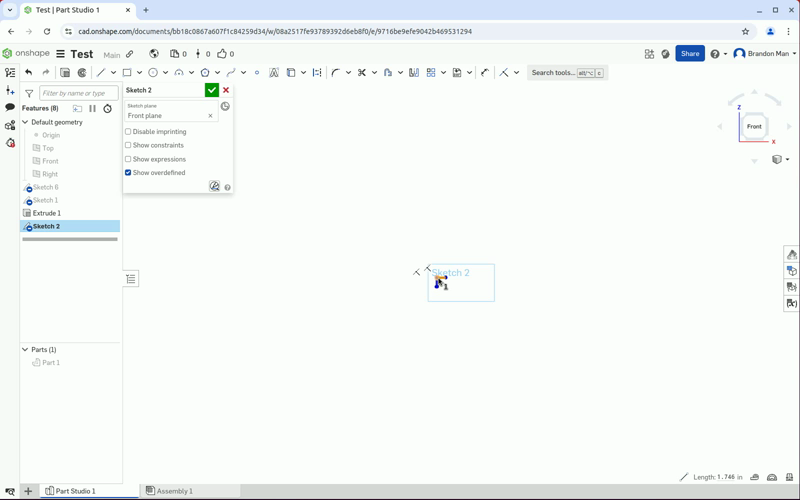
mouse_move(73, 352)
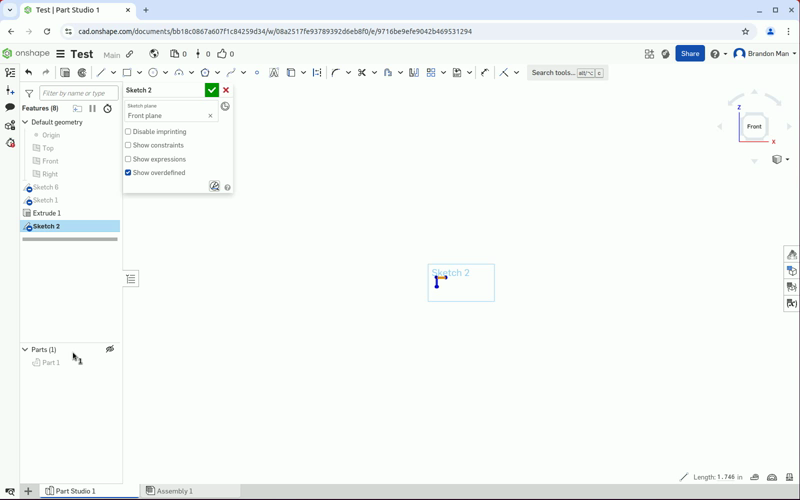
key(shift+y)
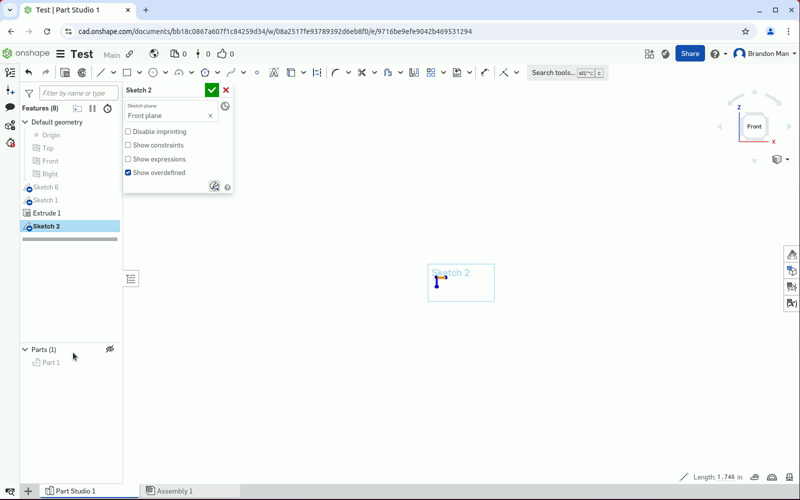
key(shift+e)
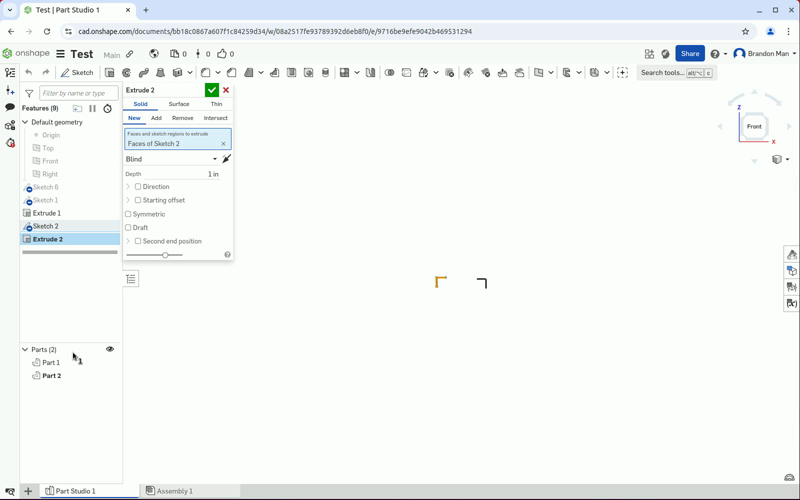
mouse_move(143, 106)
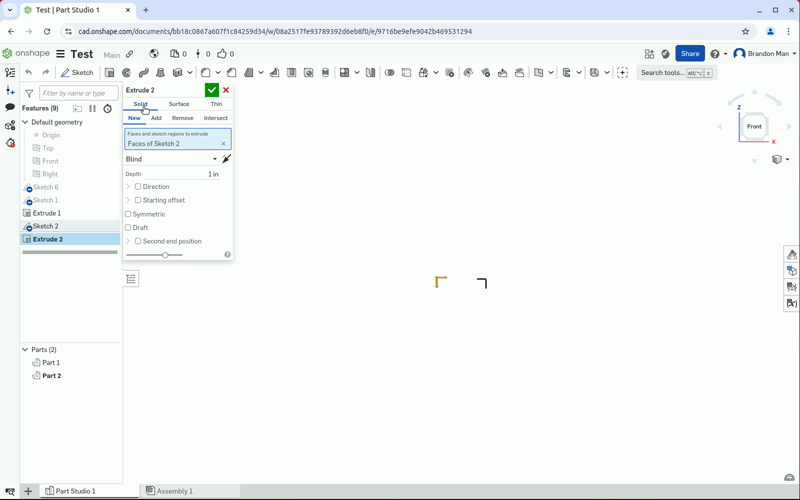
click(143, 106)
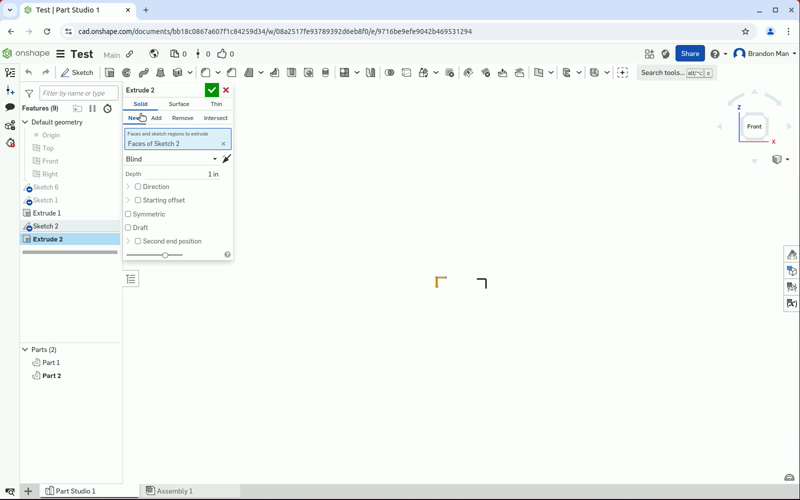
mouse_move(137, 120)
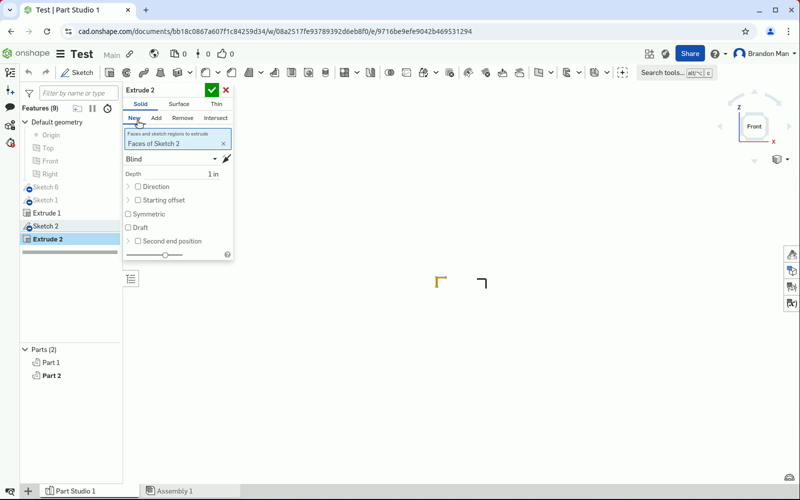
click(137, 120)
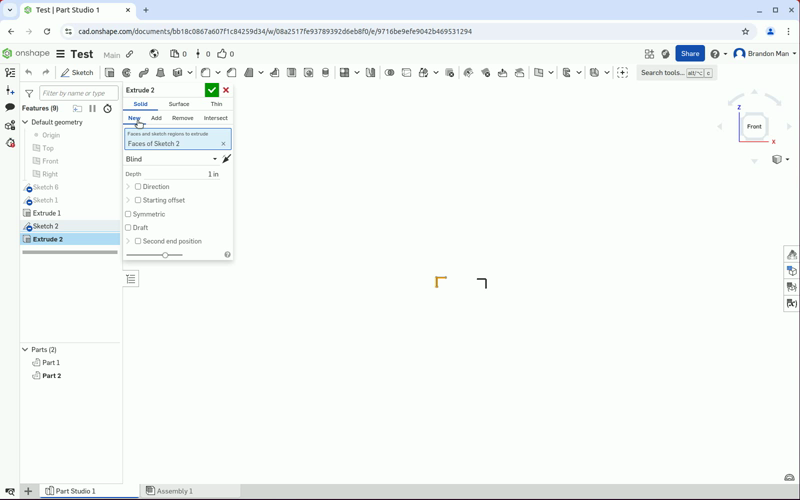
key(tab, 4)
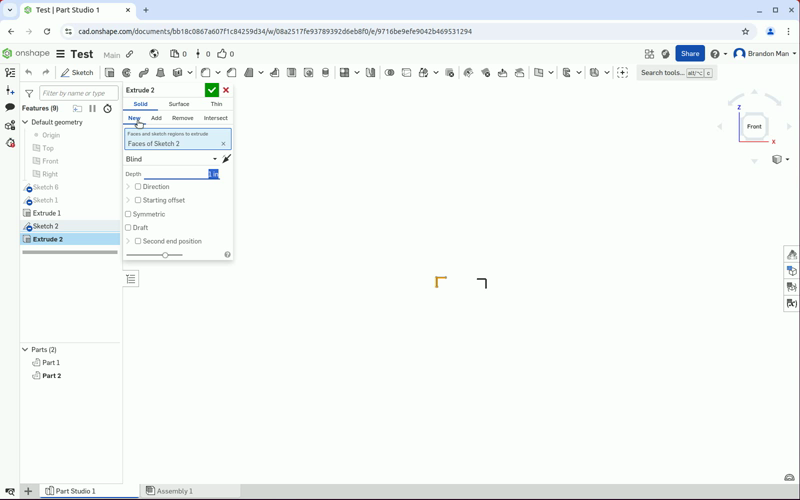
text(17.813)
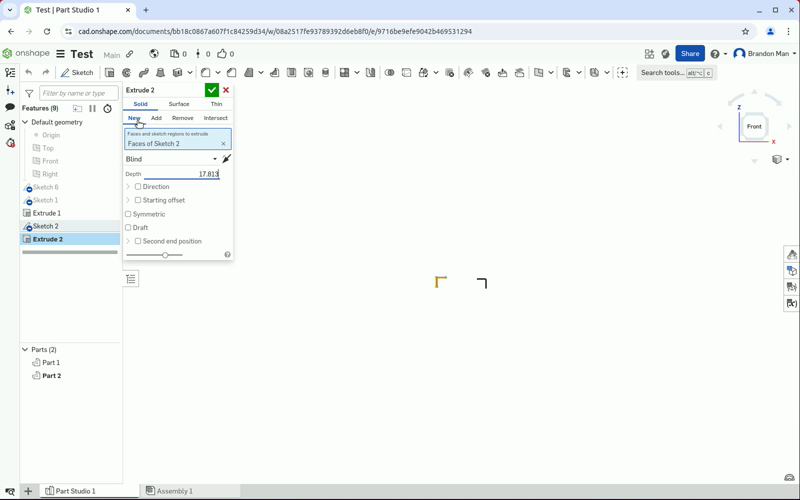
key(enter)
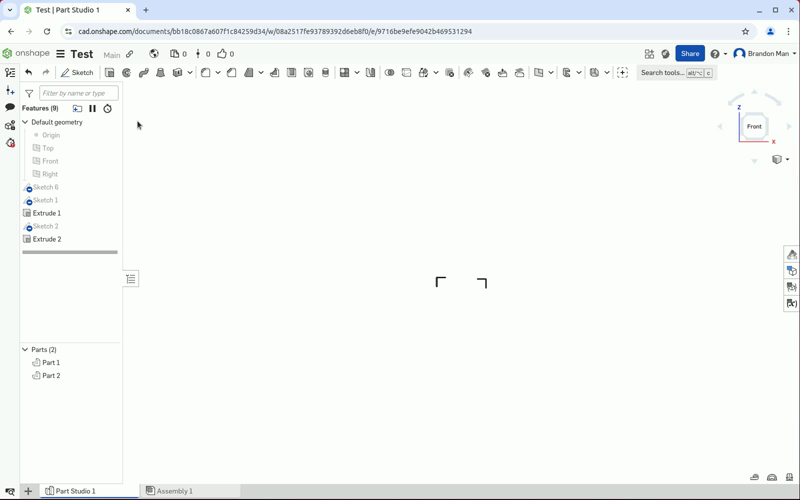
key(shift+h)
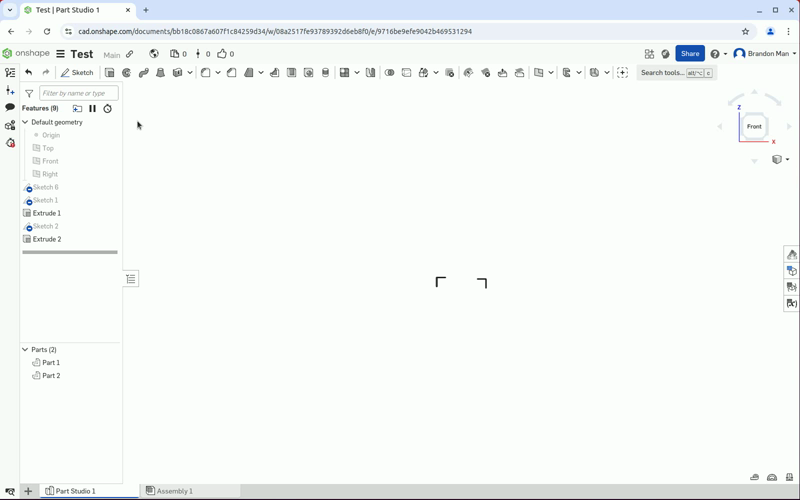
key(shift+h)
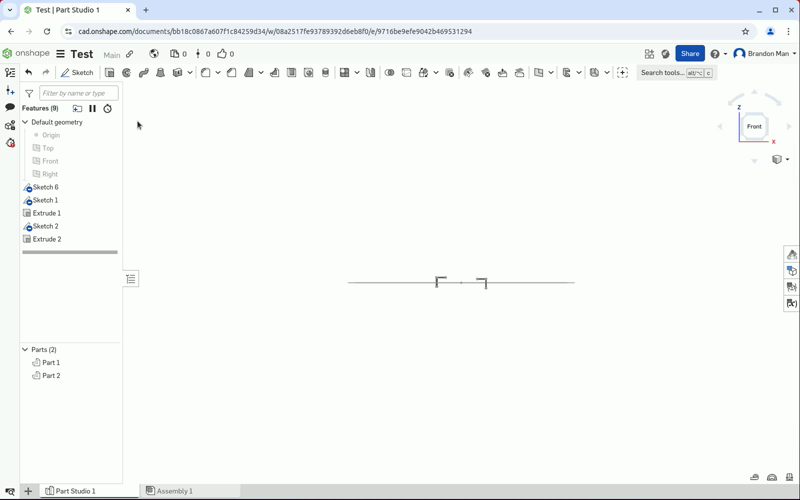
key(shift+7)
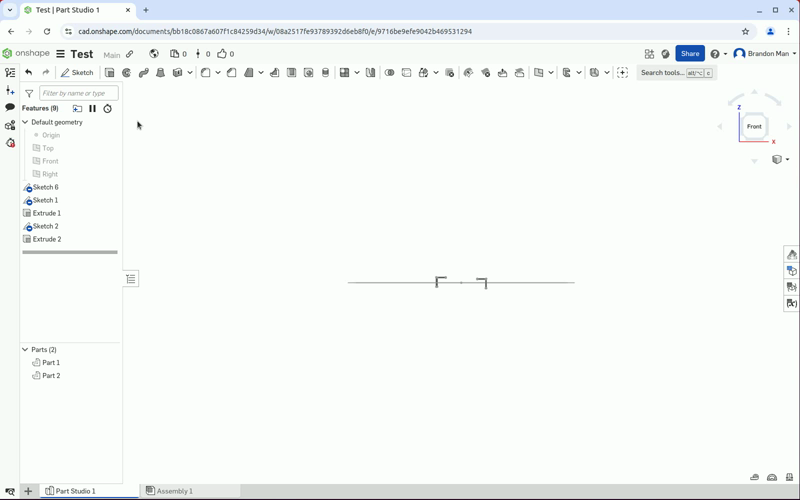
key(left, 2)
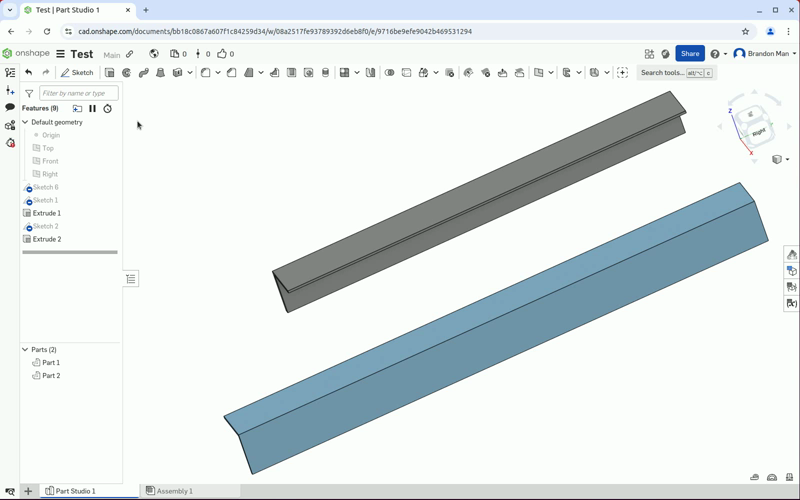
key(down, 2)
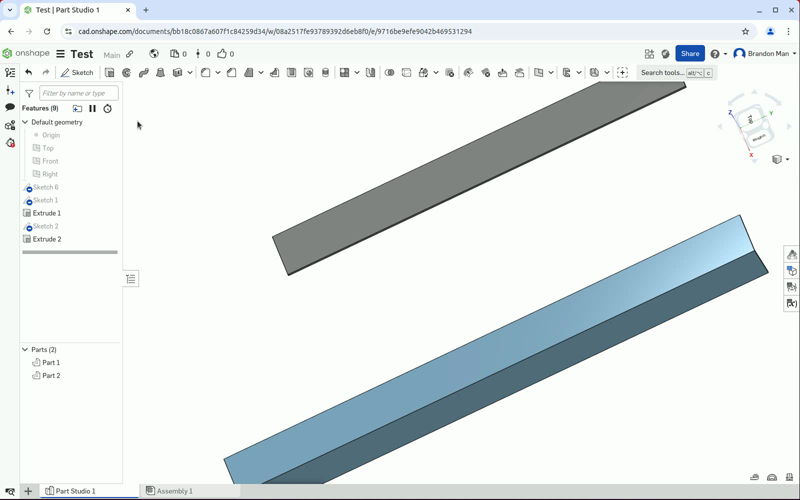
key(up, 2)
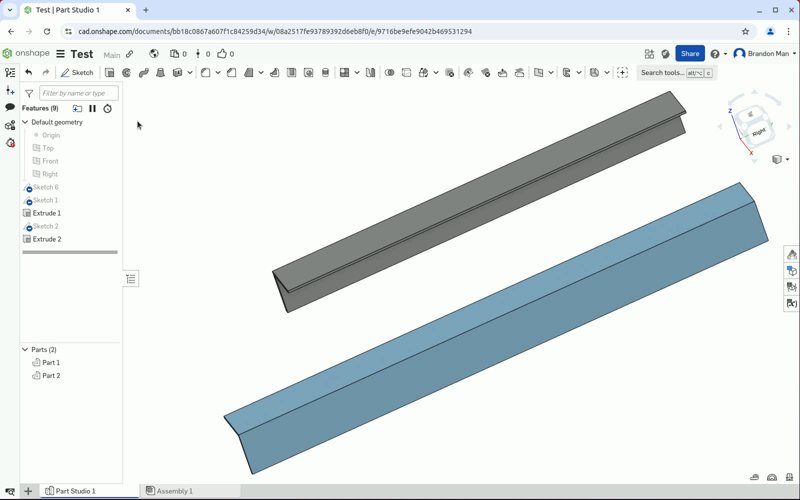
key(right, 2)
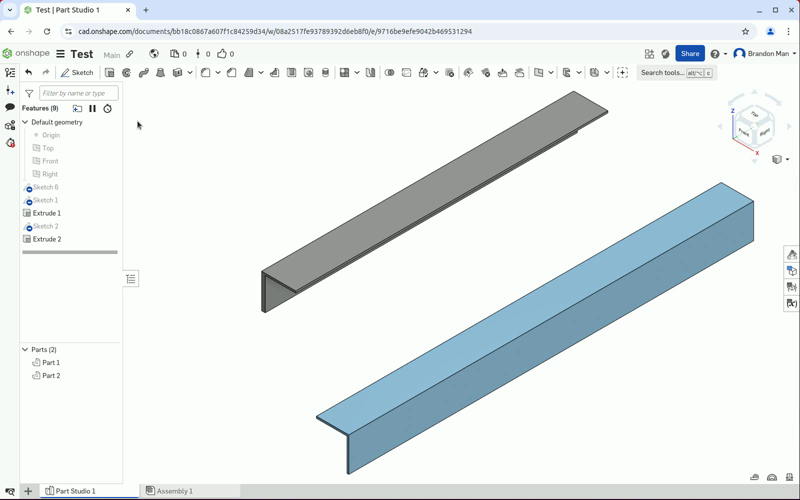
mouse_move(73, 189)
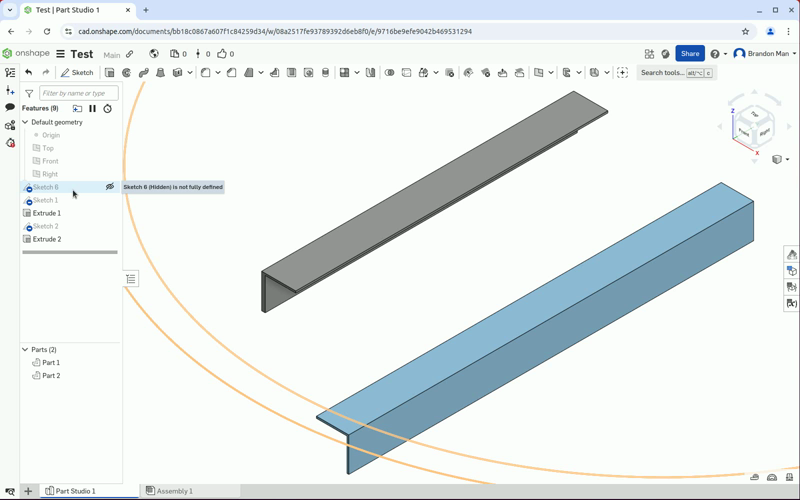
click(73, 189)